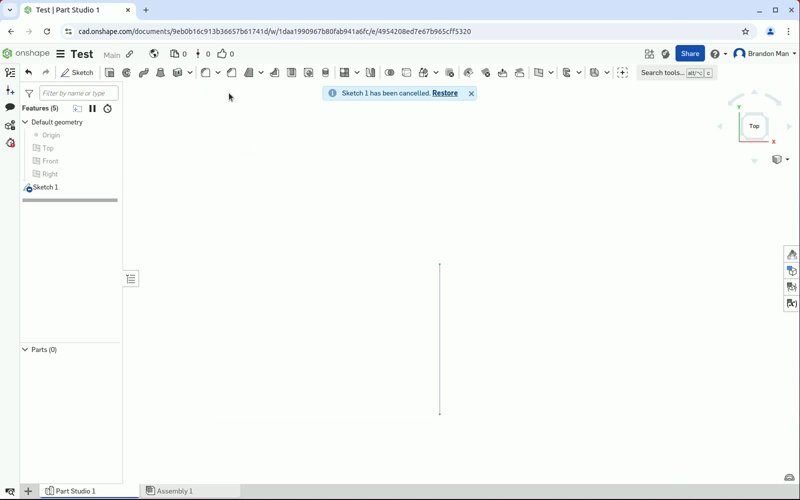
key(shift+h)
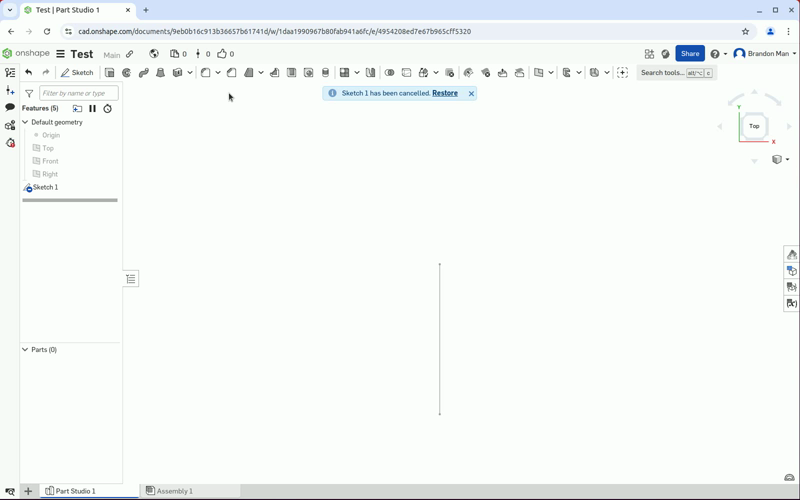
key(shift+s)
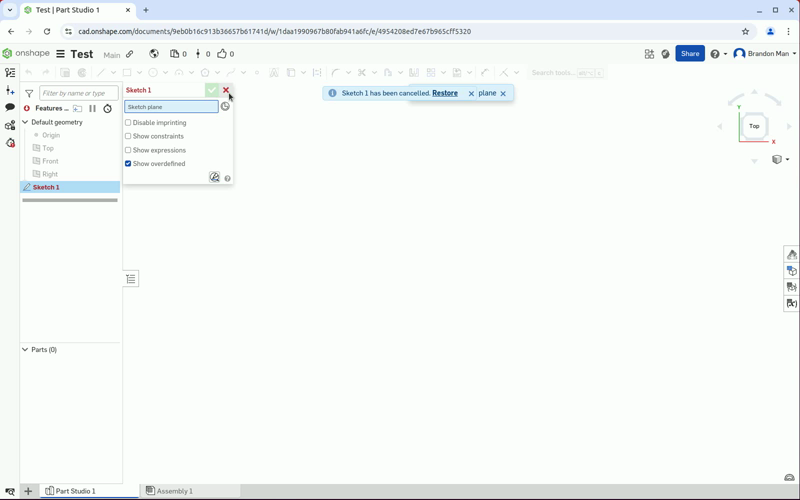
mouse_move(73, 150)
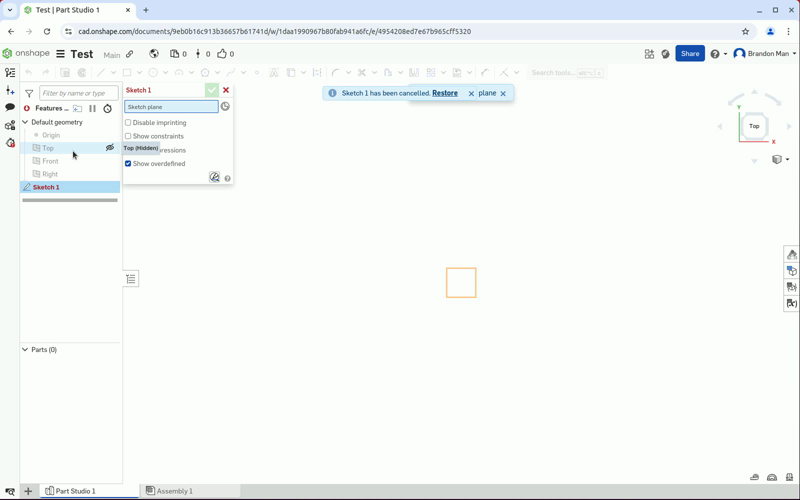
click(73, 150)
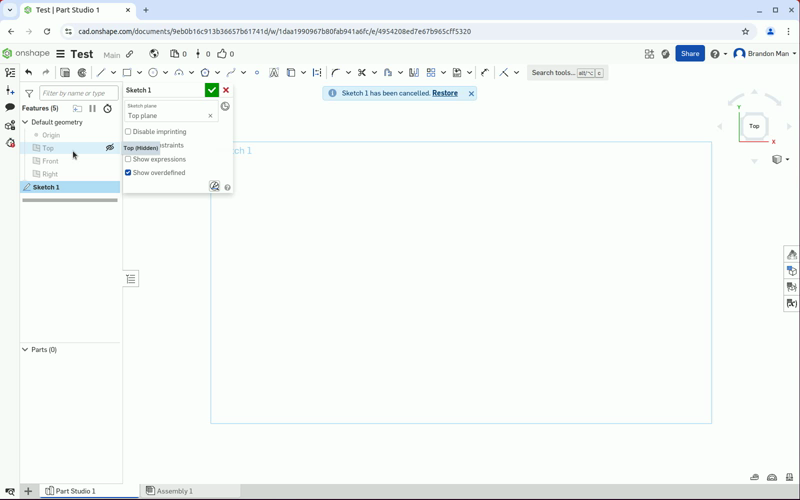
mouse_move(73, 352)
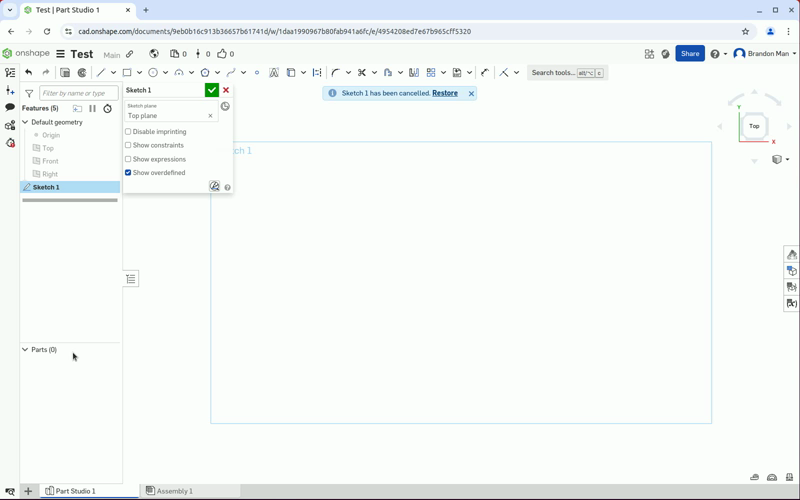
key(y)
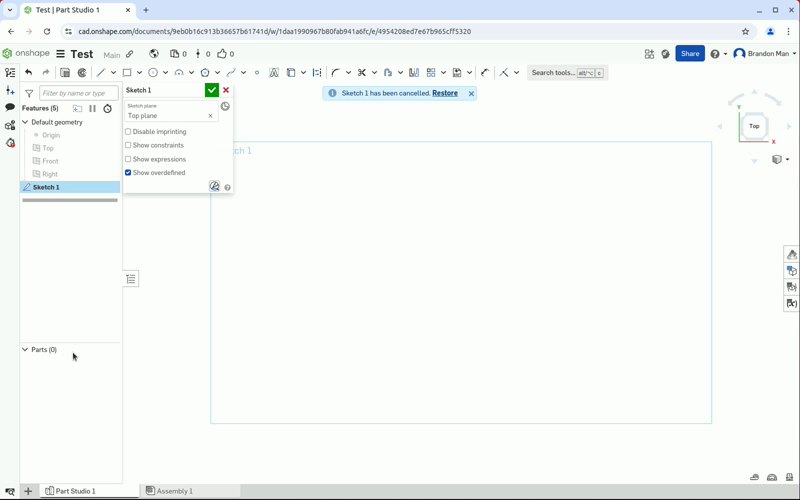
key(c)
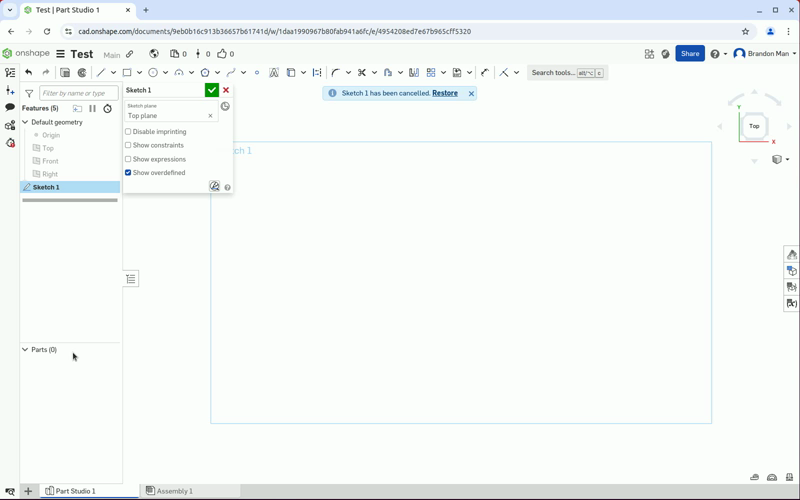
key_down(shift)
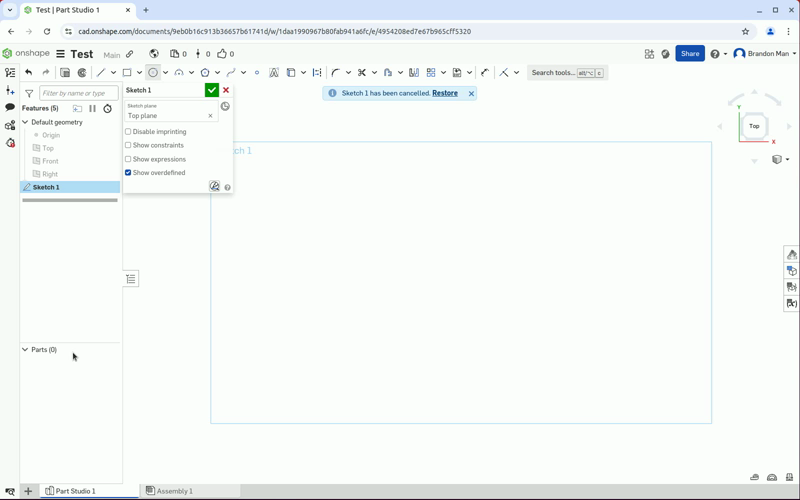
mouse_move(461, 282)
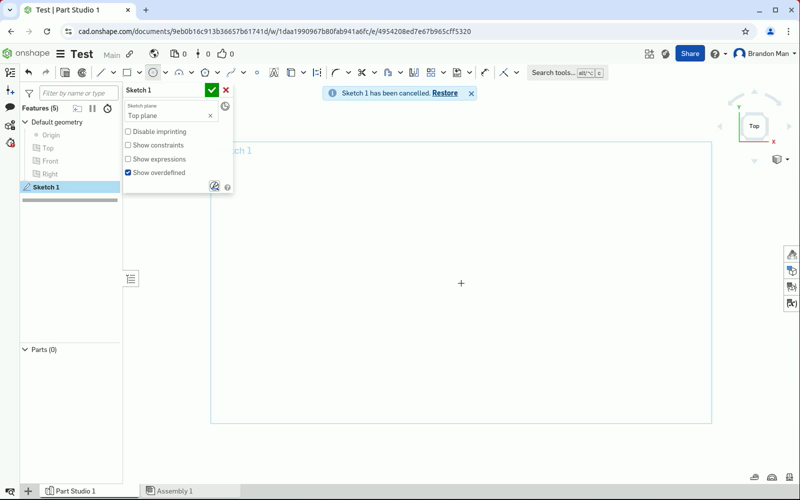
click(461, 282)
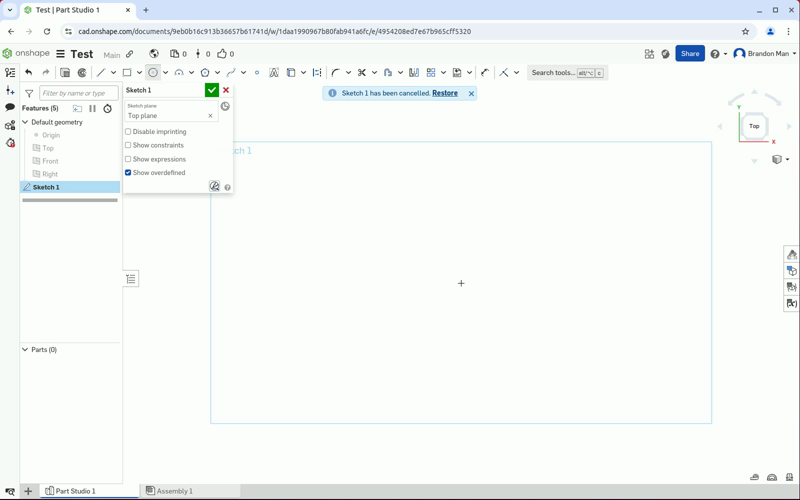
key_up(shift)
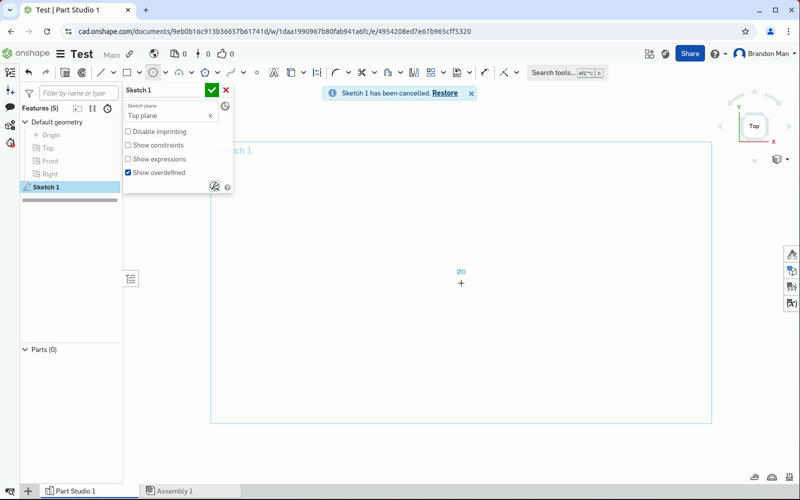
mouse_move(574, 282)
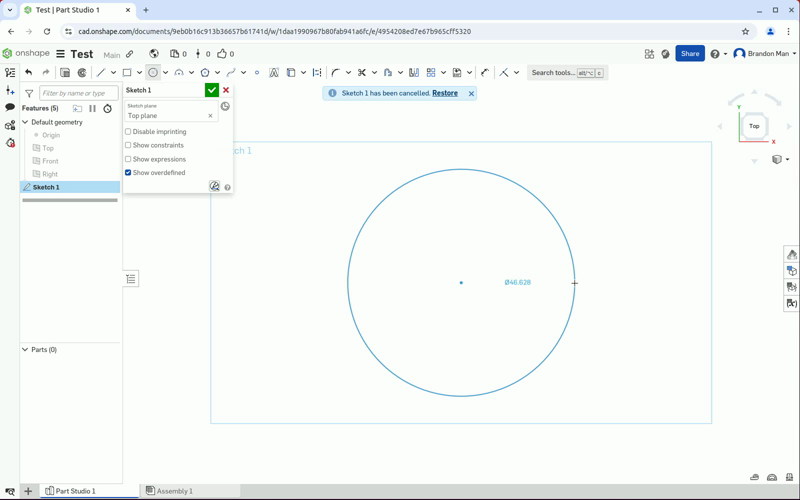
click(574, 282)
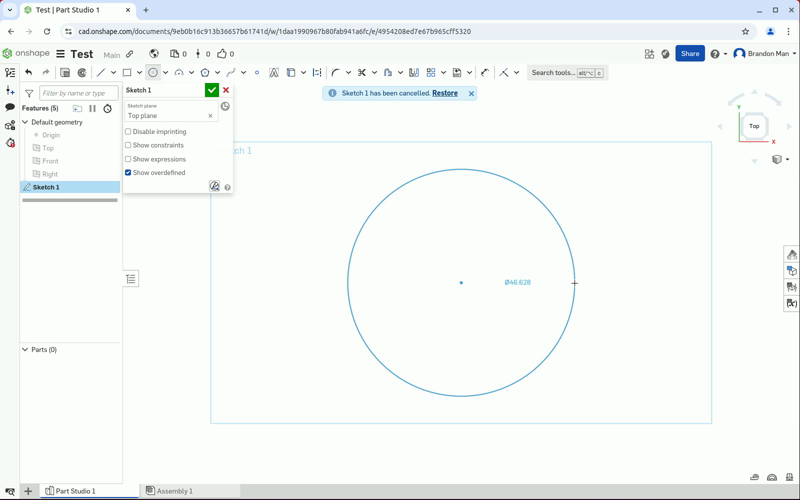
key(esc)
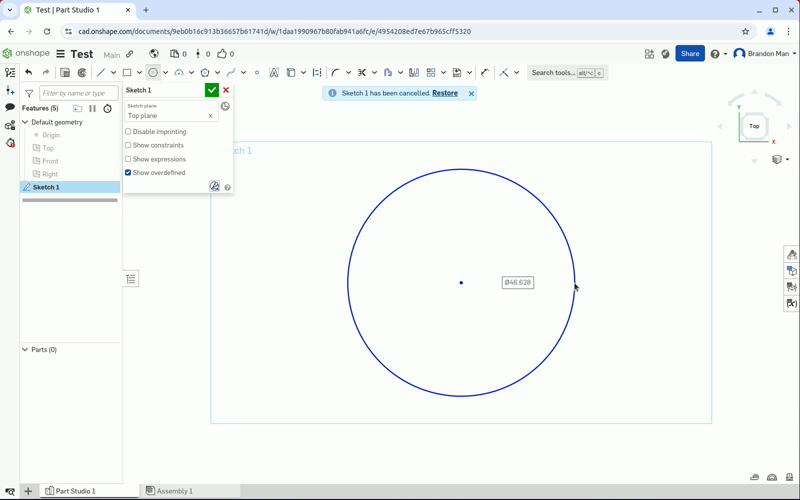
key(c)
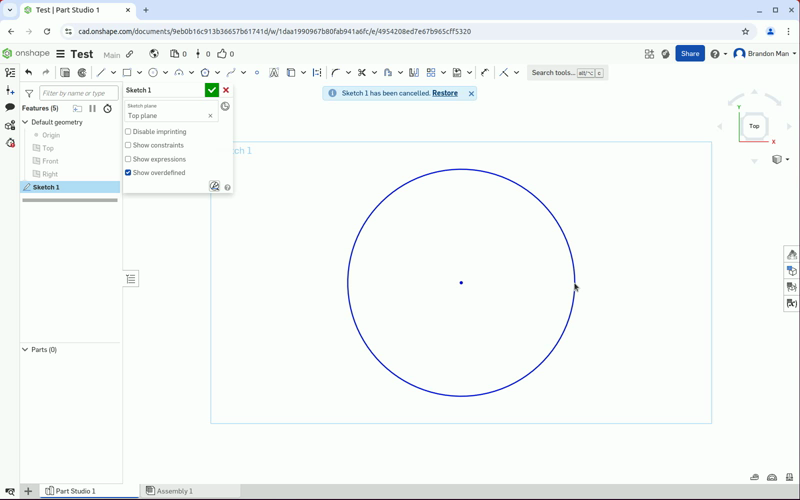
key_down(shift)
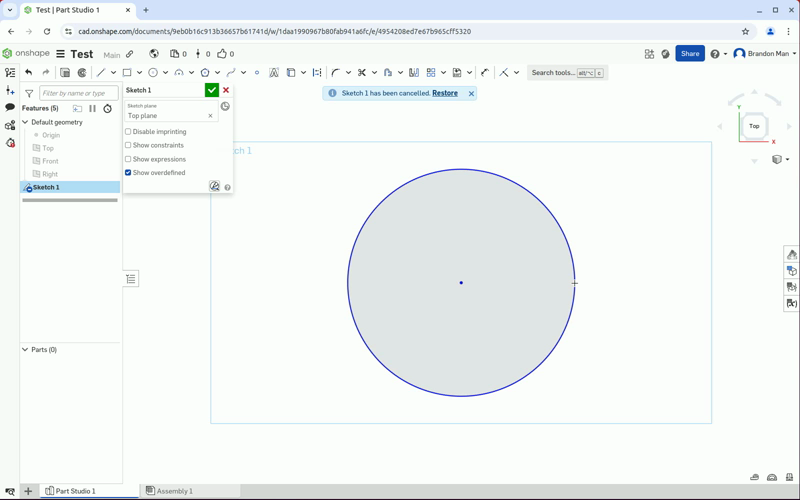
mouse_move(397, 346)
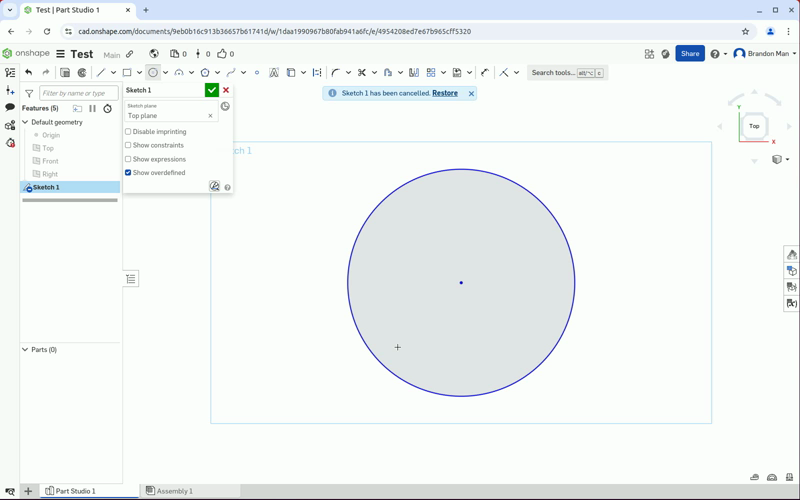
click(397, 346)
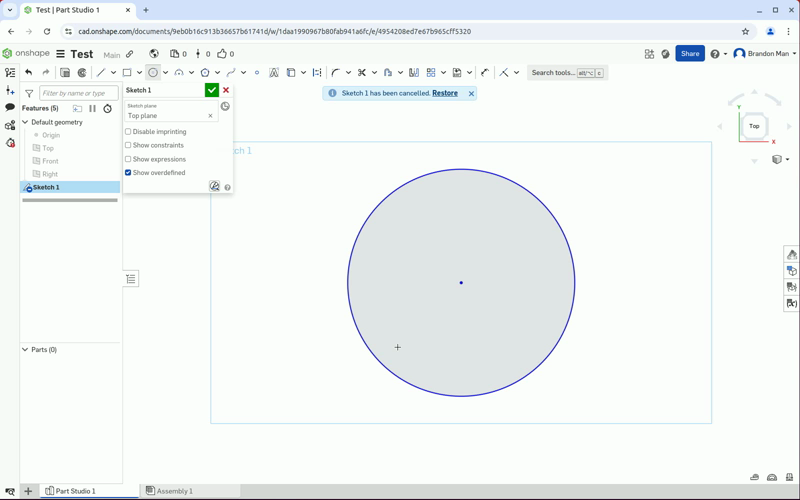
key_up(shift)
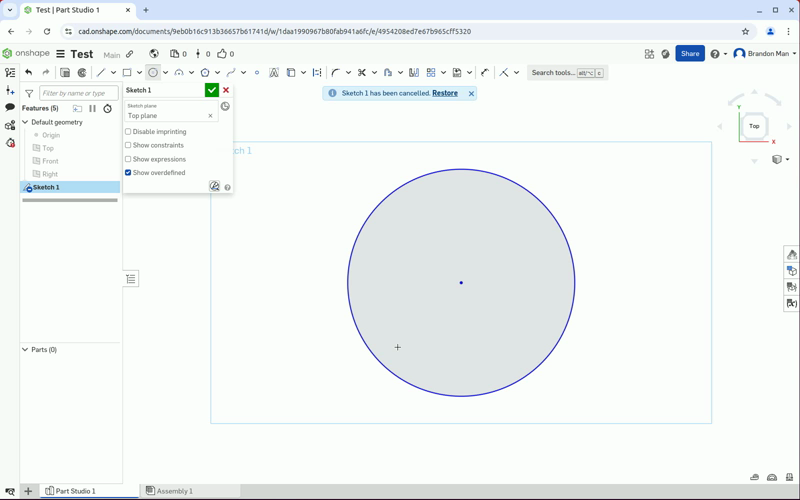
mouse_move(407, 346)
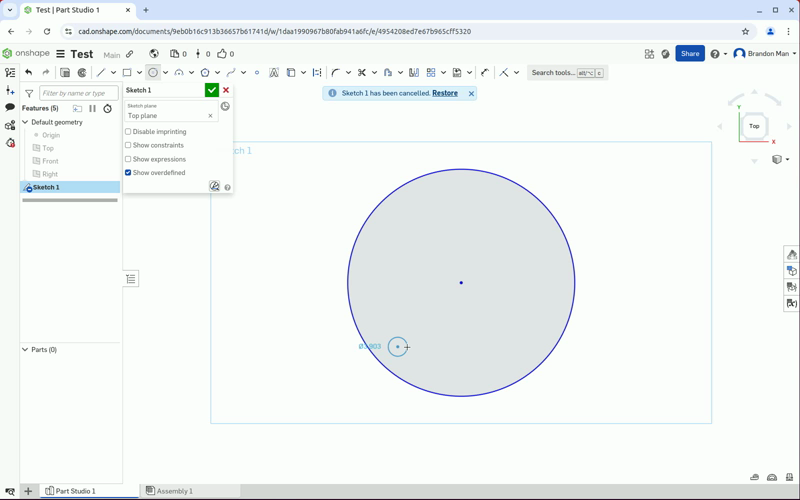
click(407, 346)
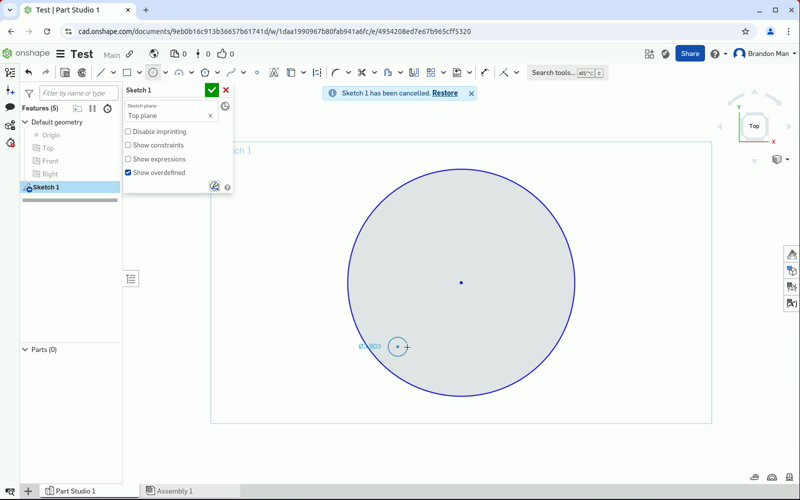
key(esc)
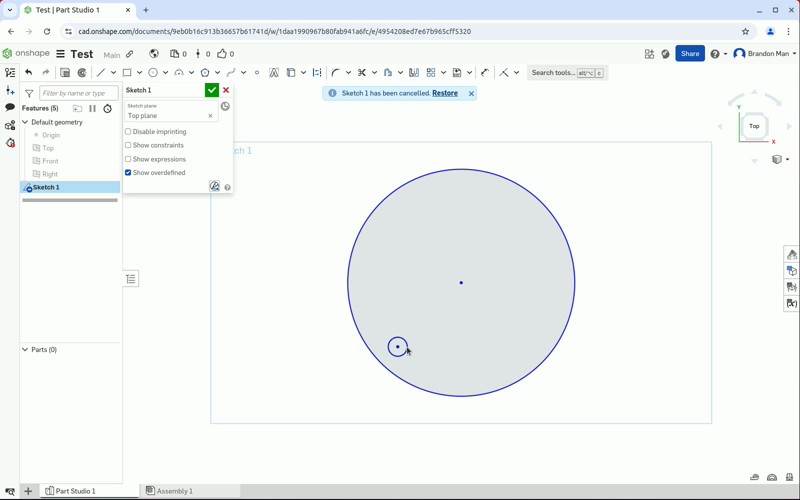
key(c)
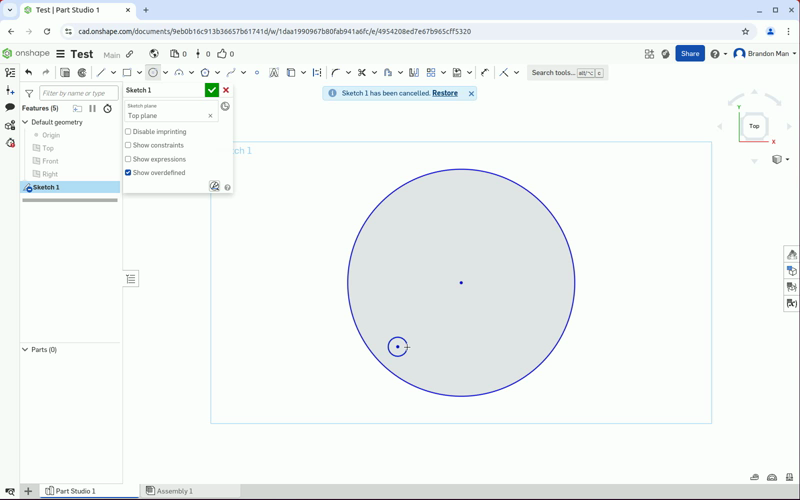
key_down(shift)
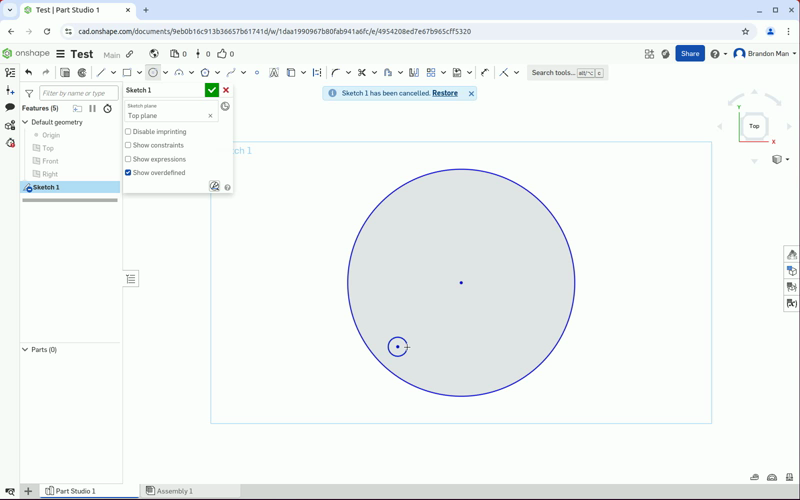
mouse_move(397, 219)
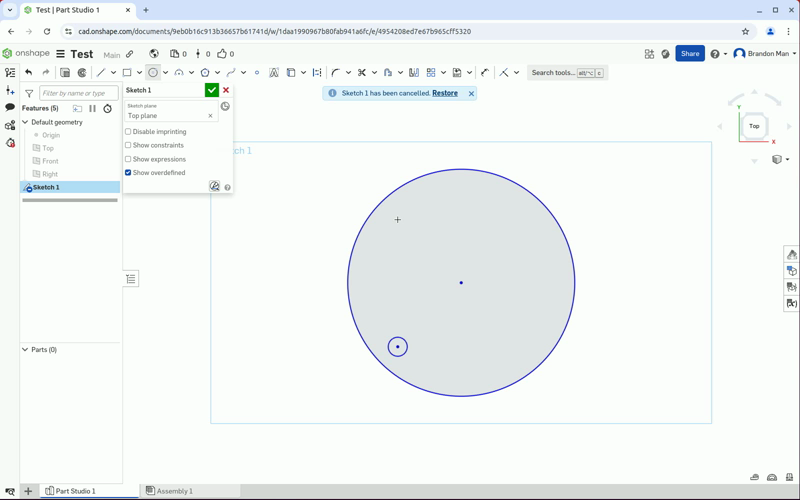
click(397, 219)
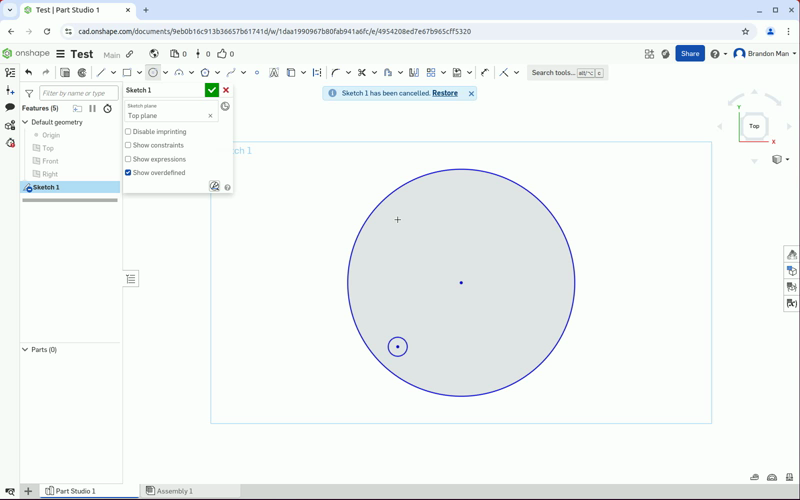
key_up(shift)
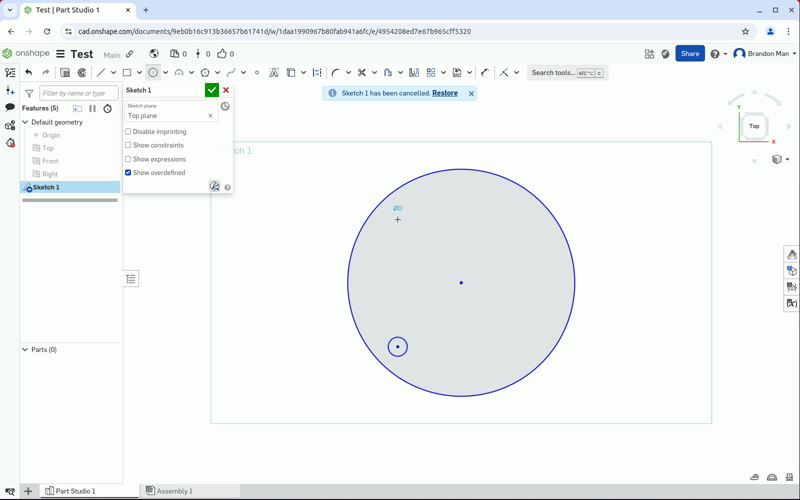
mouse_move(407, 219)
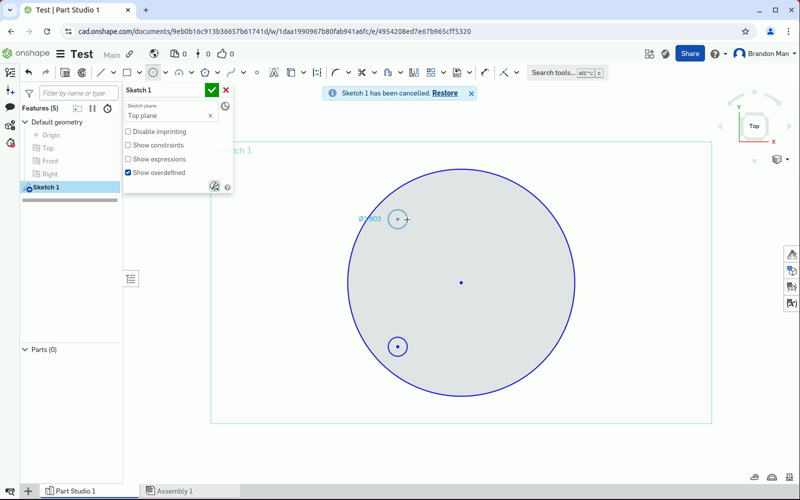
click(407, 219)
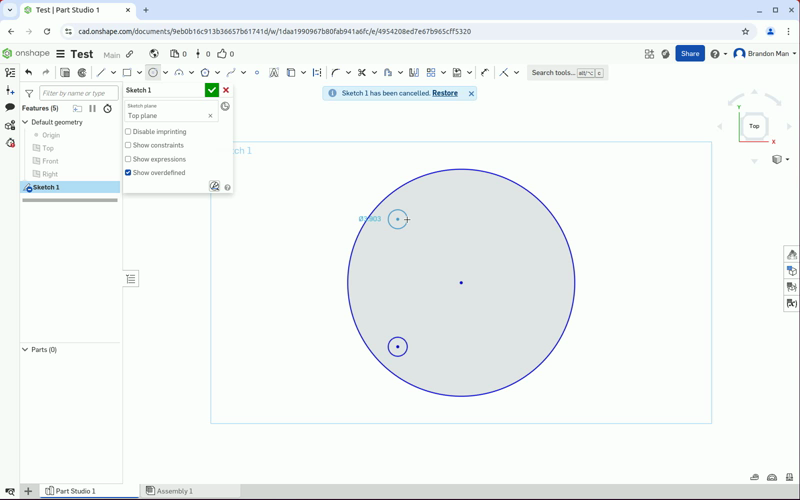
key(esc)
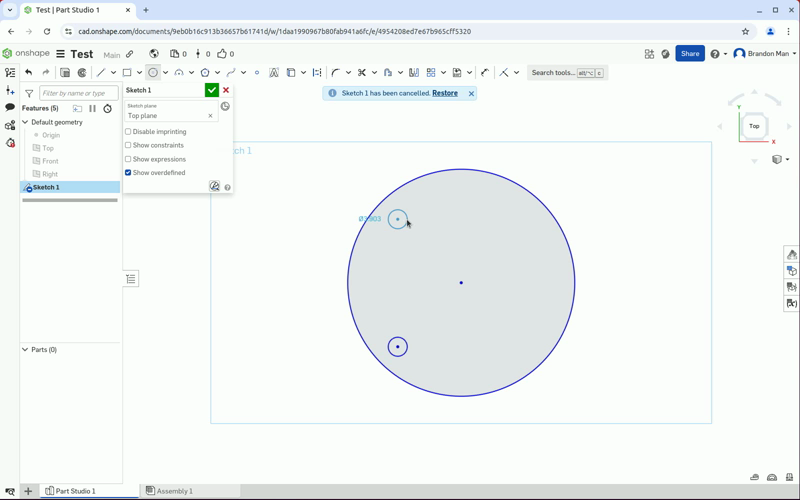
key(c)
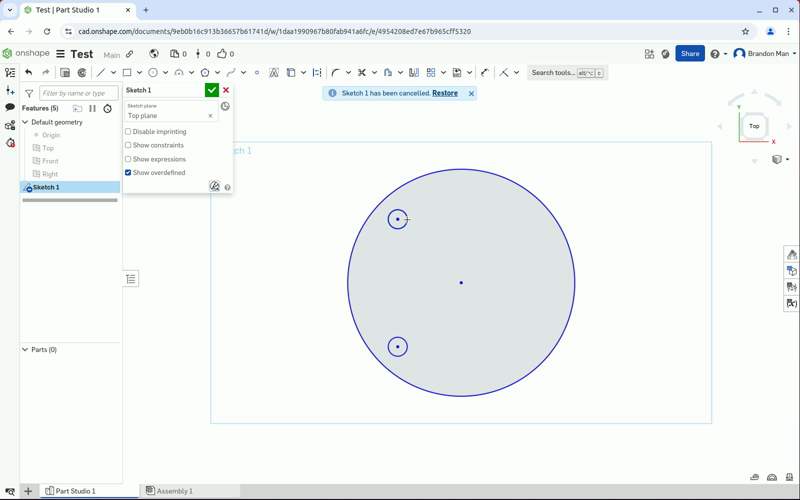
key_down(shift)
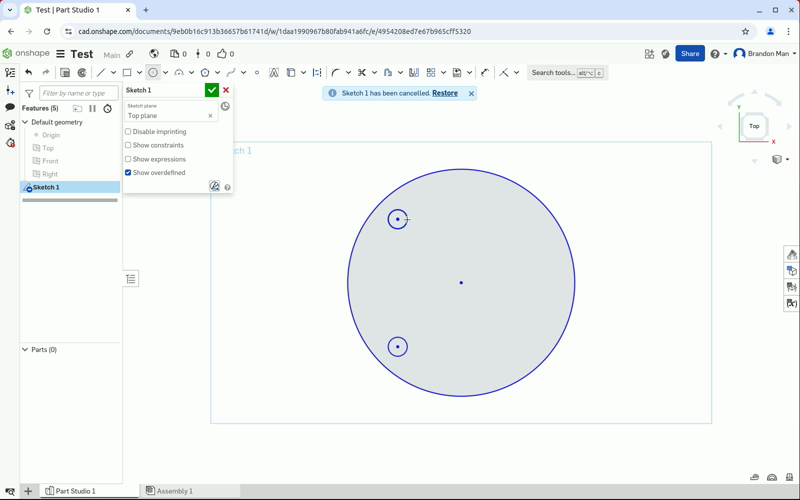
mouse_move(461, 282)
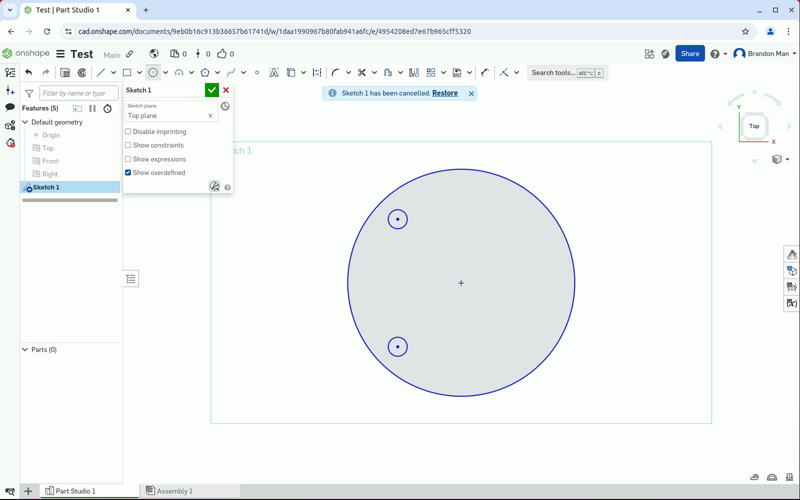
click(461, 282)
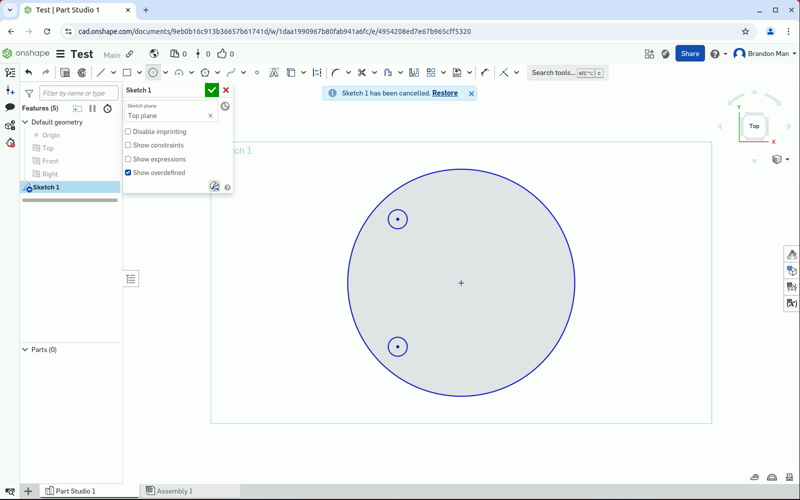
key_up(shift)
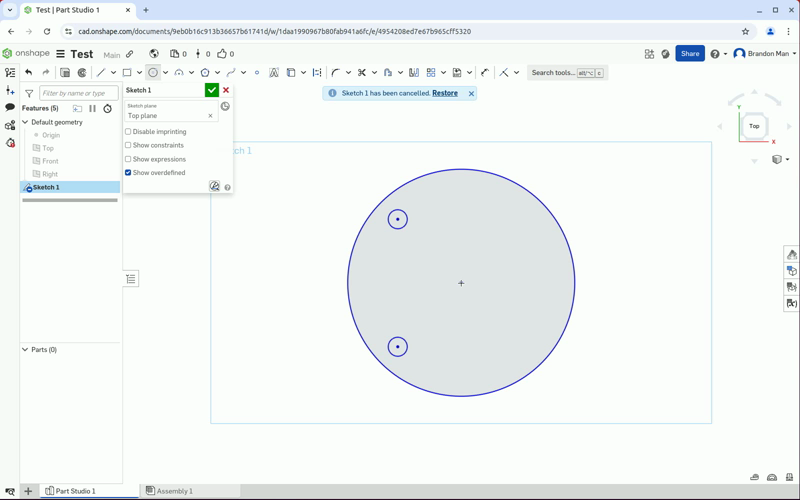
mouse_move(508, 282)
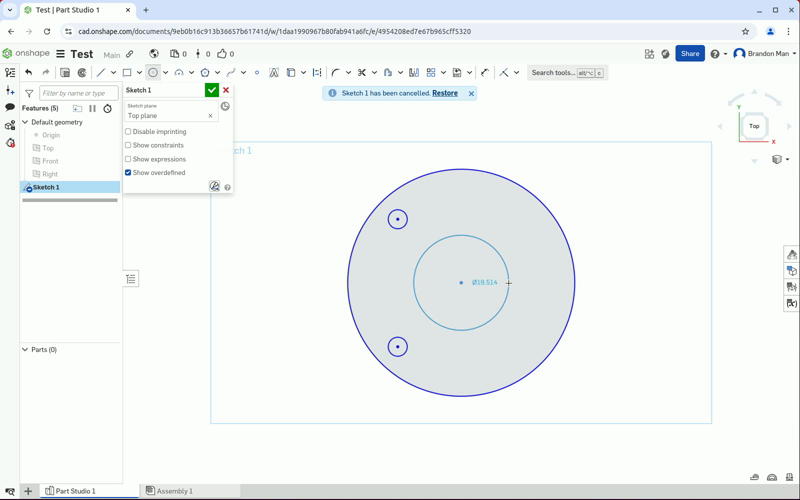
click(508, 282)
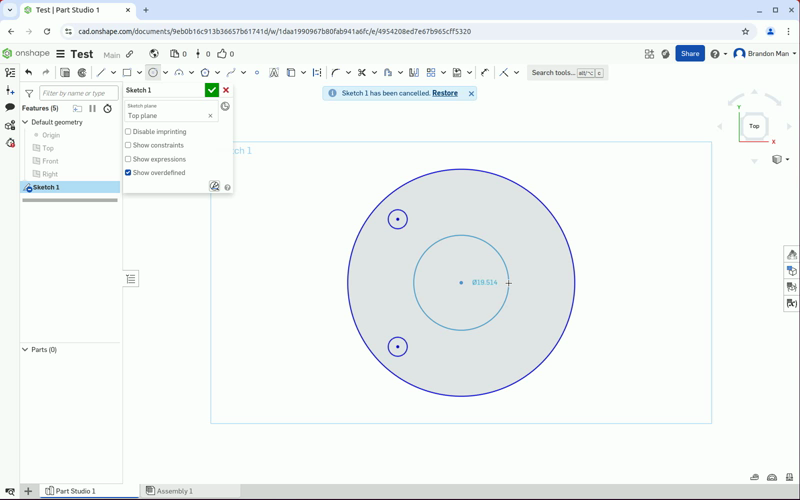
key(esc)
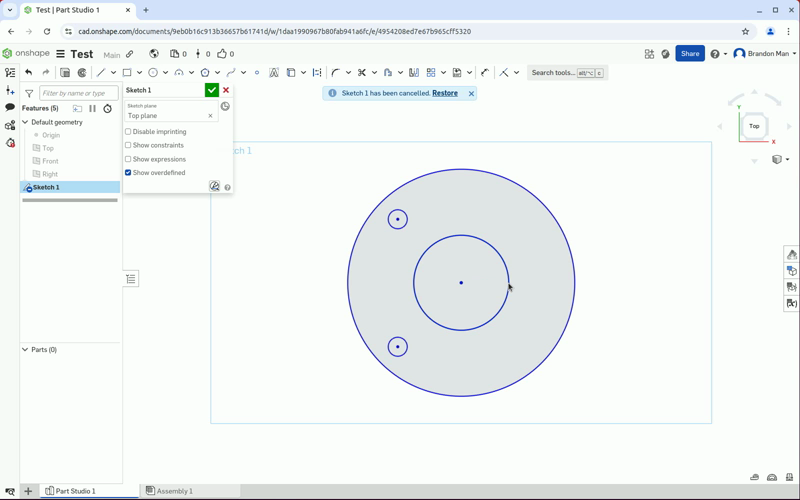
key(c)
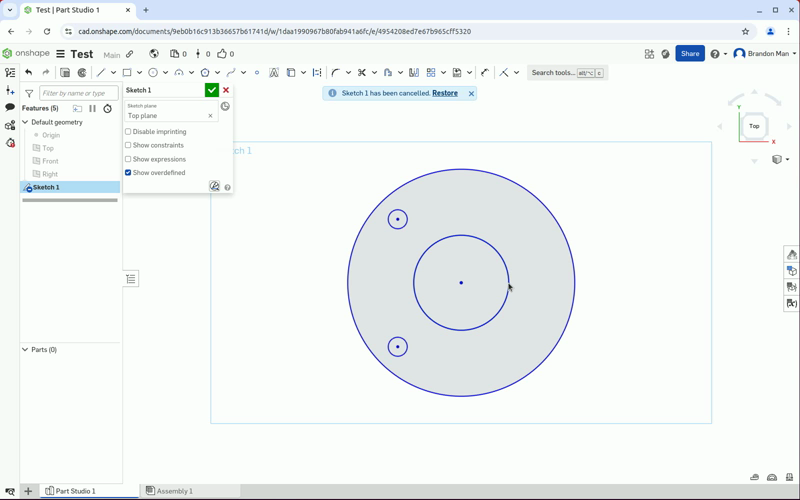
key_down(shift)
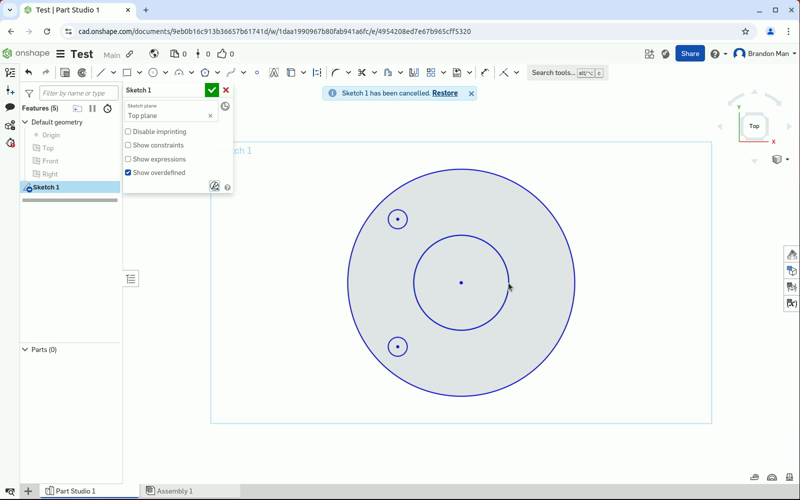
mouse_move(522, 346)
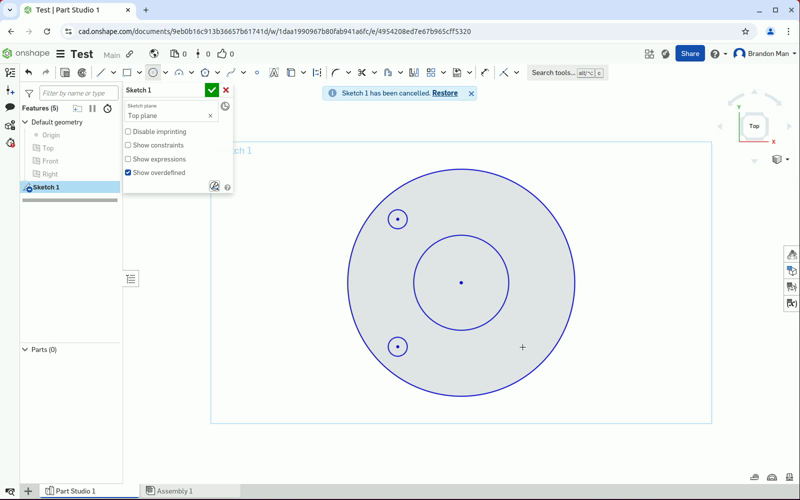
click(522, 346)
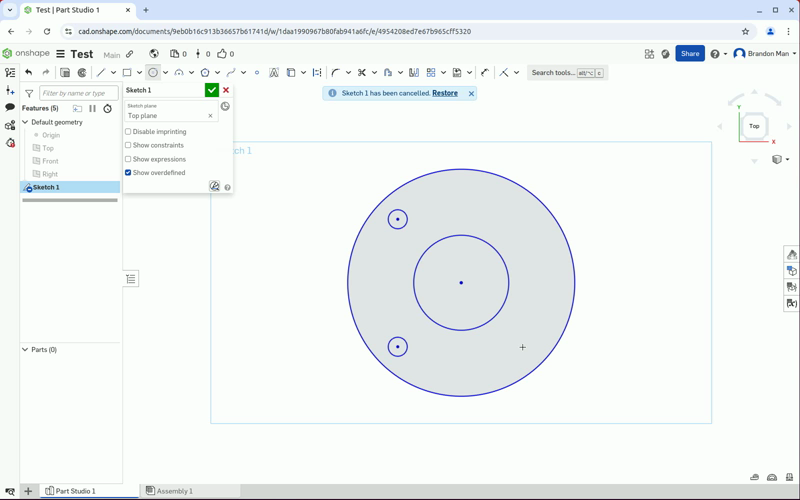
key_up(shift)
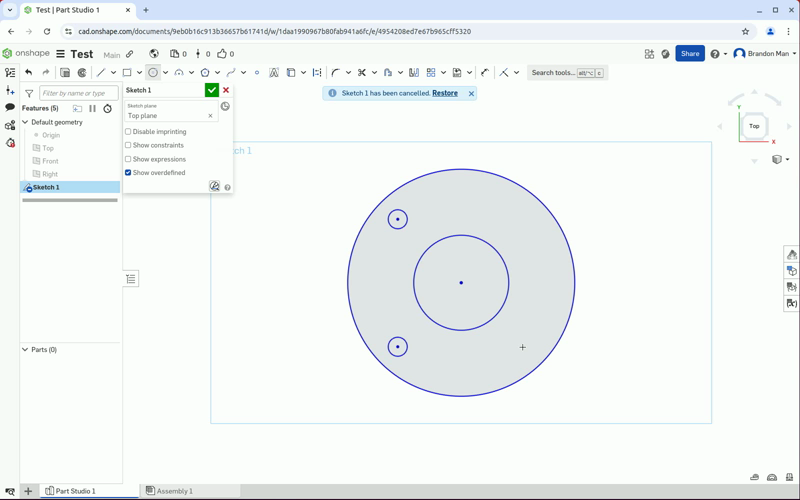
mouse_move(531, 346)
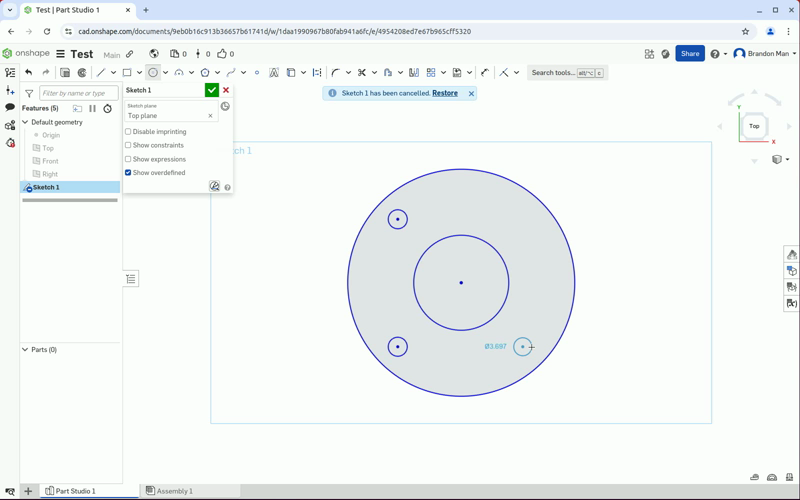
click(531, 346)
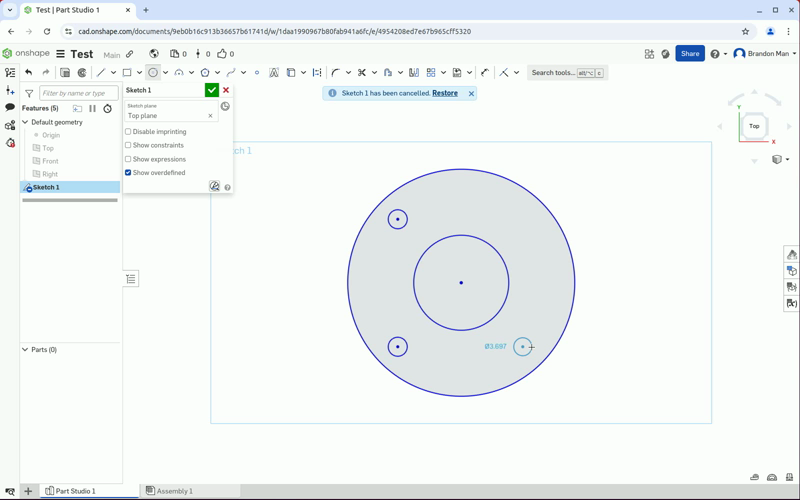
key(esc)
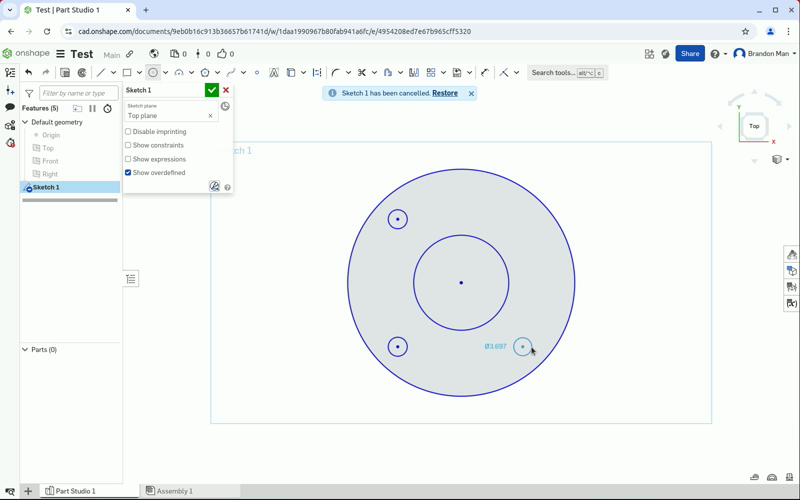
key(c)
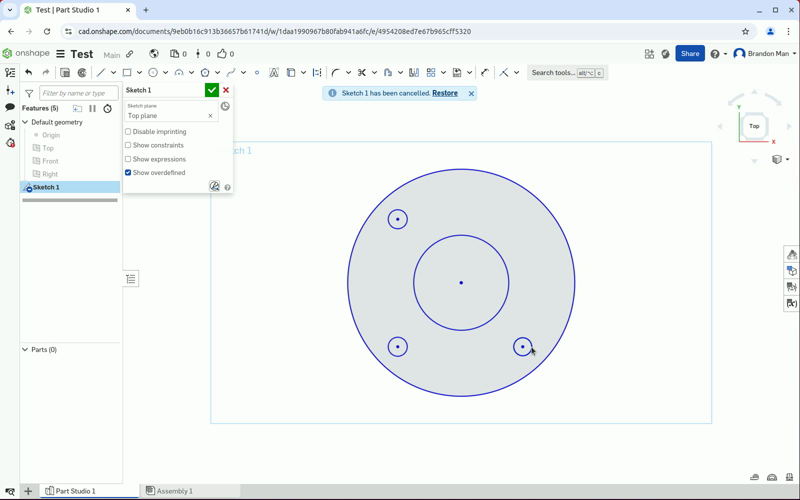
key_down(shift)
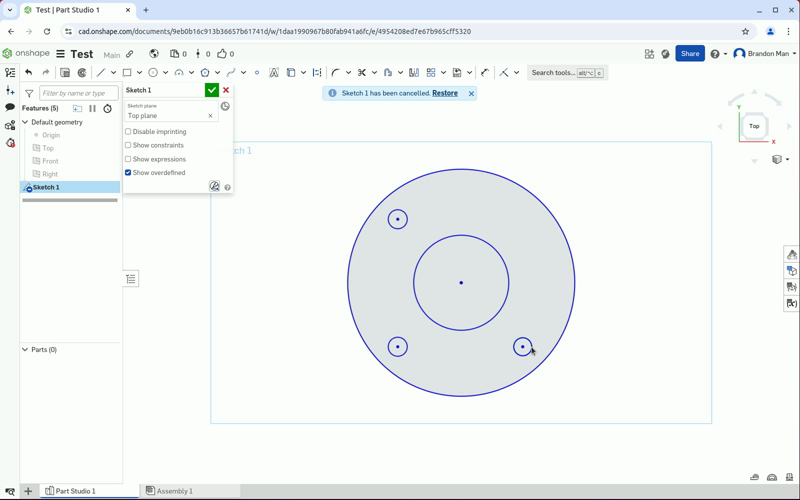
mouse_move(522, 219)
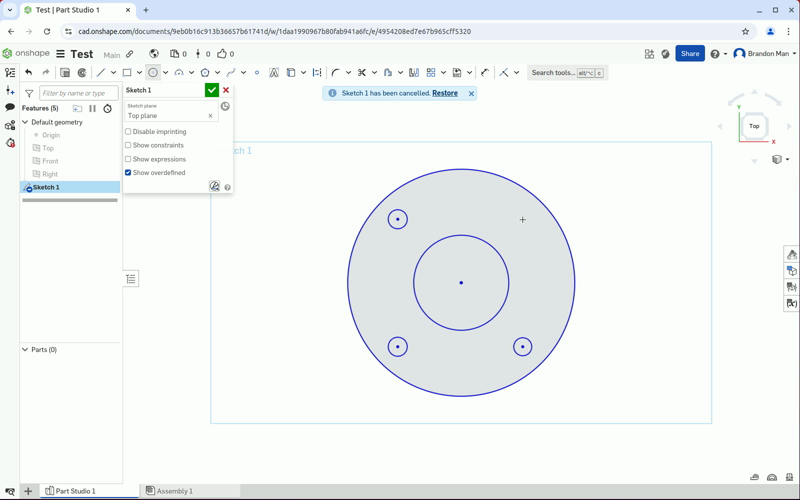
click(522, 219)
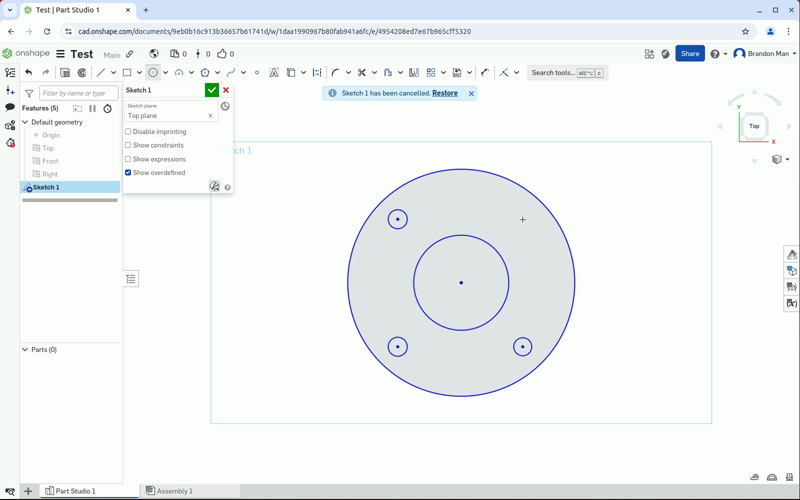
key_up(shift)
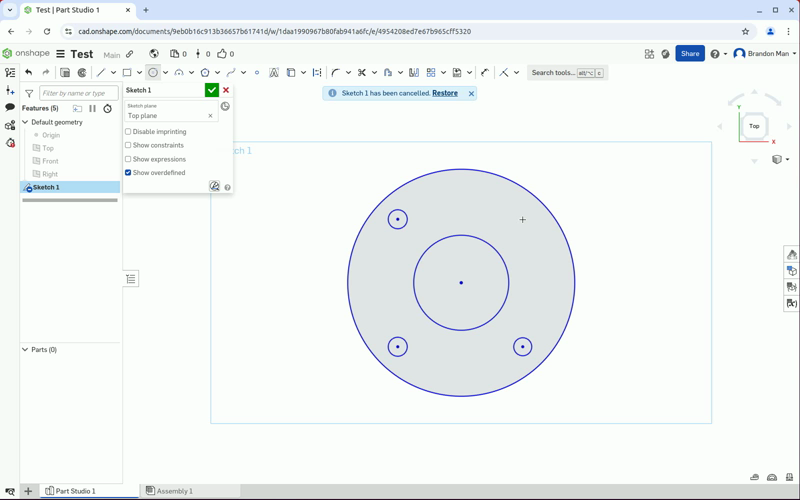
mouse_move(531, 219)
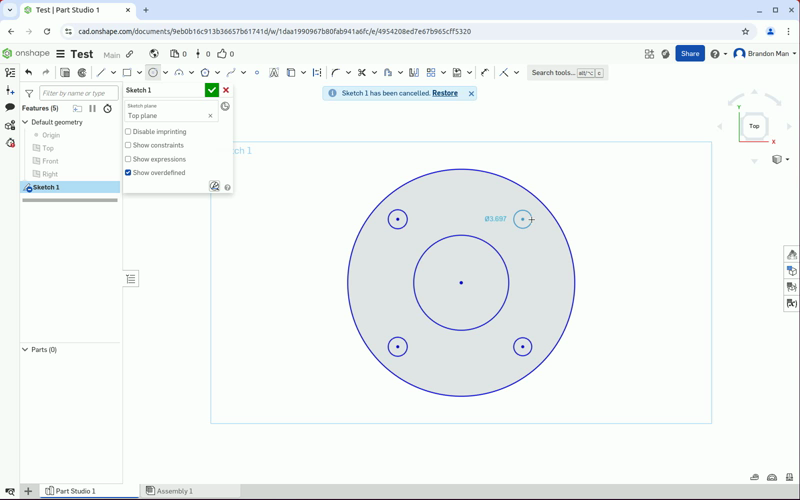
click(531, 219)
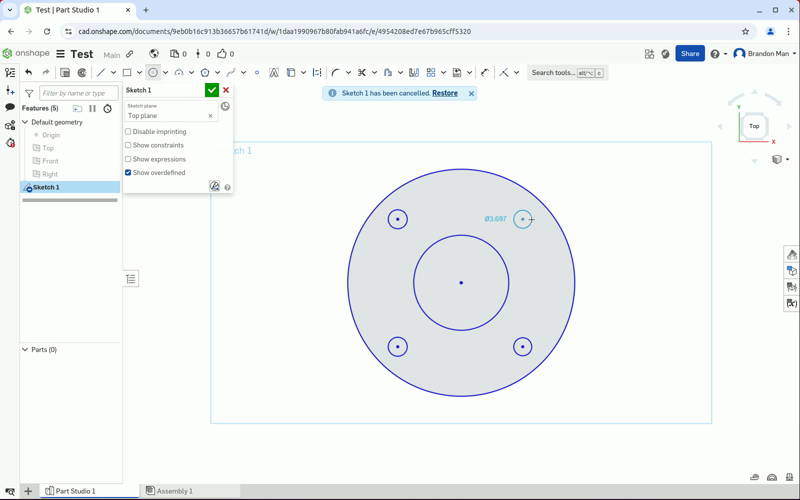
key(esc)
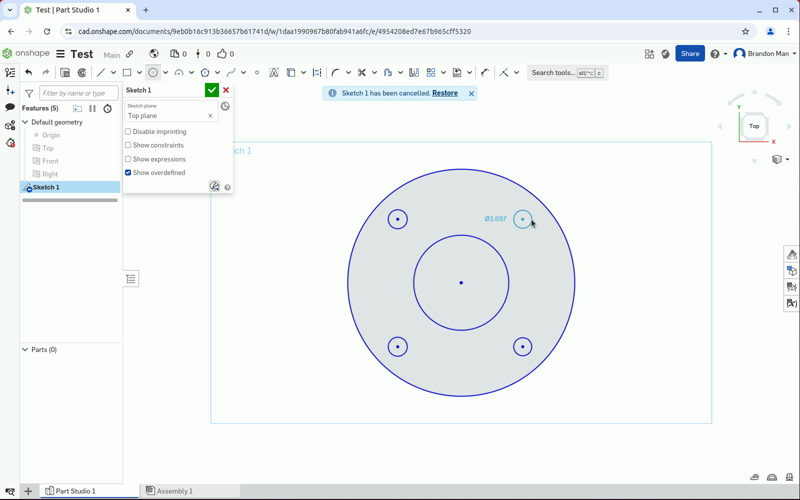
mouse_move(462, 374)
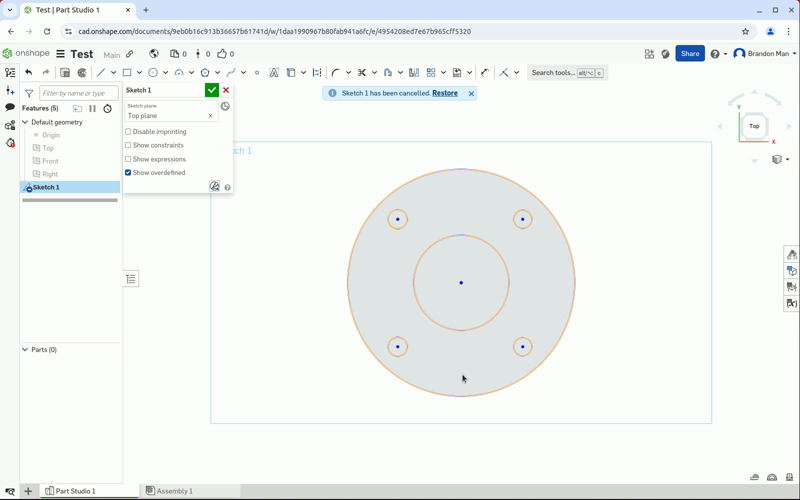
click(462, 374)
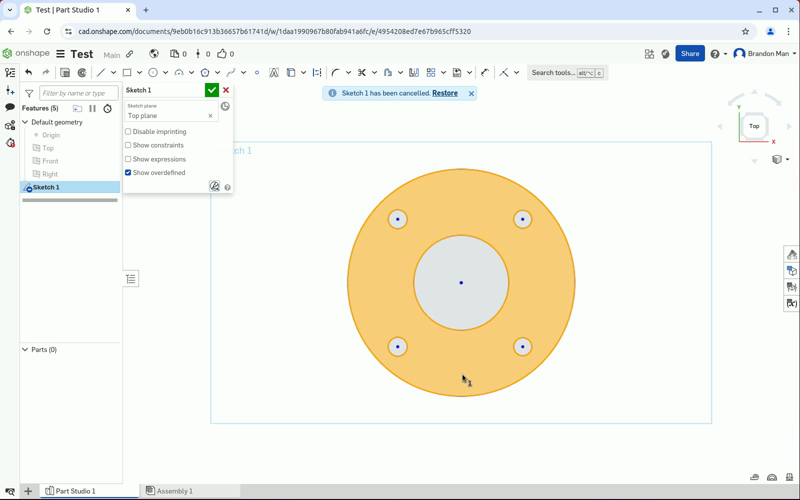
mouse_move(73, 352)
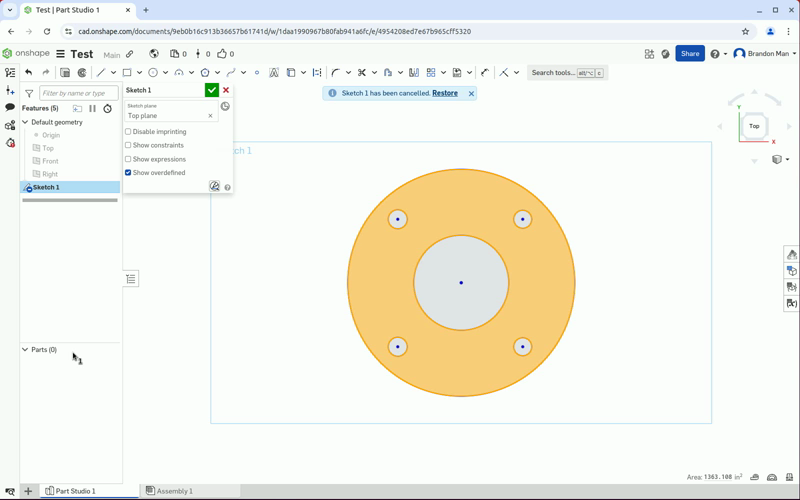
key(shift+y)
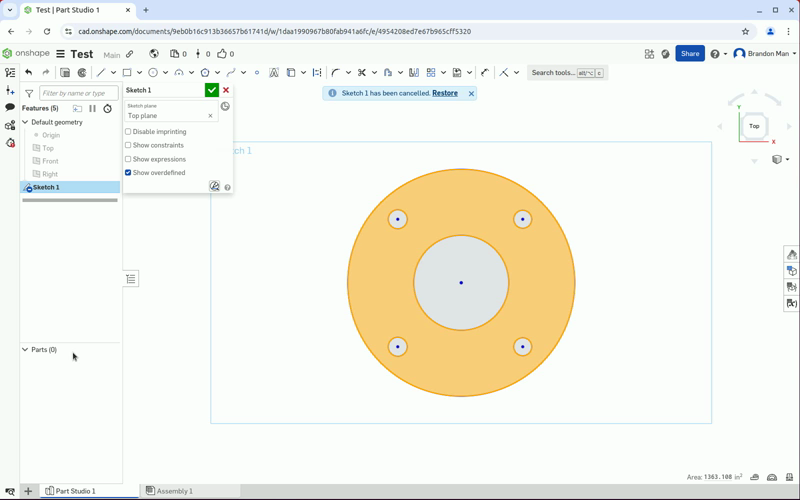
key(shift+e)
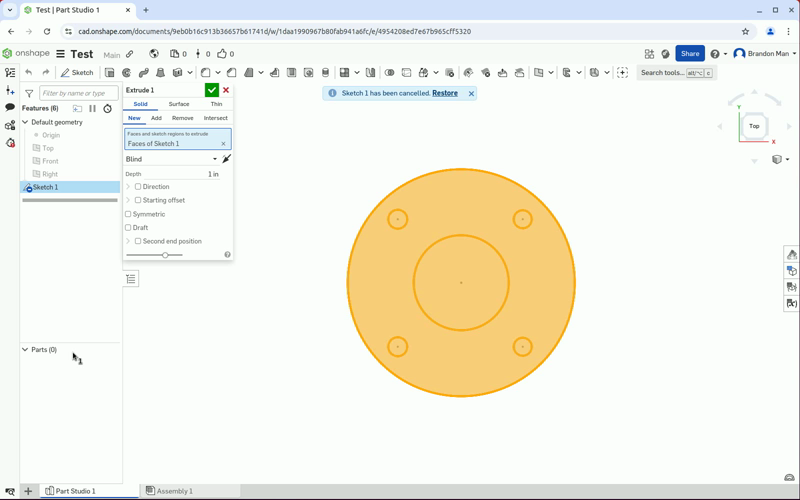
mouse_move(143, 106)
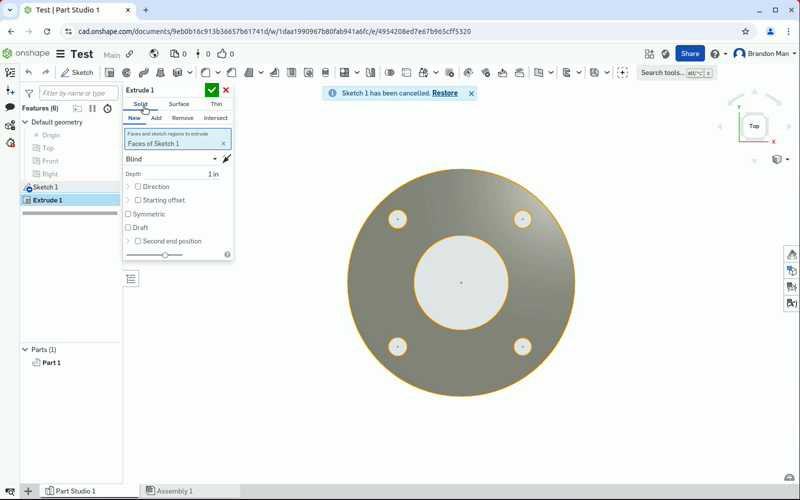
click(143, 106)
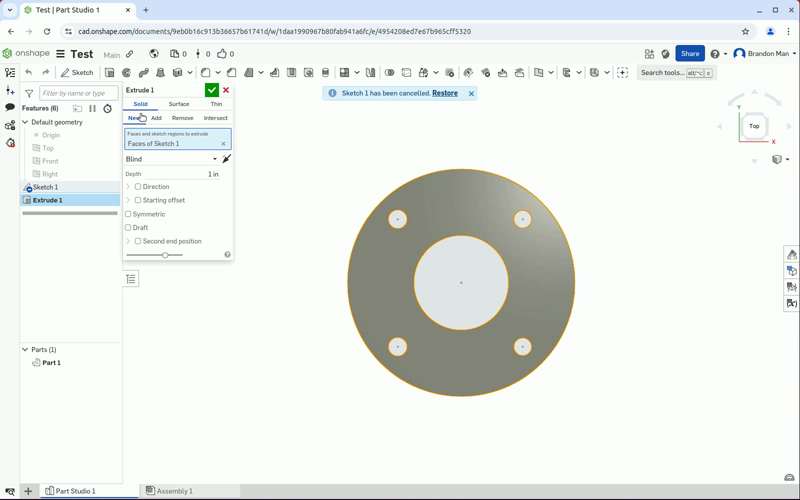
mouse_move(137, 120)
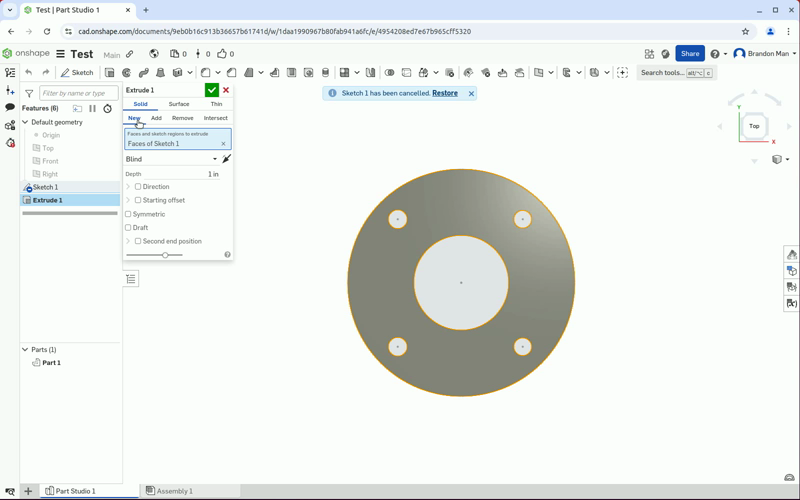
click(137, 120)
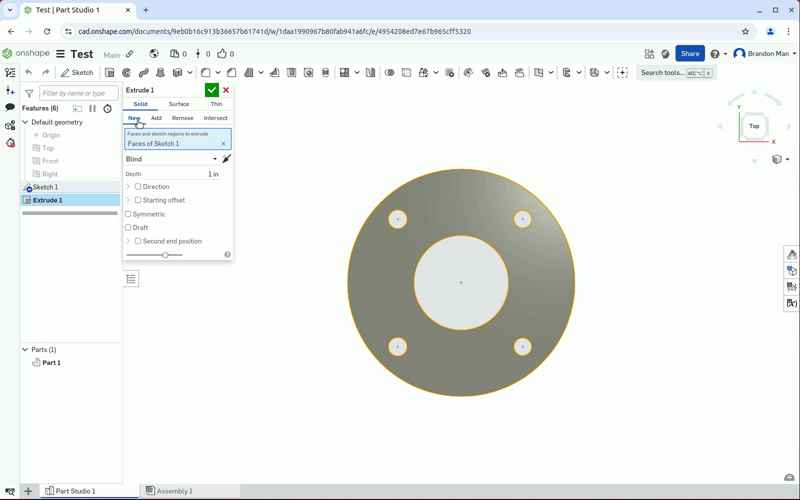
key(tab, 4)
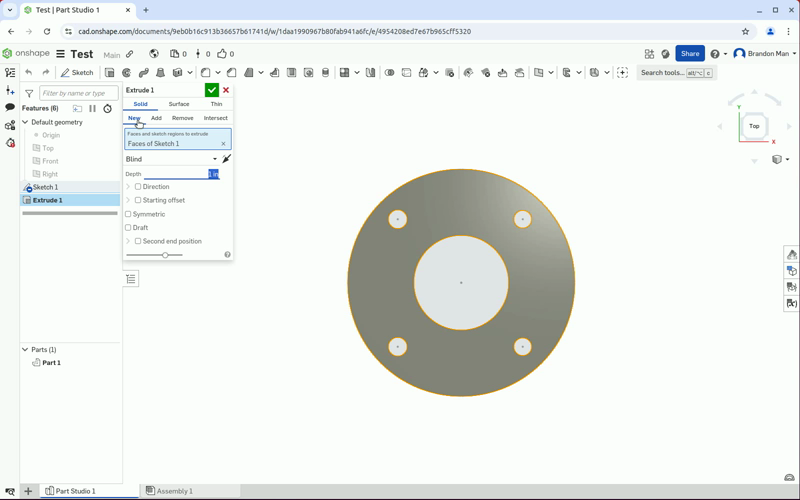
text(4.574)
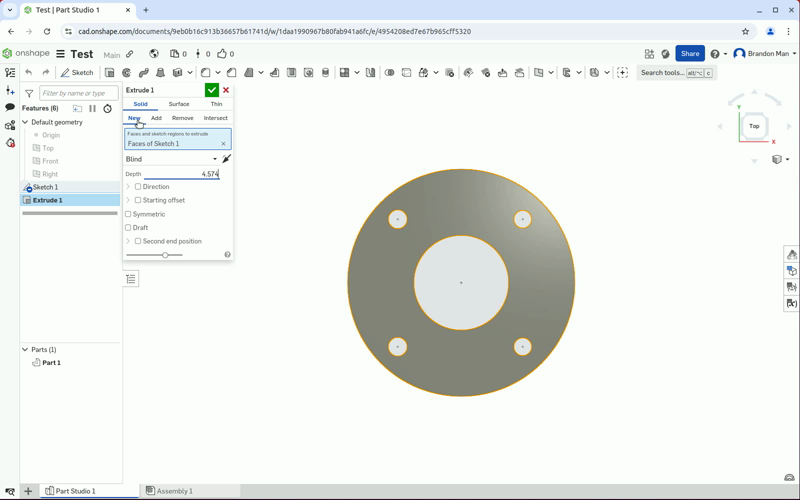
key(enter)
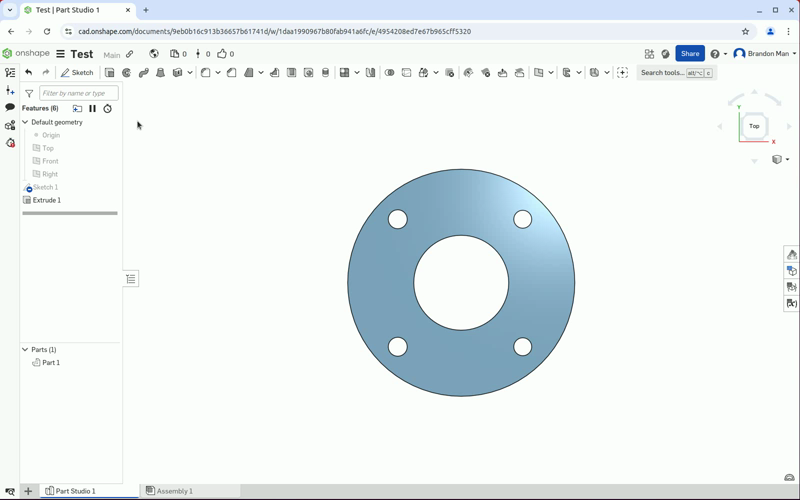
key(shift+h)
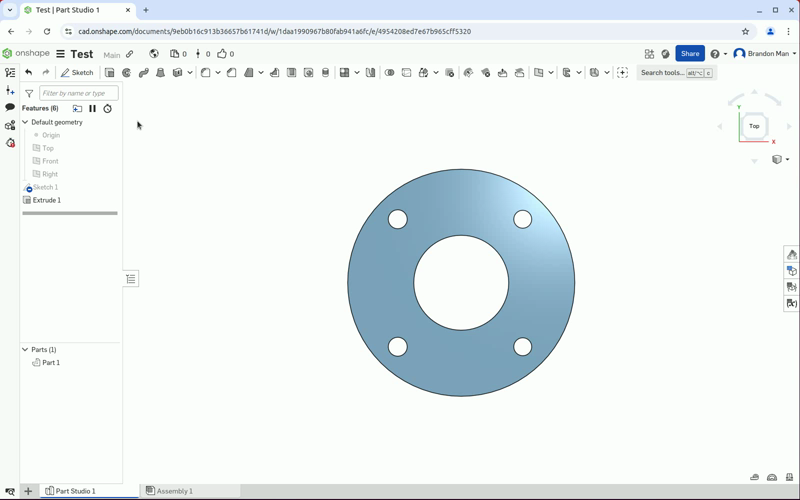
key(shift+h)
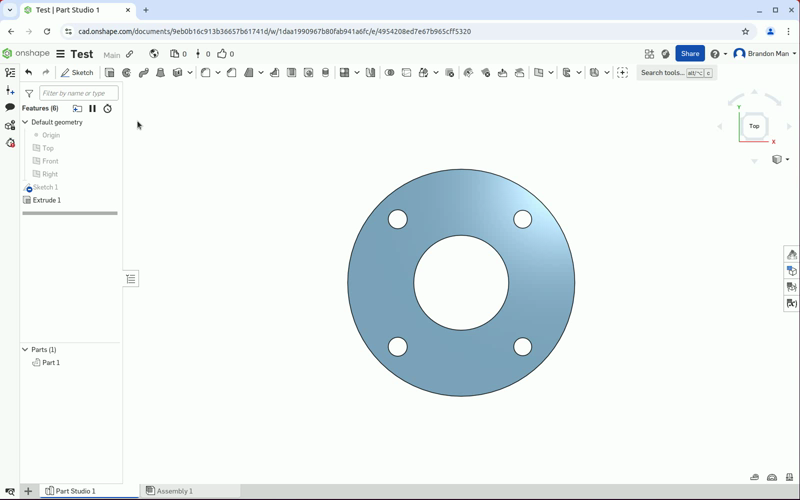
mouse_move(73, 189)
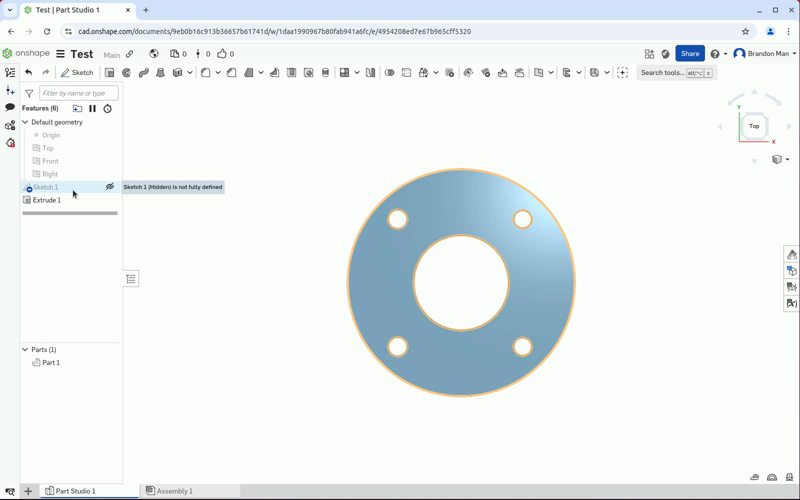
click(73, 189)
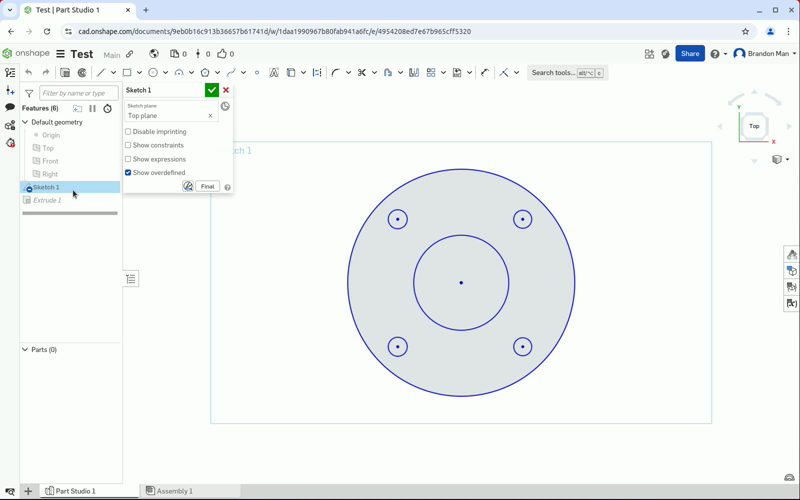
mouse_move(229, 92)
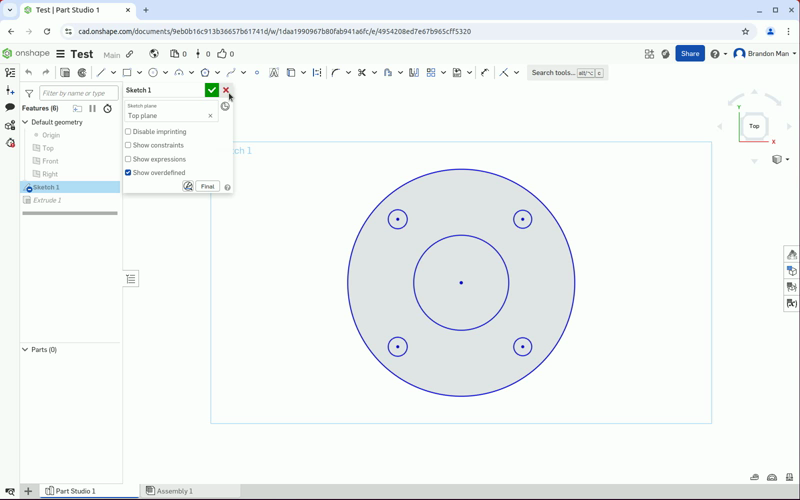
click(229, 92)
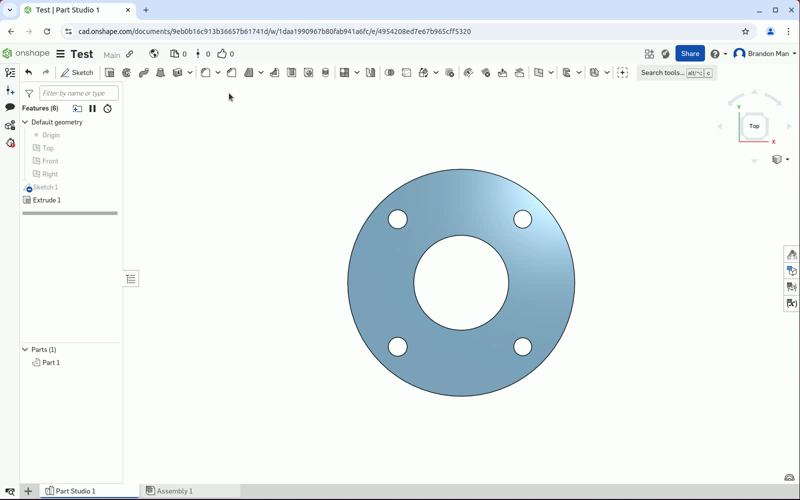
mouse_move(541, 75)
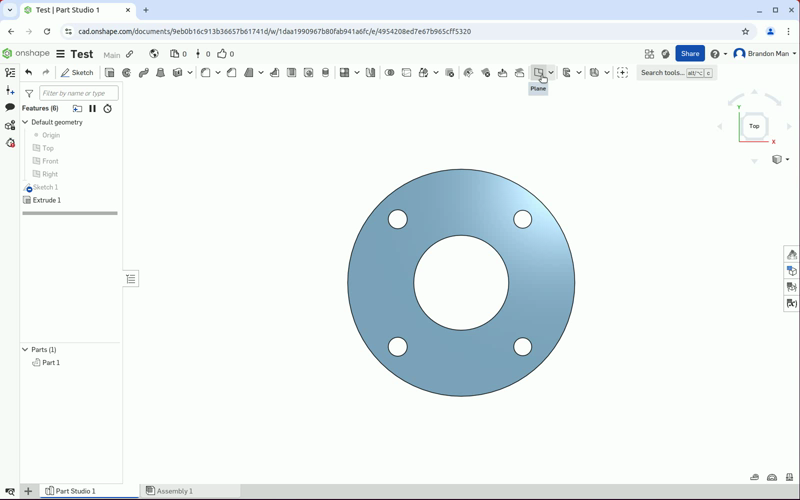
click(541, 75)
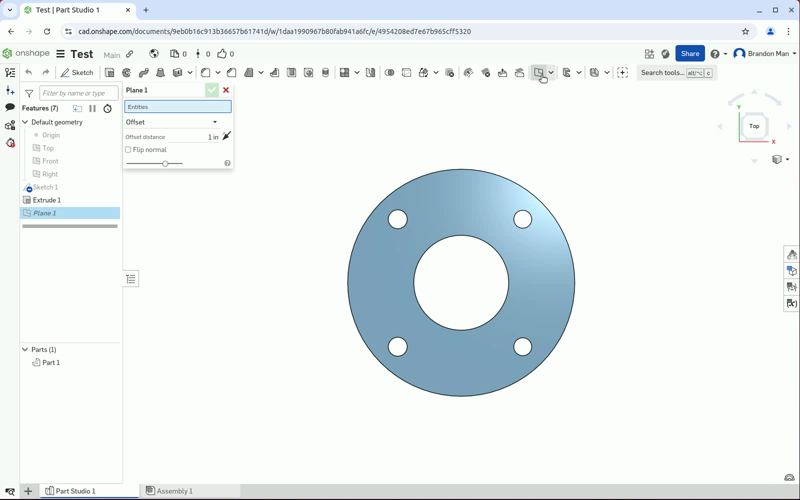
mouse_move(73, 150)
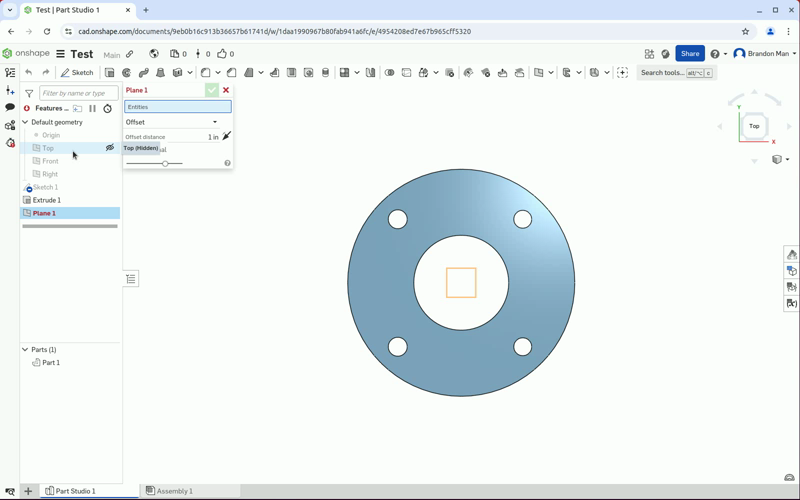
click(73, 150)
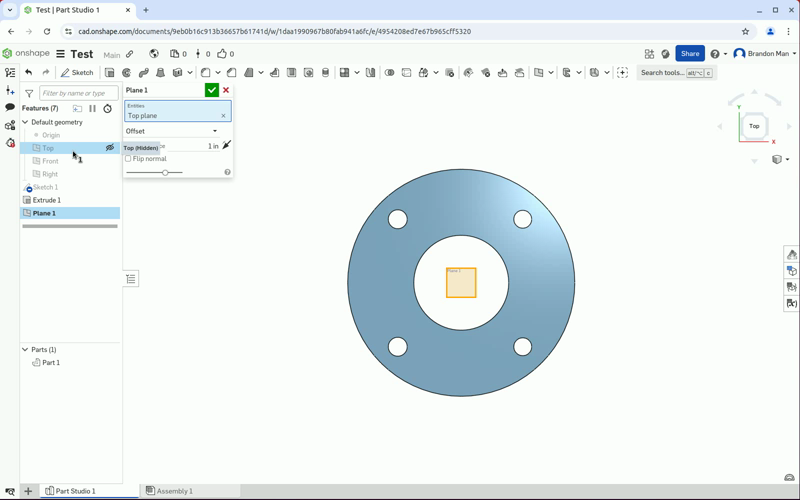
key(tab, 2)
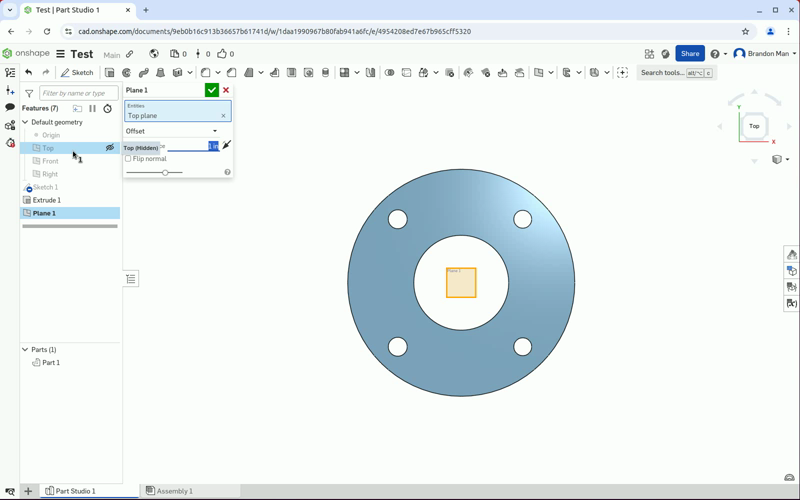
text(4.56)
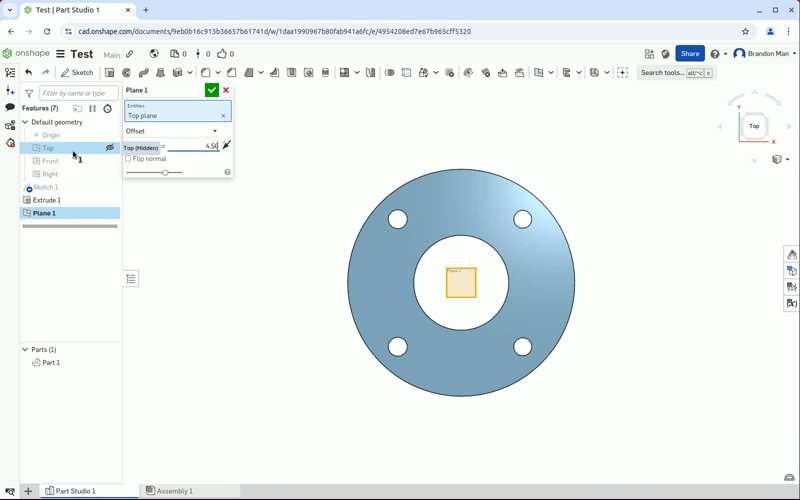
key(enter, 2)
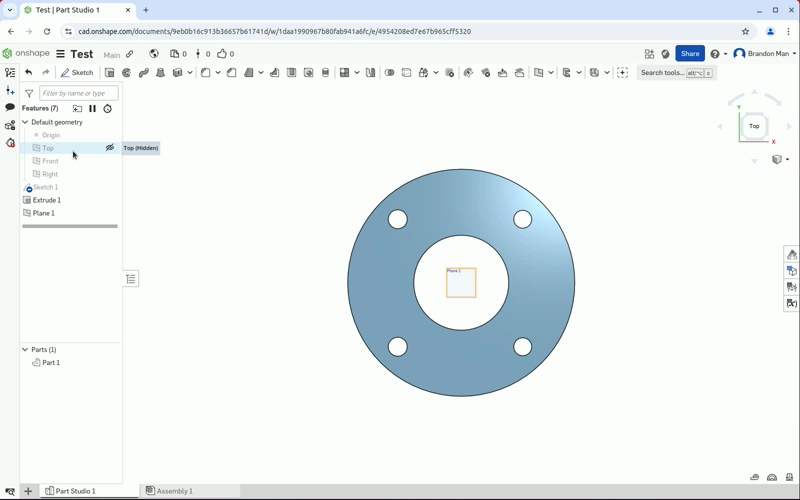
key(shift+s)
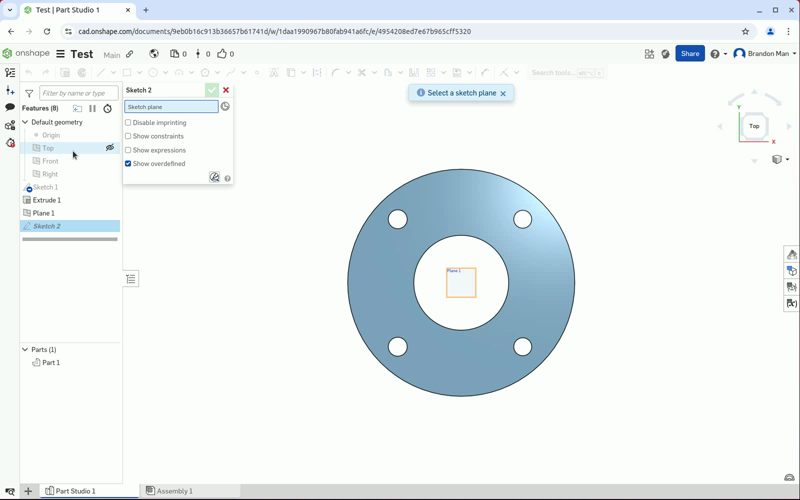
mouse_move(73, 215)
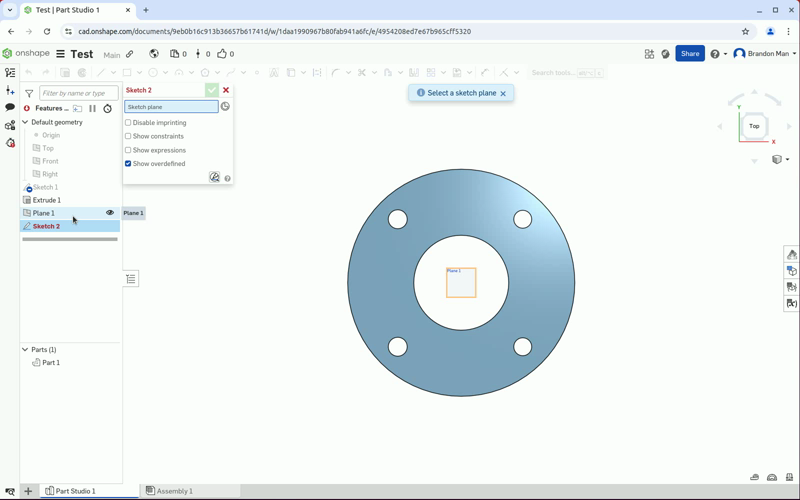
click(73, 215)
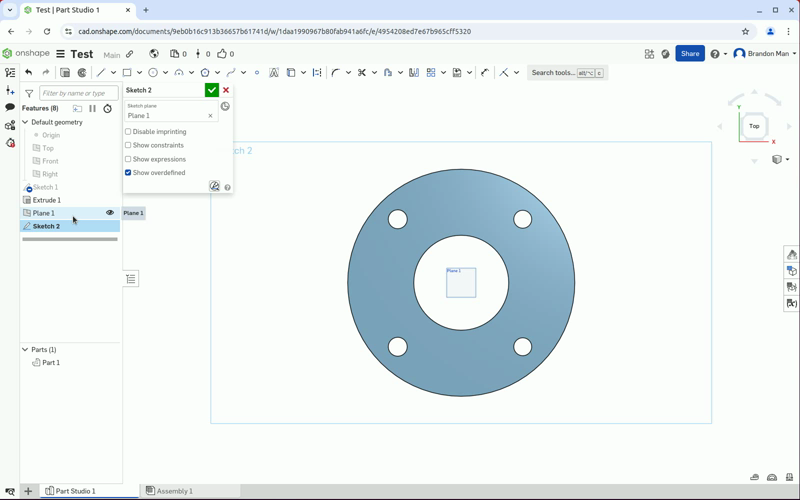
mouse_move(73, 352)
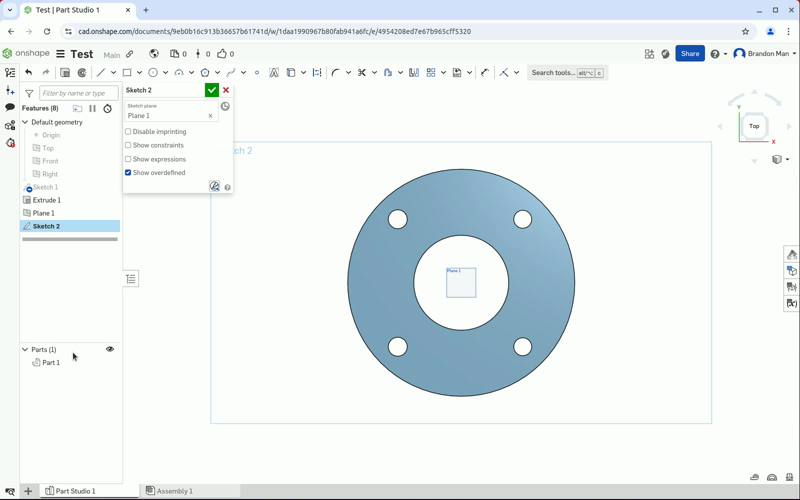
key(y)
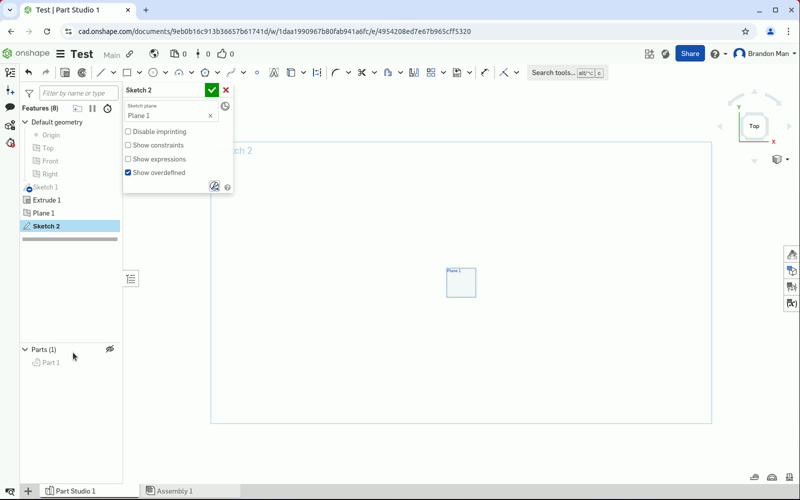
key(l)
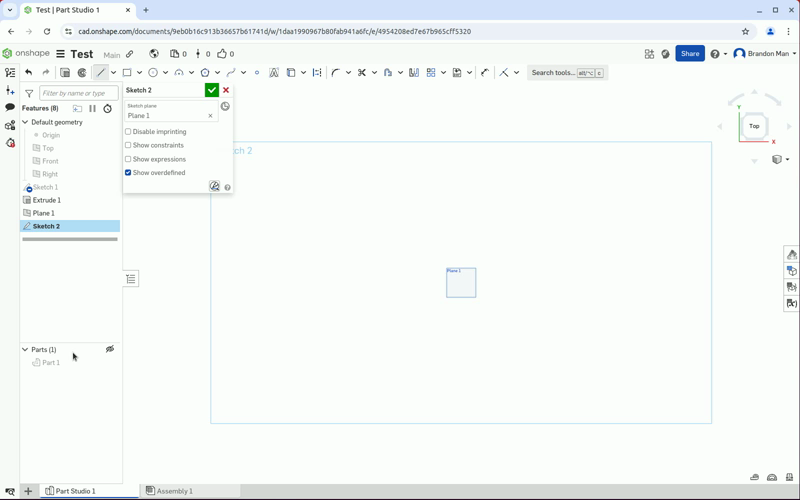
key_down(shift)
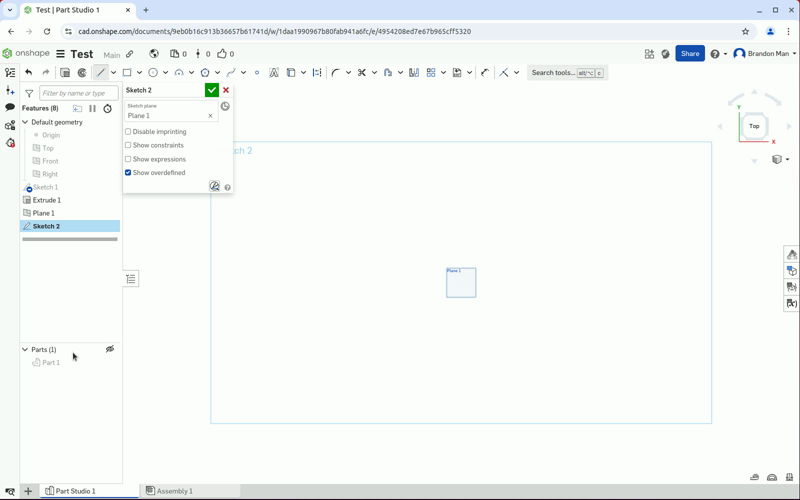
mouse_move(348, 293)
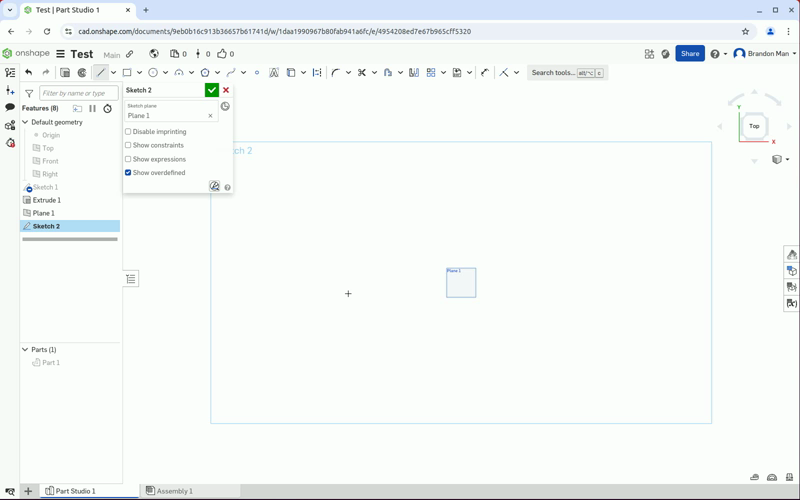
click(348, 293)
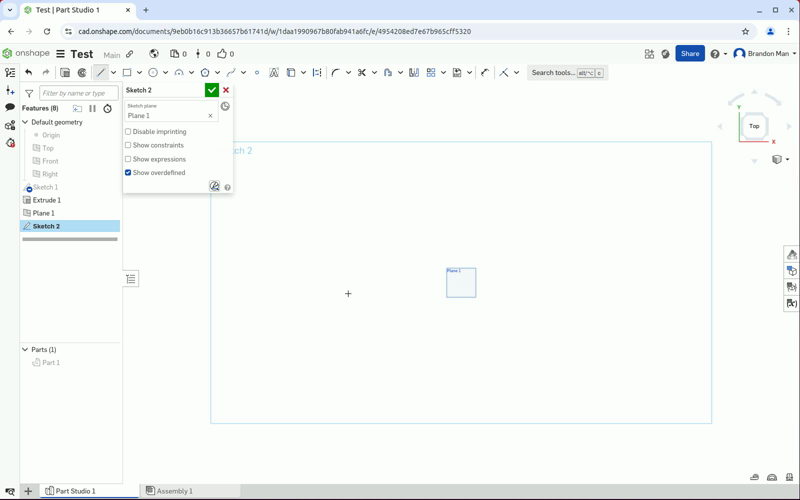
key_up(shift)
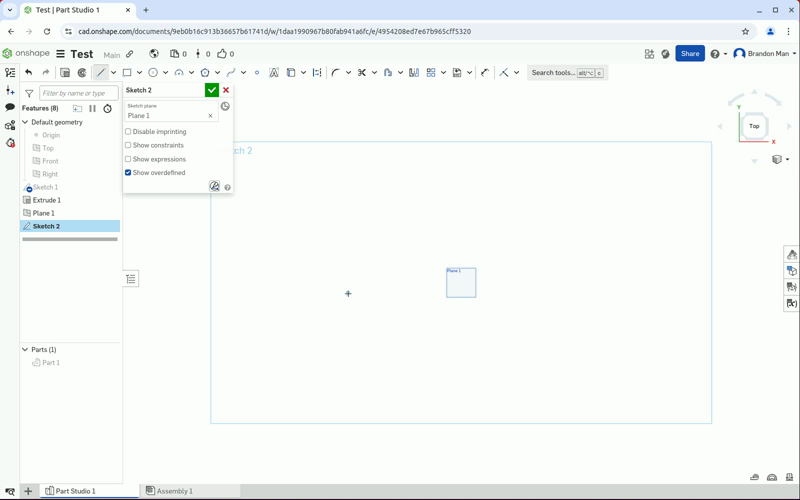
key_down(shift)
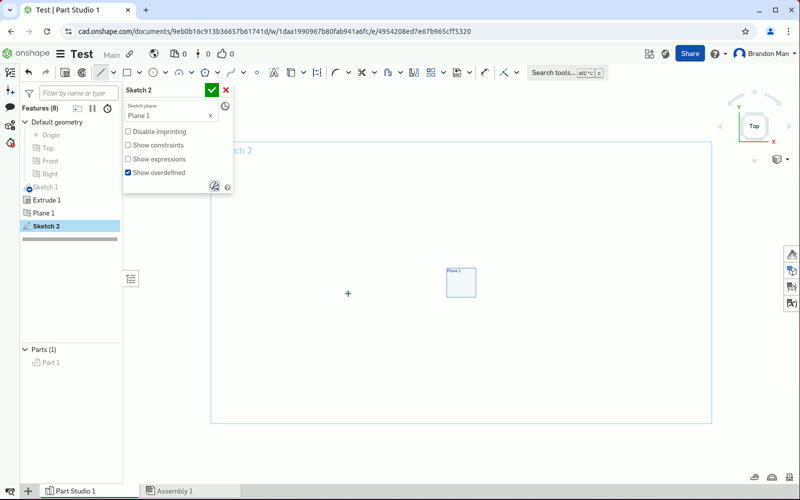
mouse_move(414, 293)
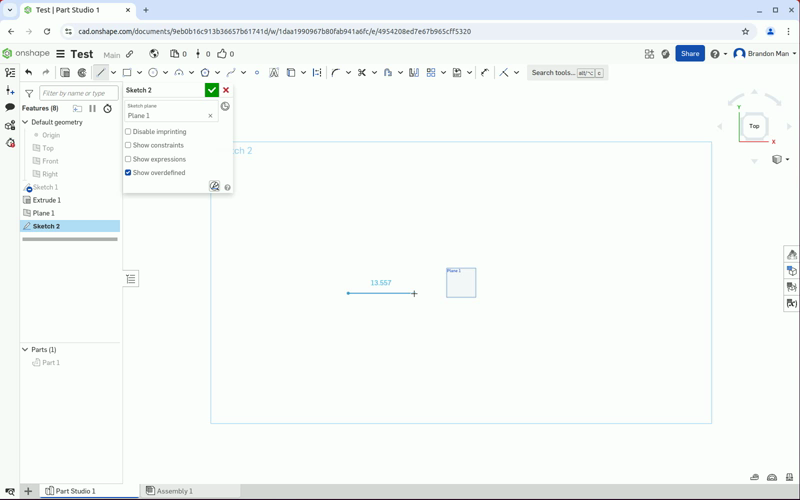
click(414, 293)
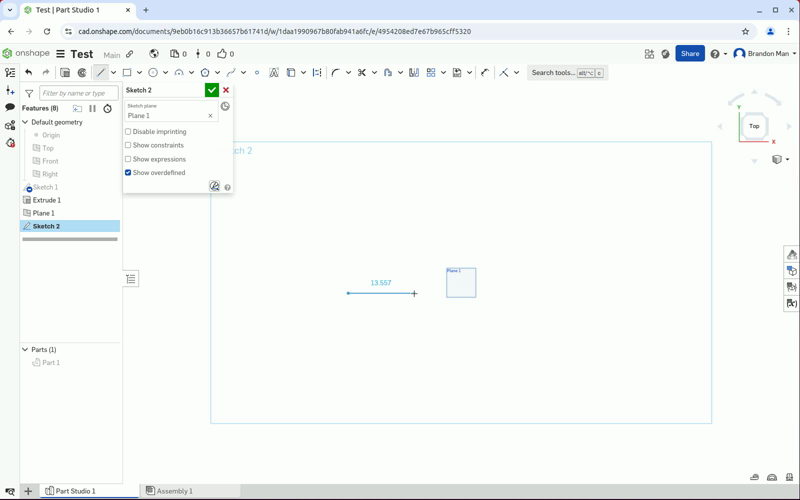
key_up(shift)
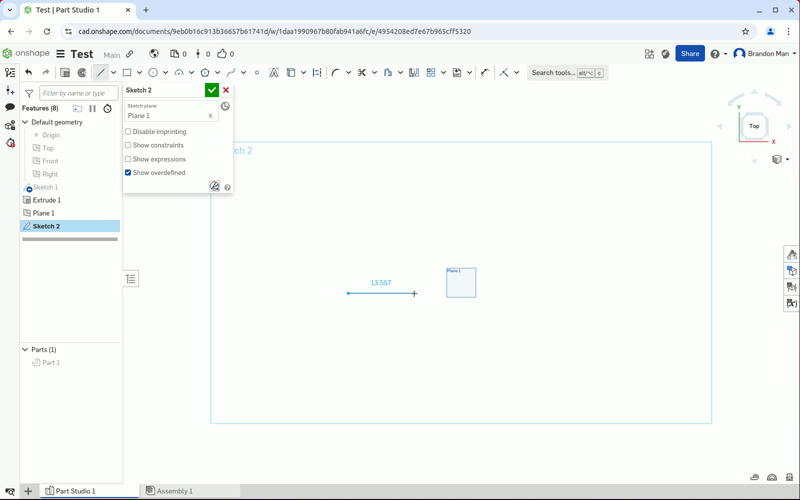
key(esc)
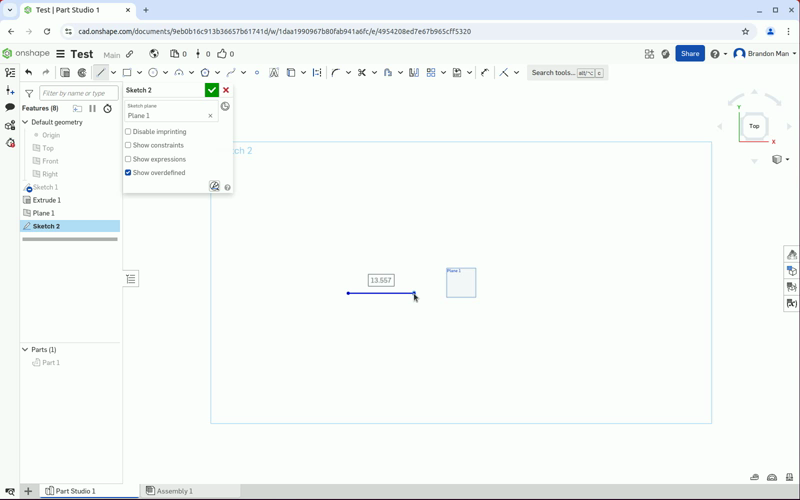
key(a)
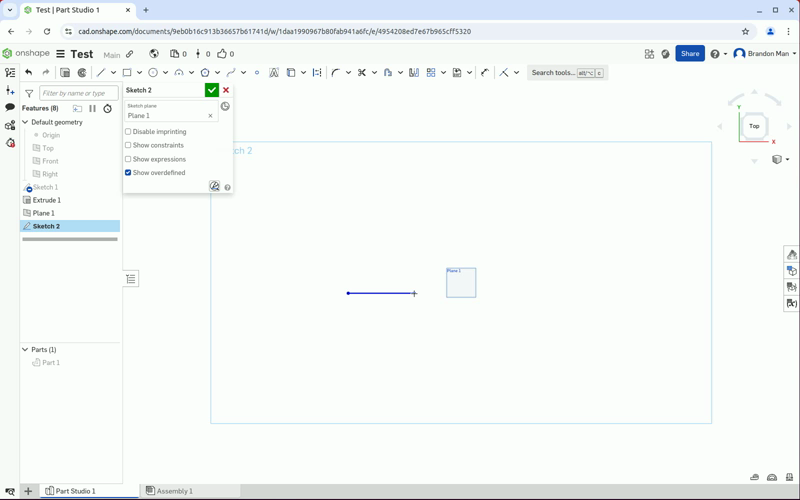
mouse_move(414, 293)
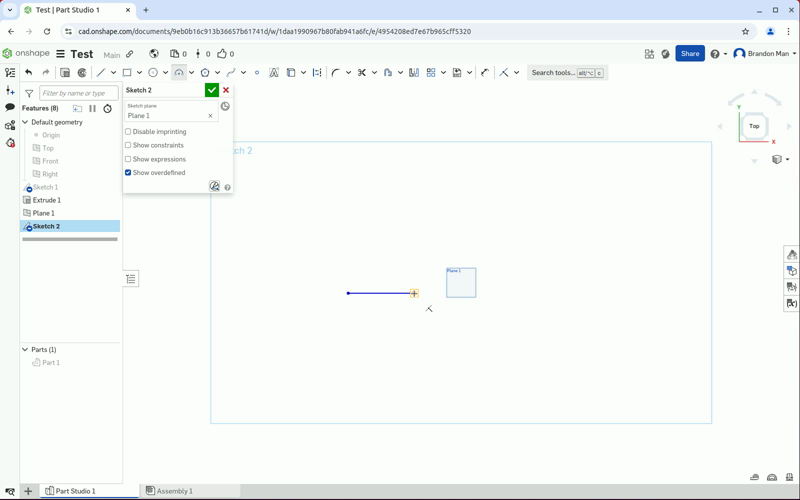
click(414, 293)
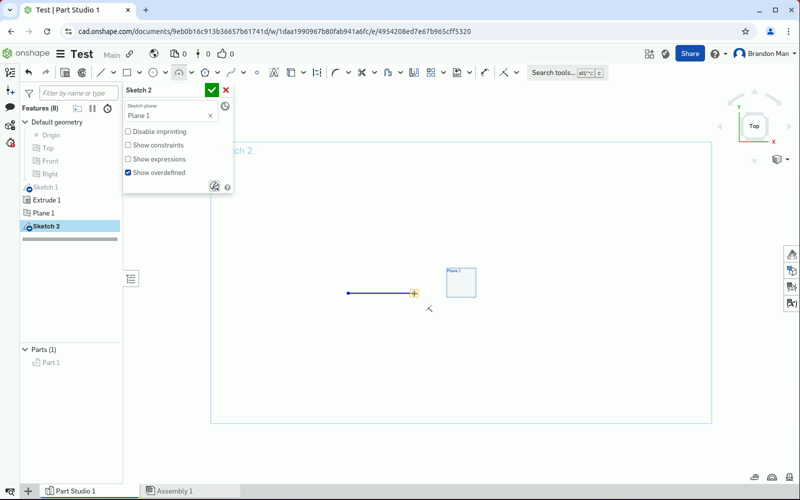
key_down(shift)
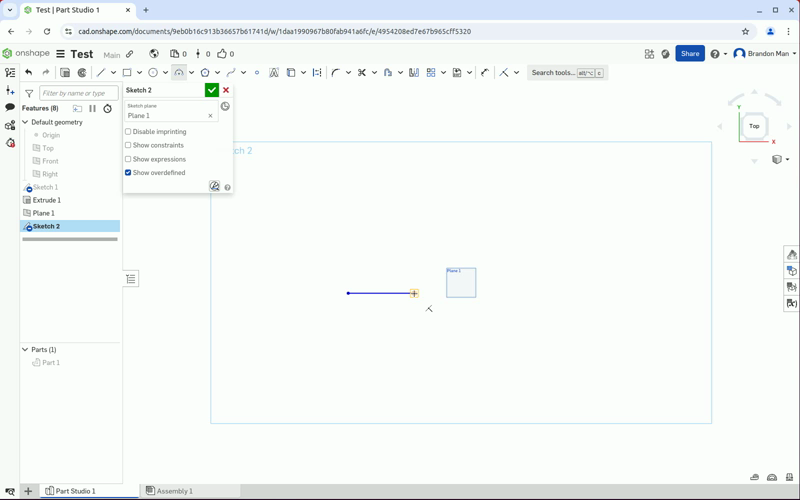
mouse_move(414, 271)
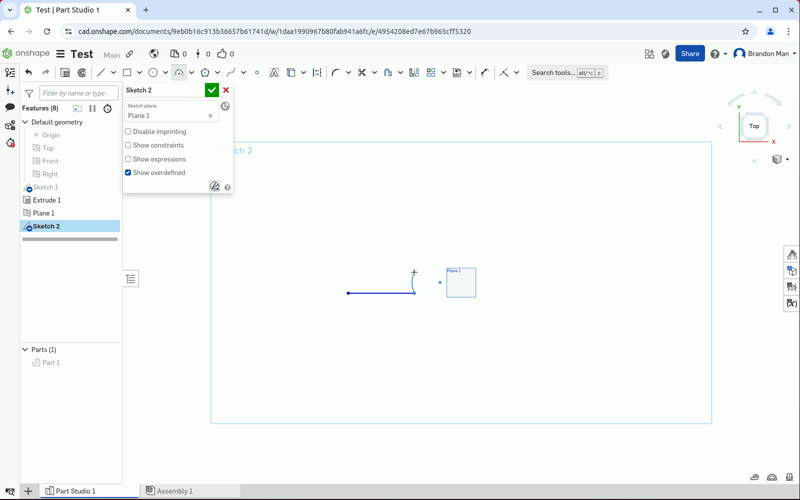
click(414, 271)
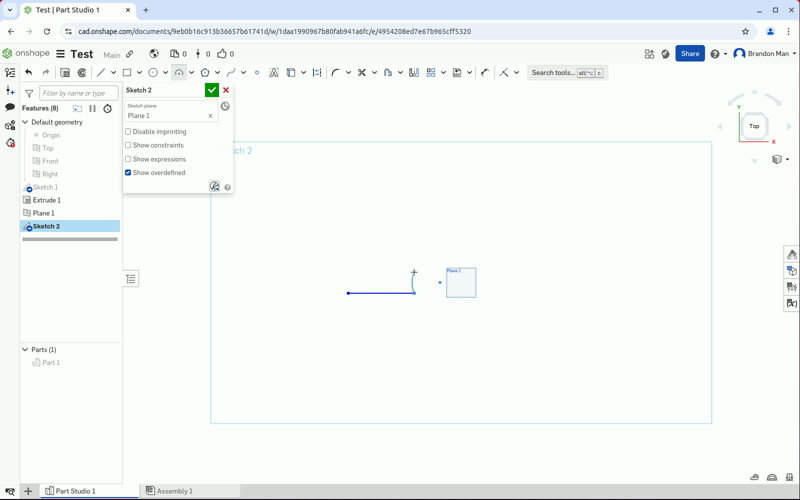
mouse_move(413, 282)
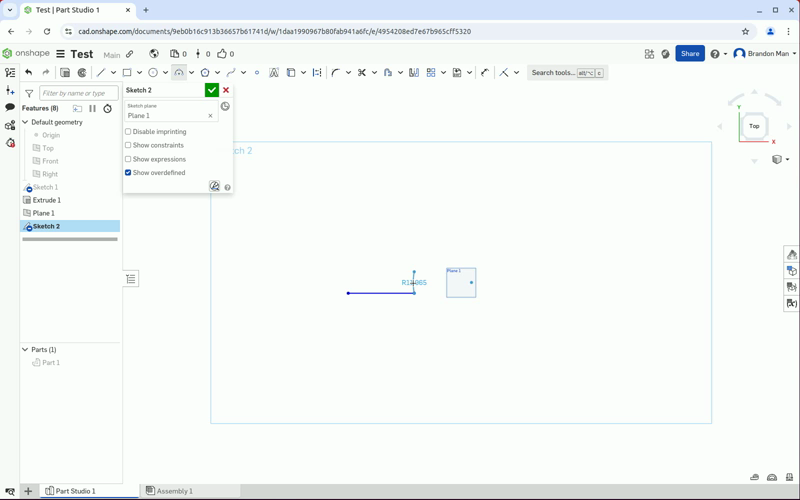
click(413, 282)
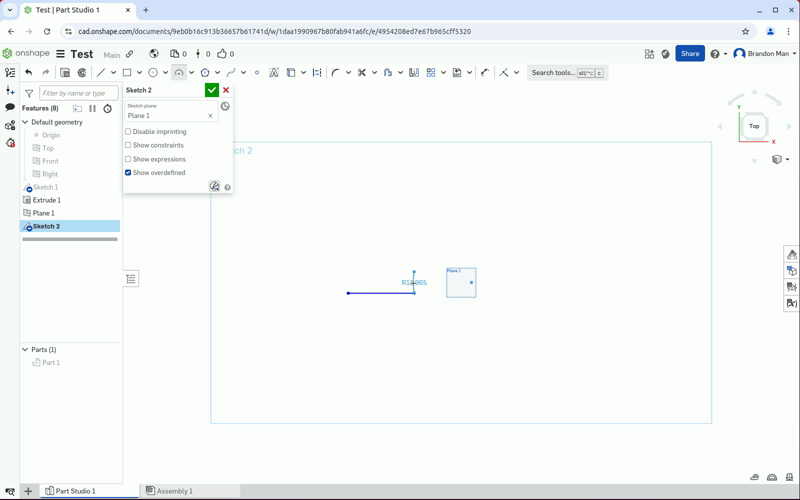
key_up(shift)
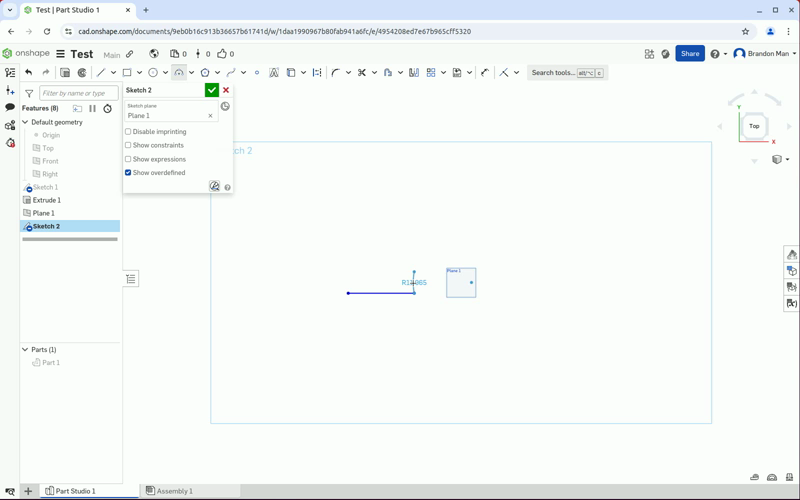
key(esc)
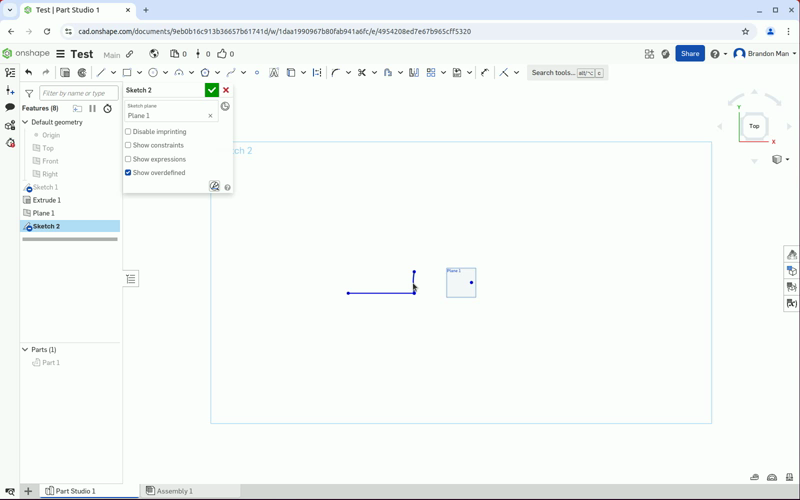
key(l)
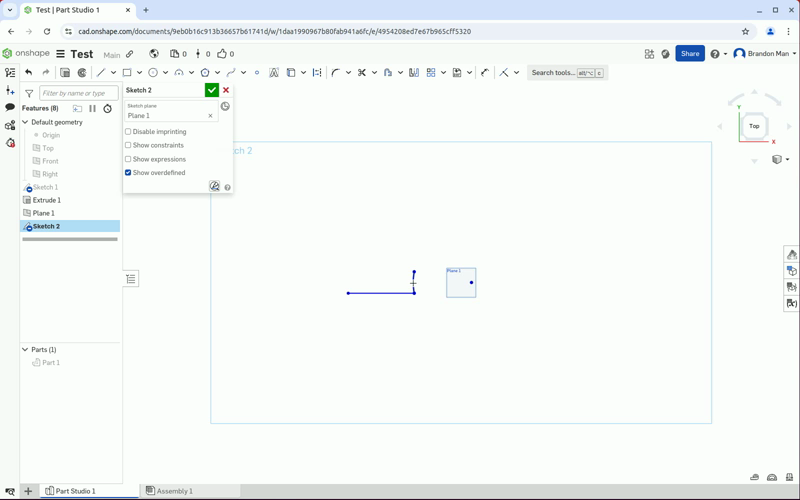
mouse_move(414, 271)
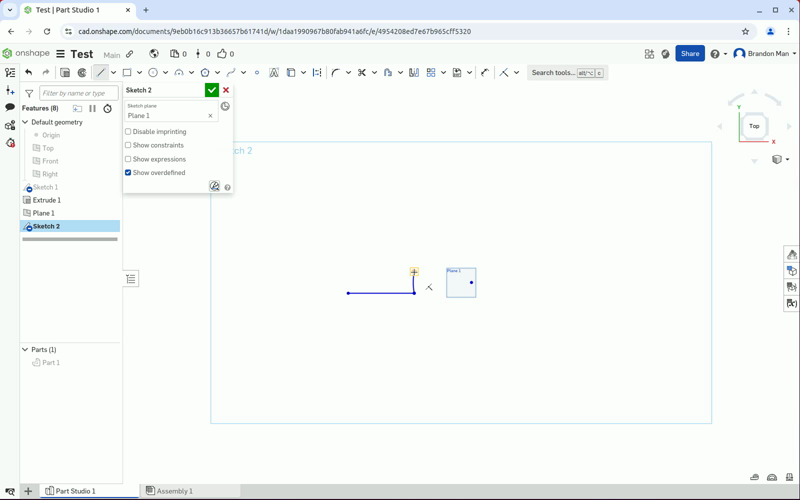
click(414, 271)
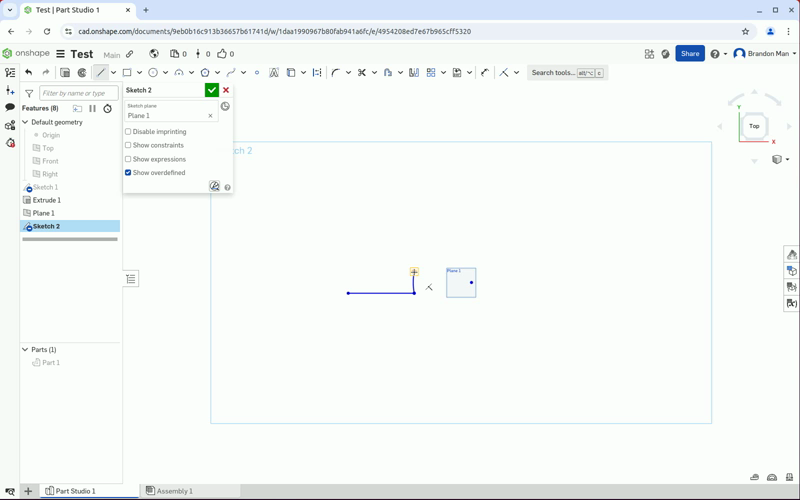
key_down(shift)
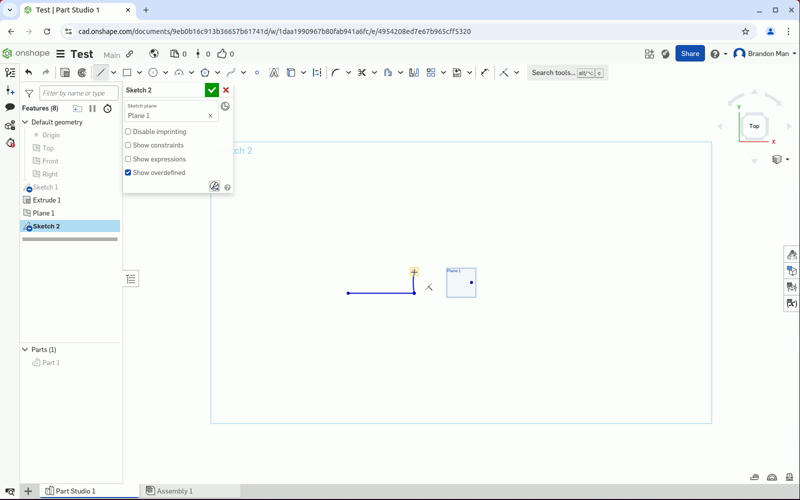
mouse_move(348, 271)
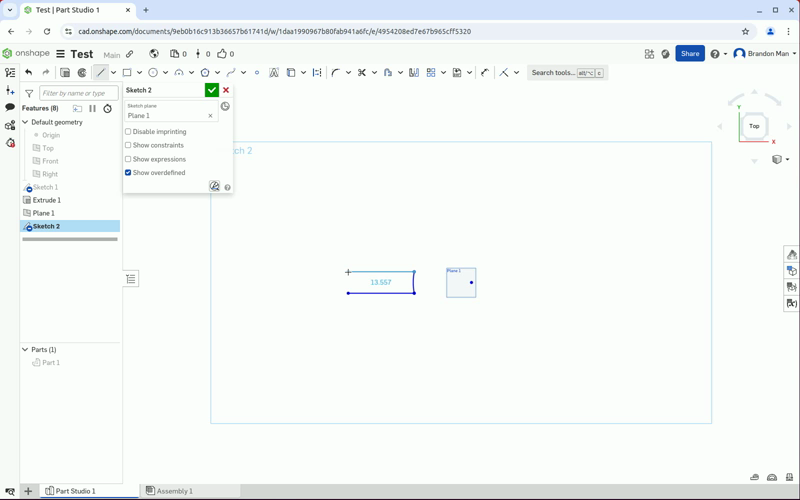
click(348, 271)
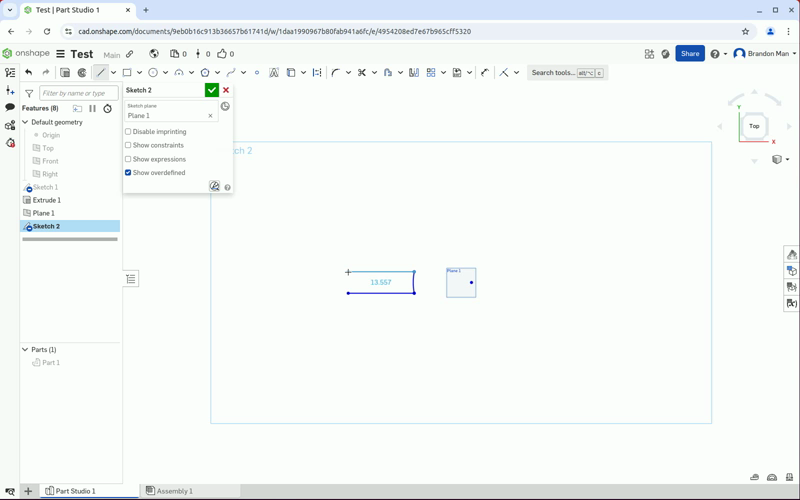
key_up(shift)
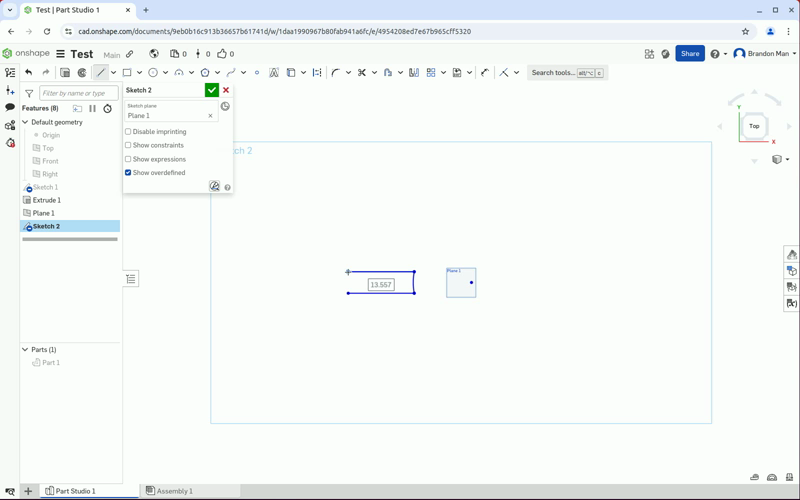
key(esc)
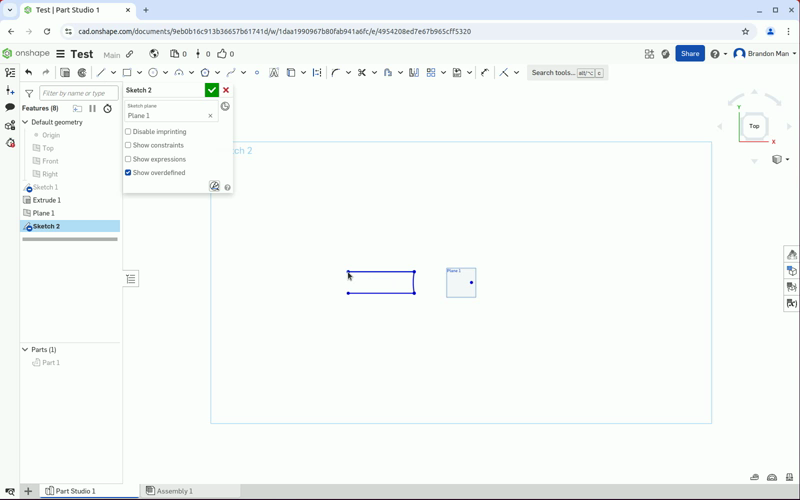
key(a)
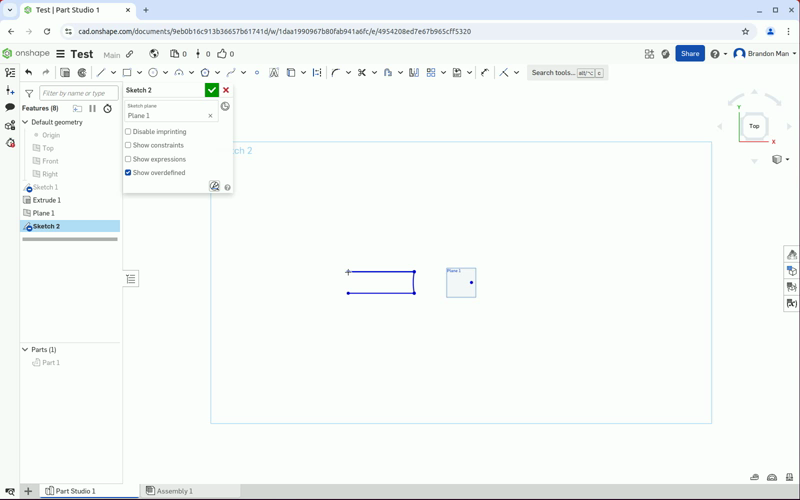
mouse_move(348, 271)
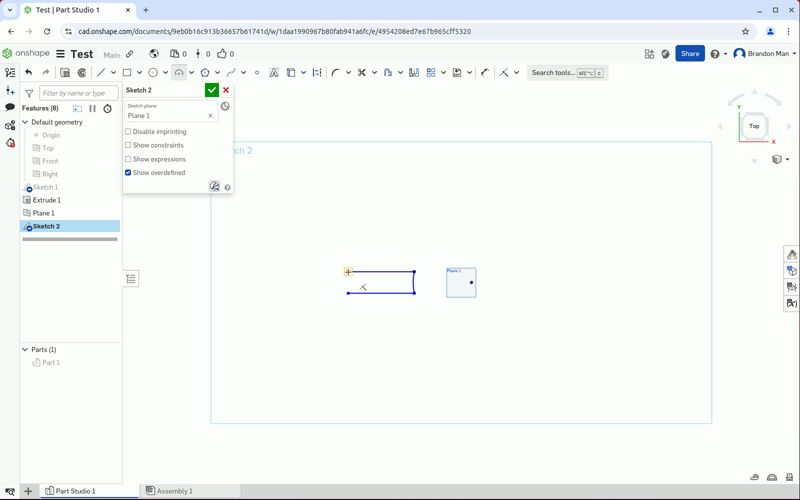
click(348, 271)
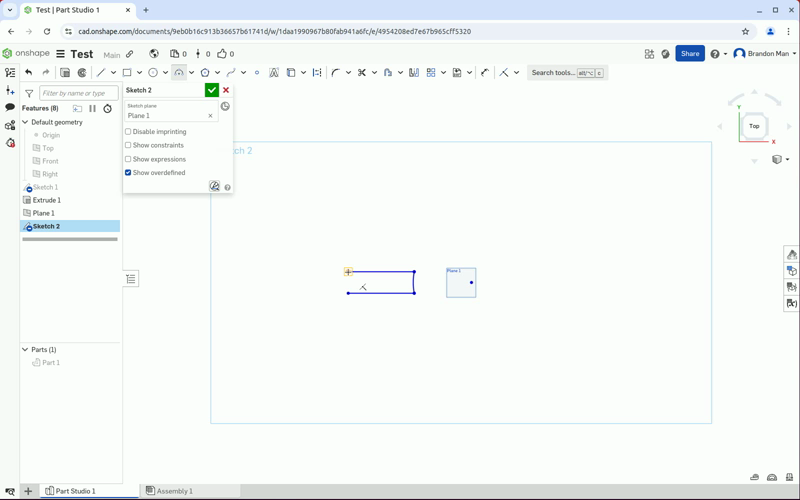
mouse_move(348, 293)
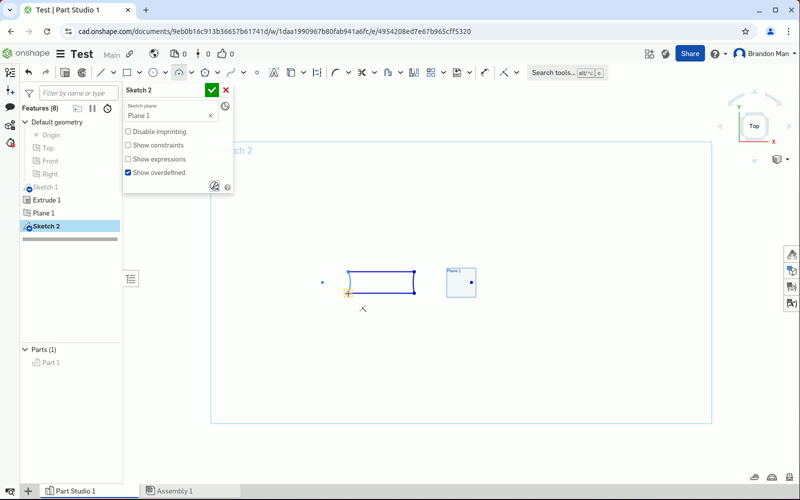
click(348, 293)
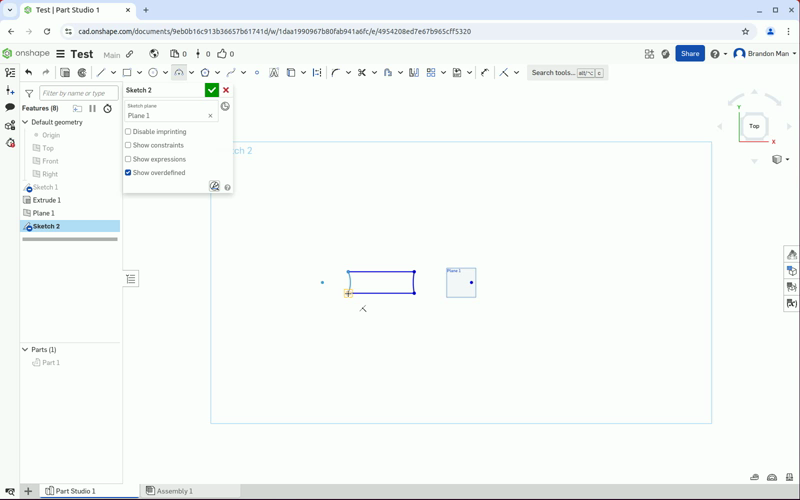
key_down(shift)
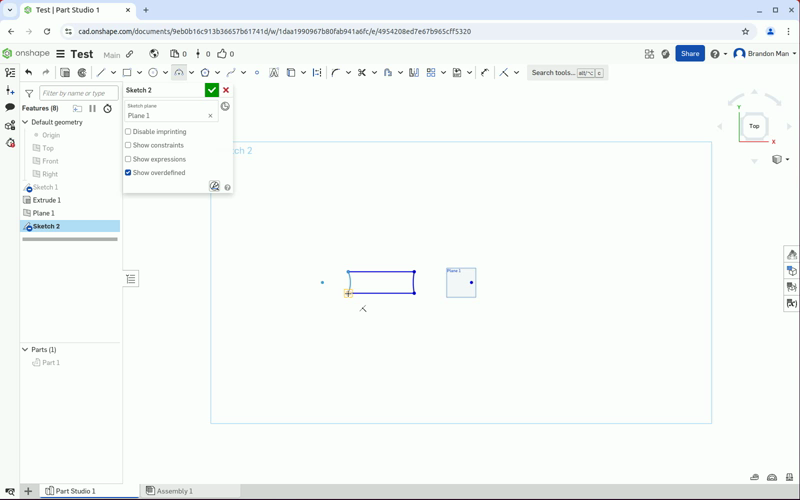
mouse_move(347, 282)
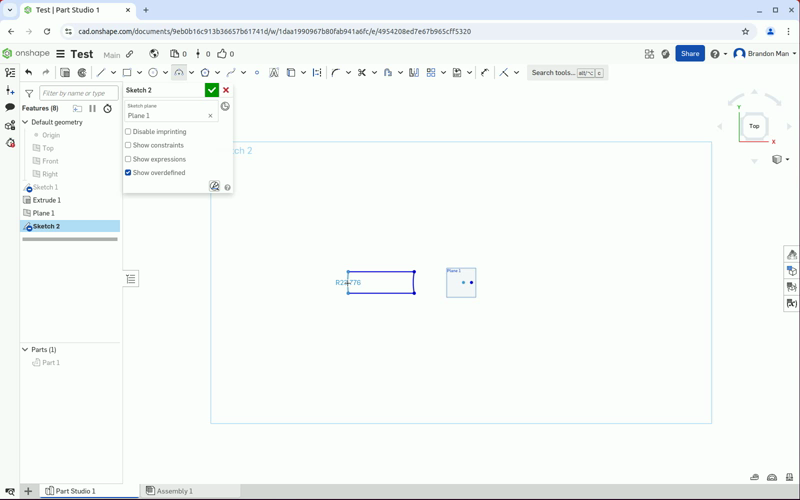
click(347, 282)
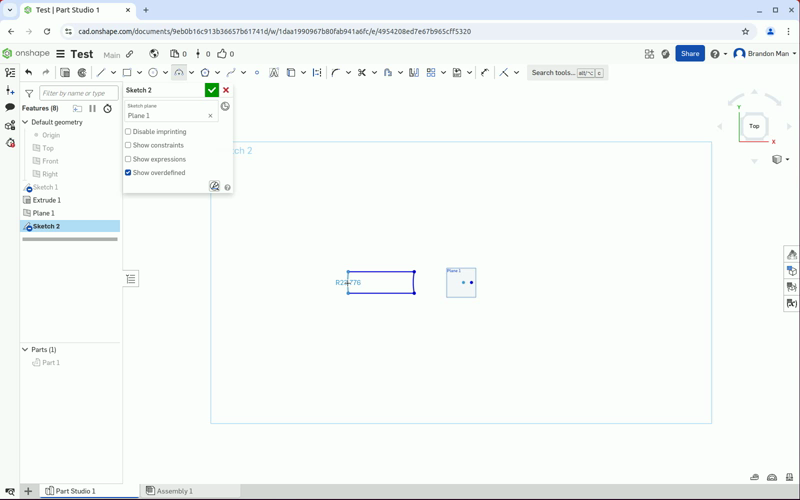
key_up(shift)
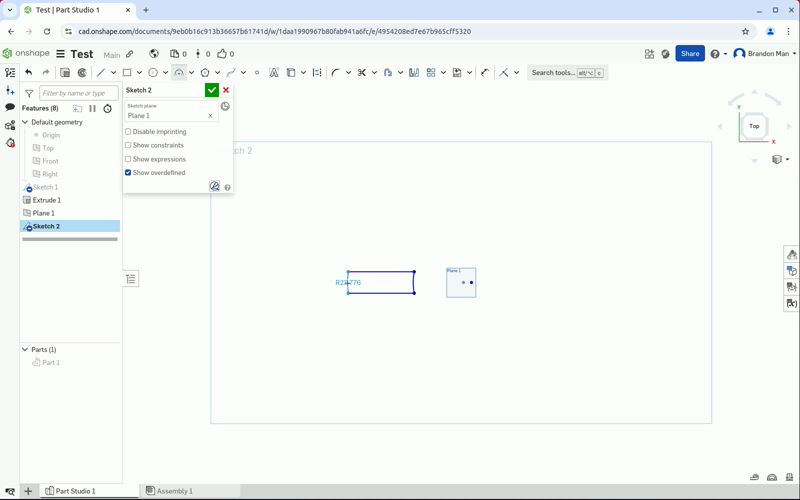
key(esc)
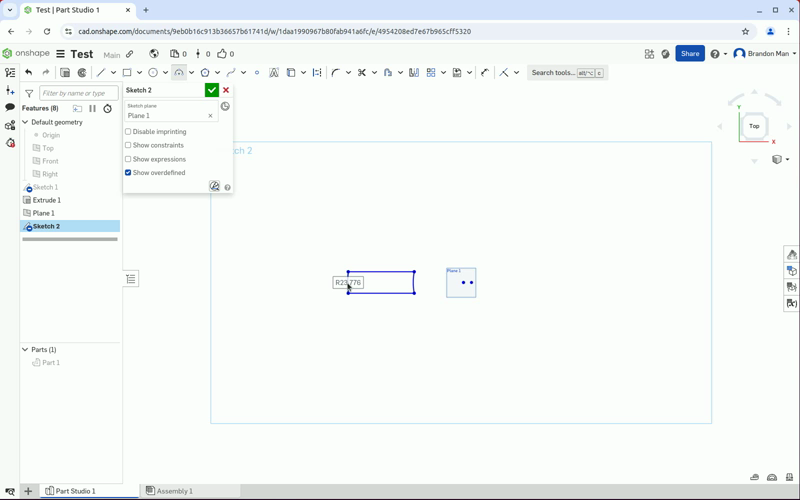
mouse_move(364, 285)
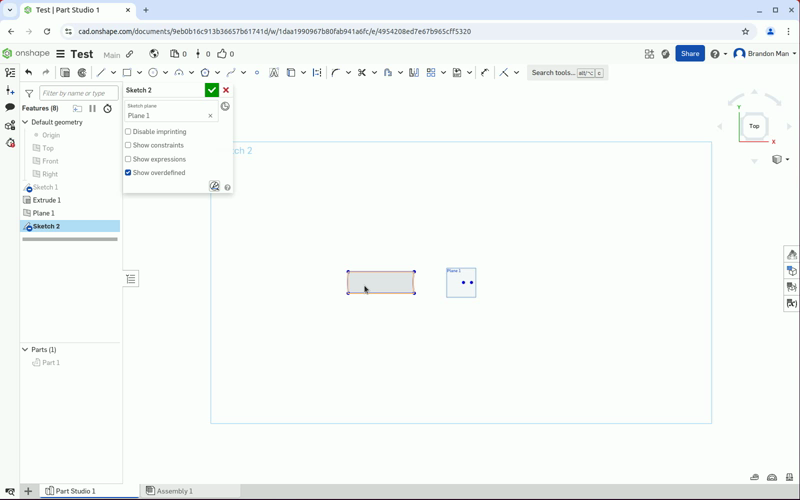
scroll(6)
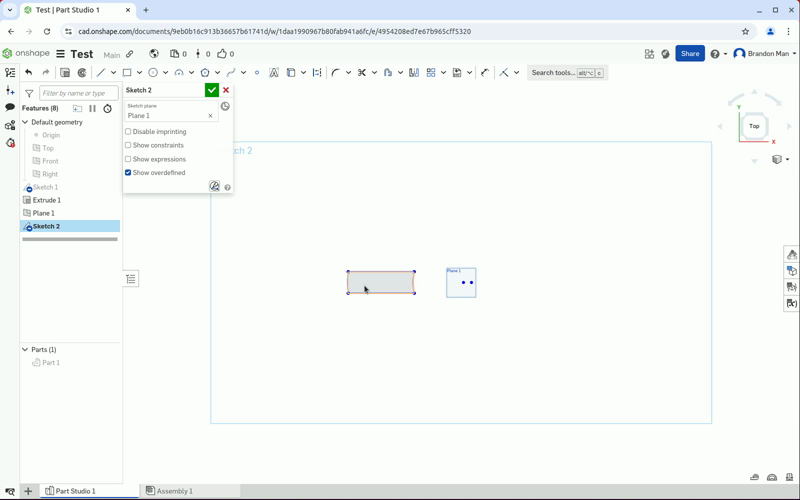
scroll(6)
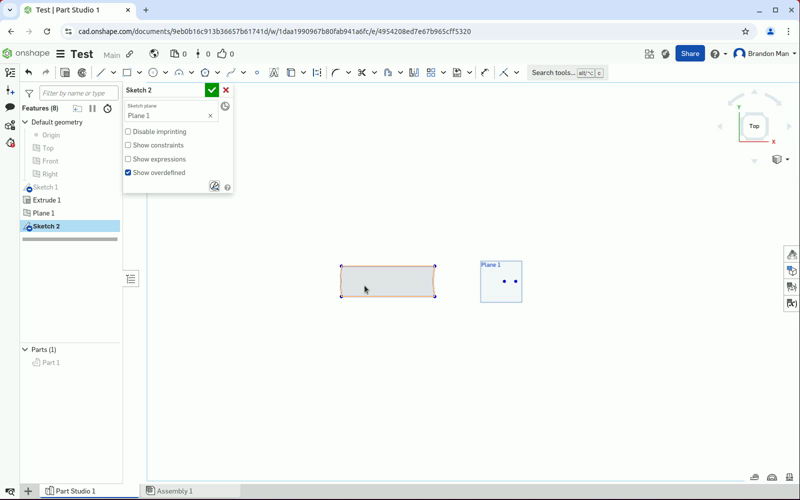
scroll(6)
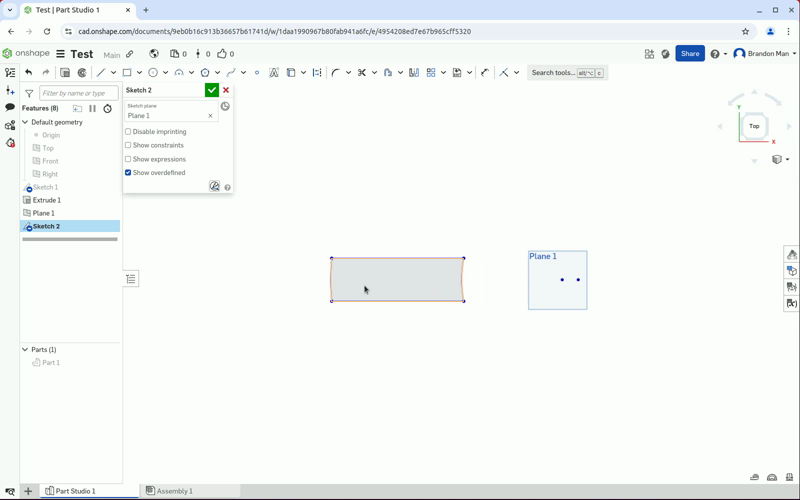
scroll(6)
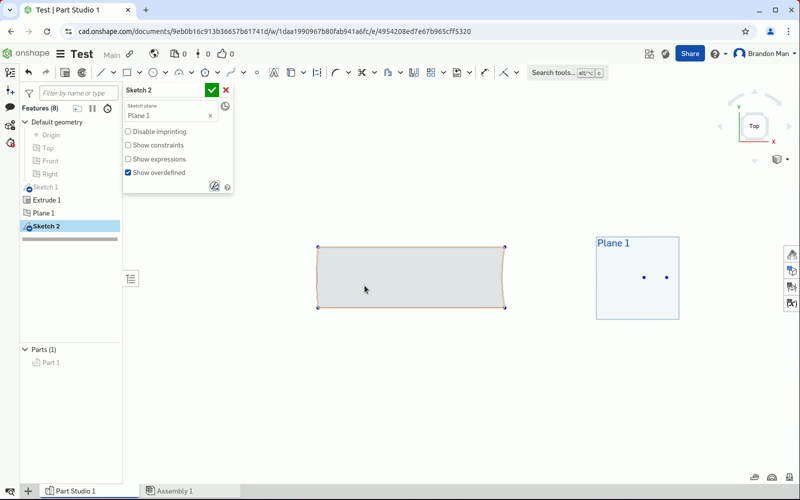
scroll(6)
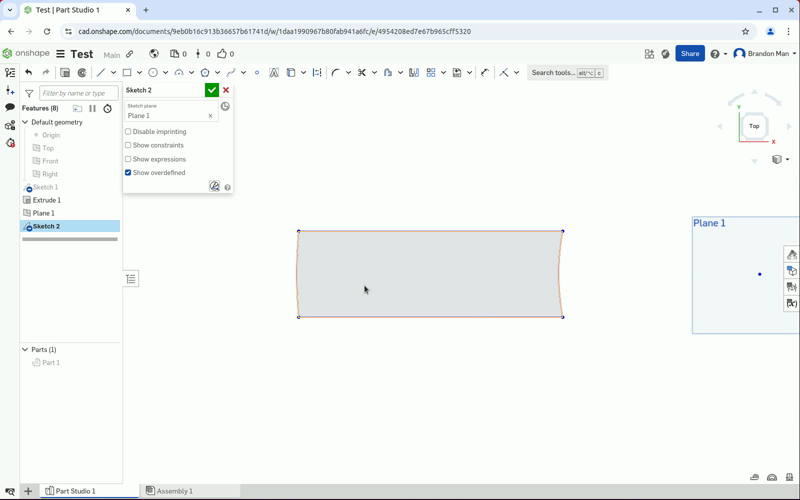
scroll(6)
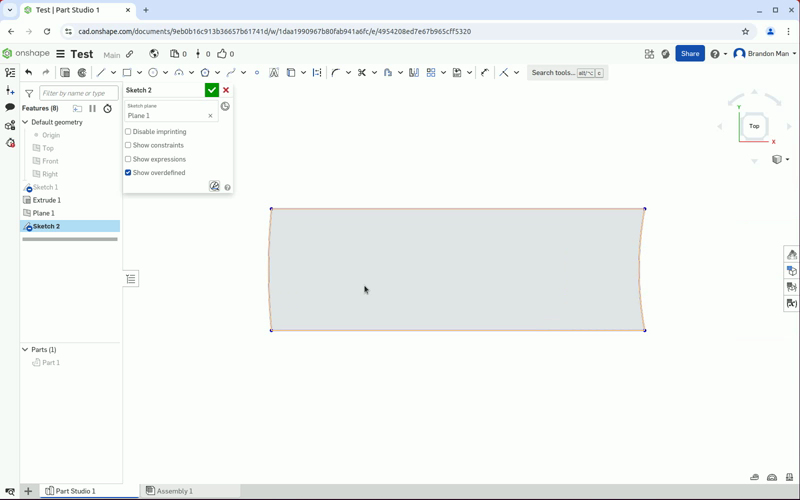
scroll(6)
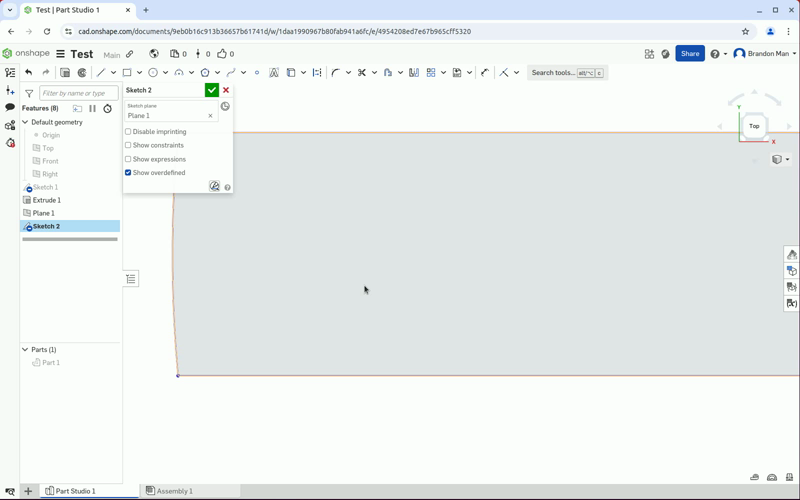
click(364, 285)
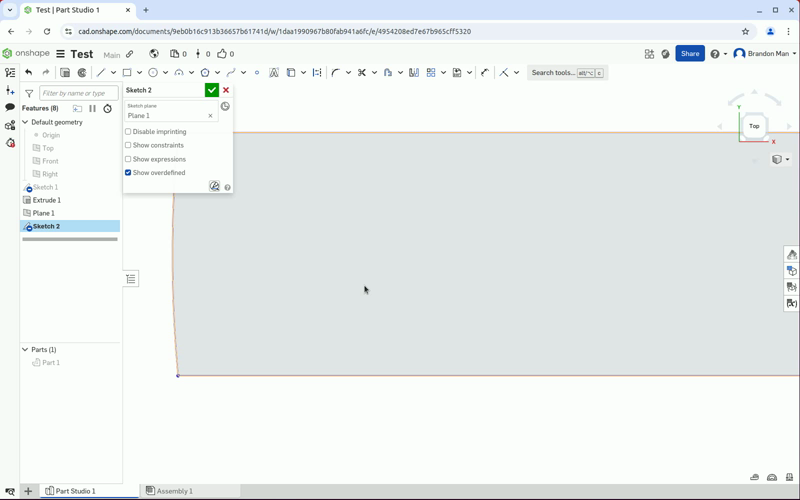
scroll(-6)
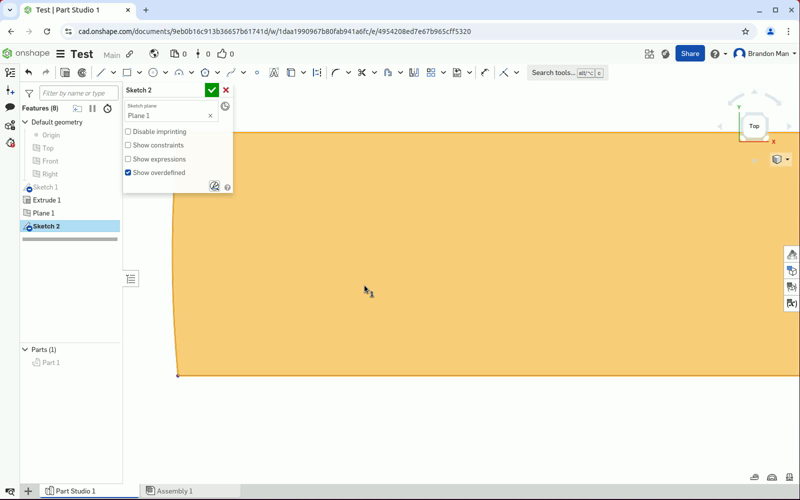
scroll(-6)
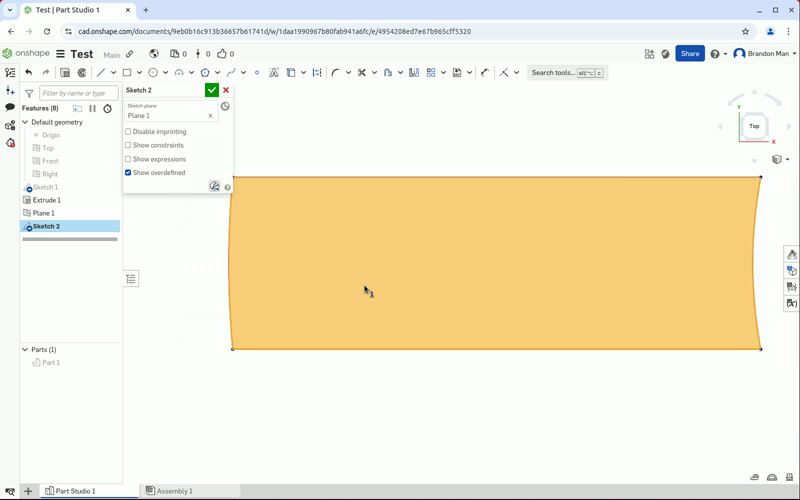
scroll(-6)
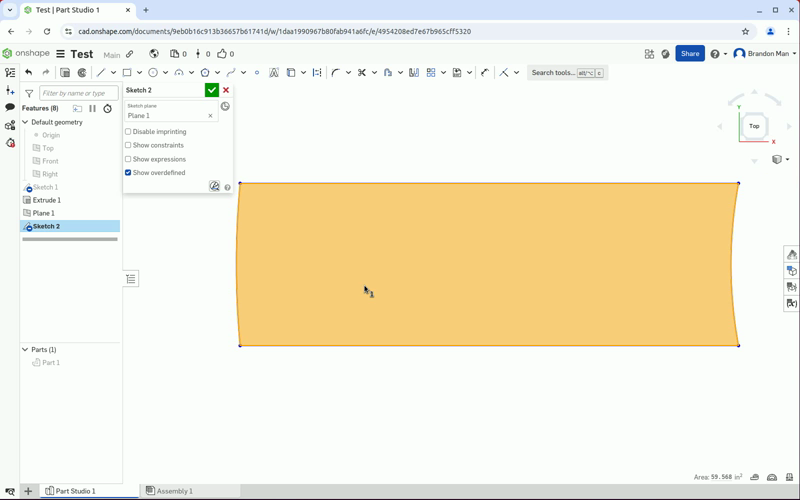
scroll(-6)
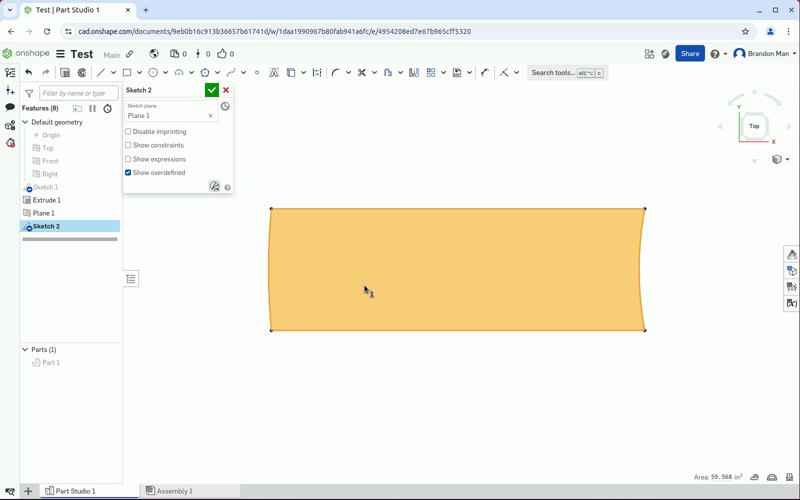
scroll(-6)
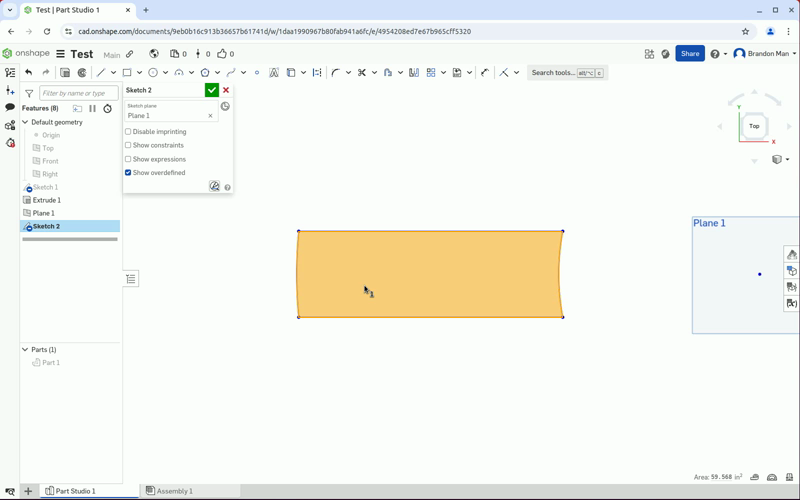
scroll(-6)
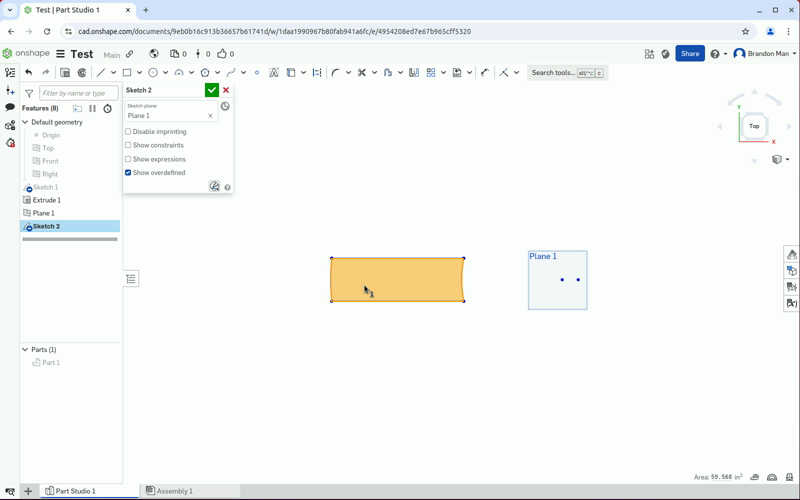
scroll(-6)
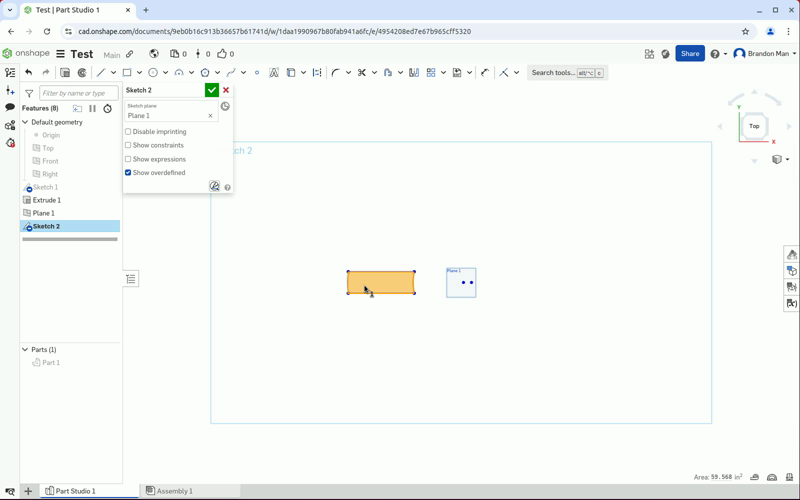
mouse_move(73, 352)
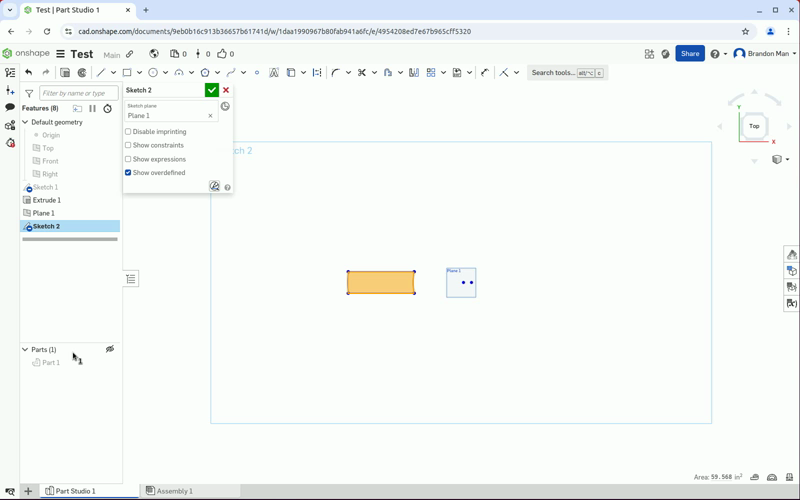
key(shift+y)
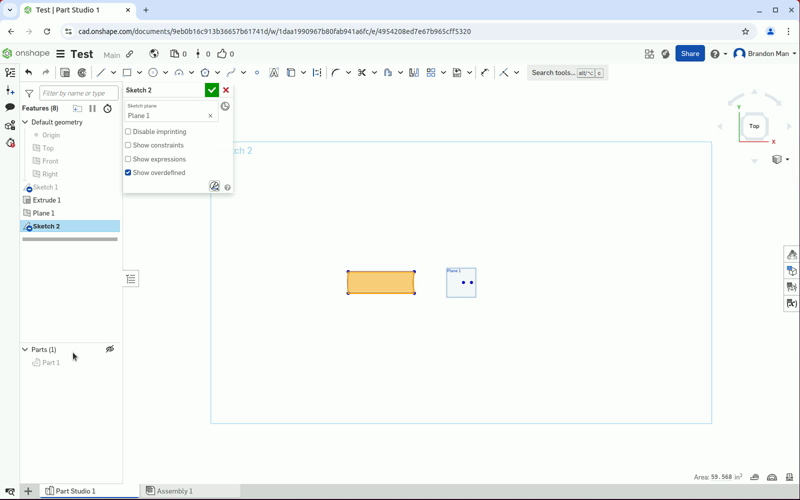
key(shift+e)
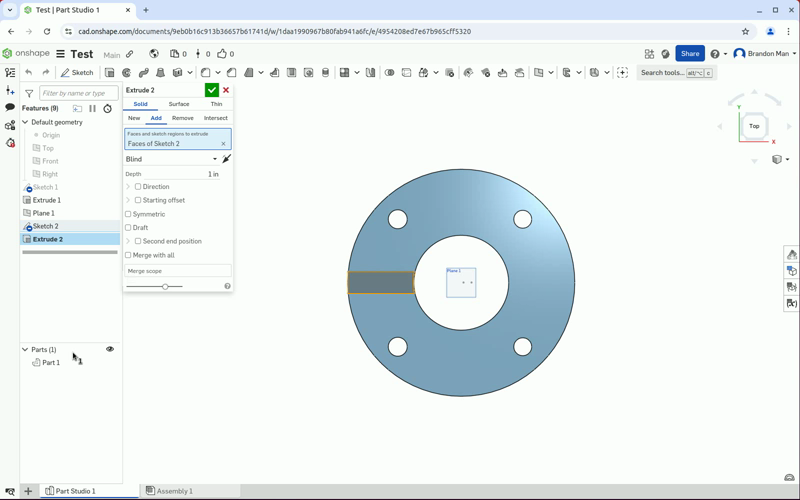
mouse_move(143, 106)
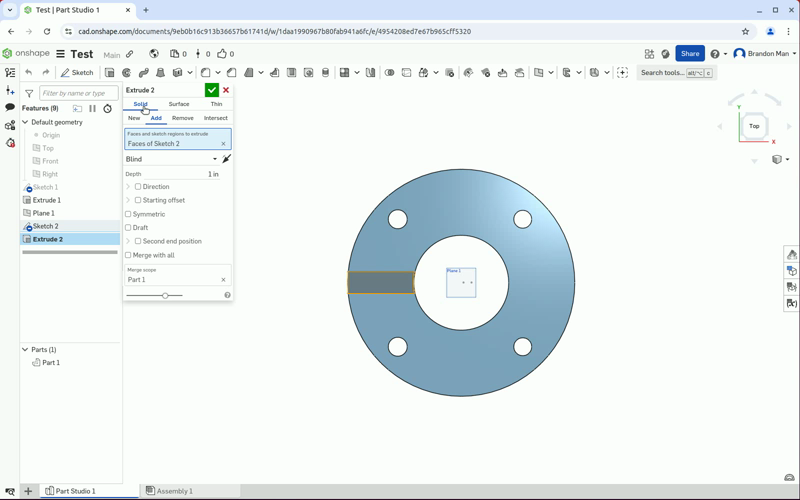
click(143, 106)
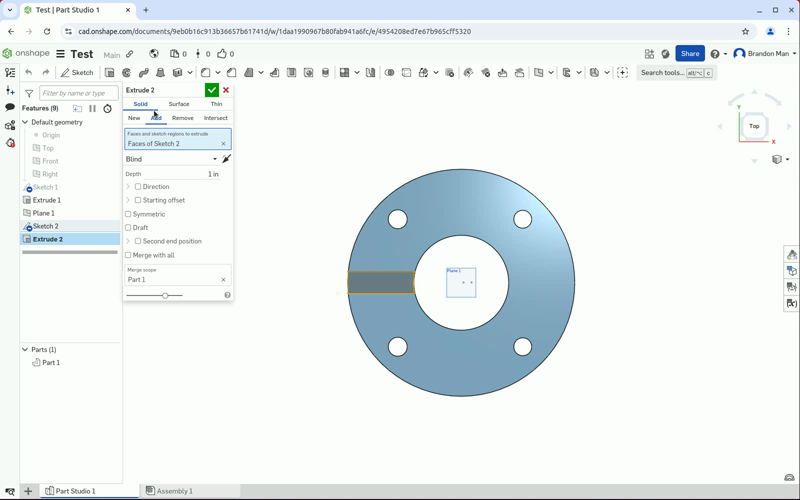
mouse_move(186, 120)
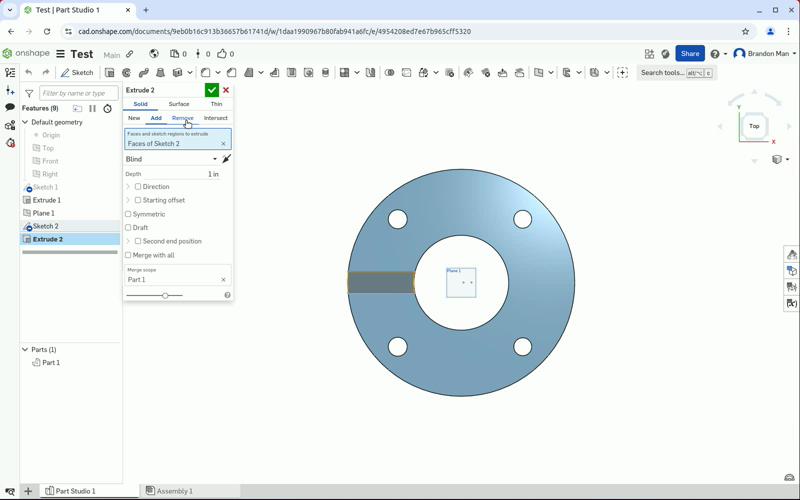
click(186, 120)
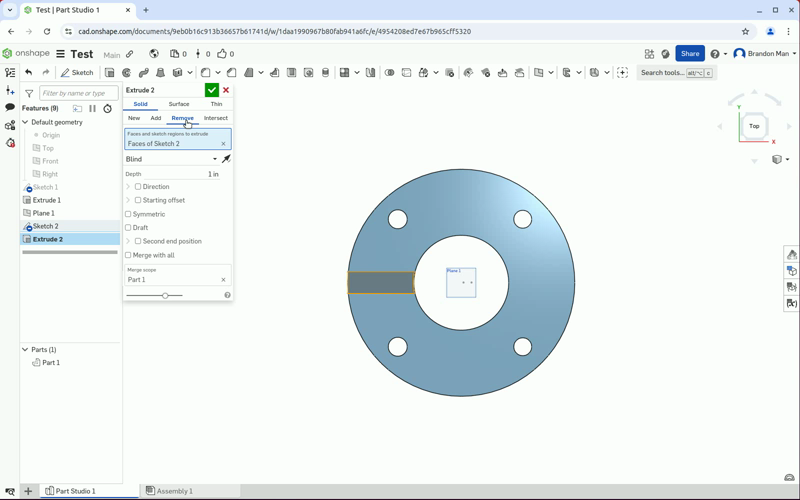
key(tab, 4)
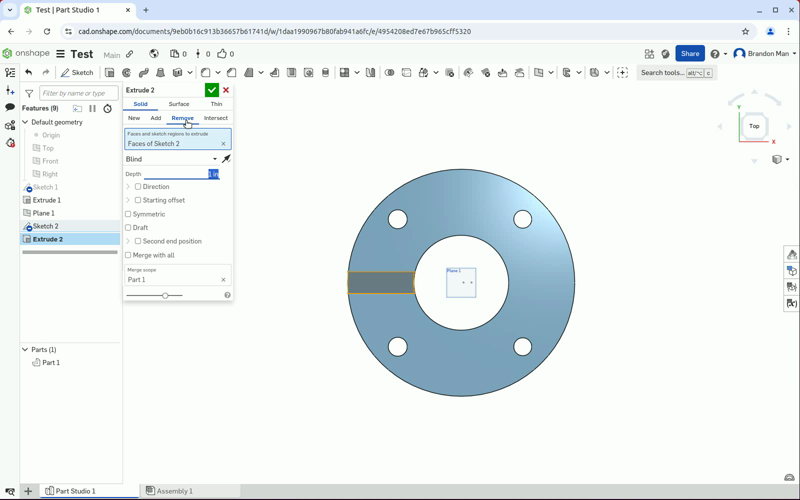
text(2.166)
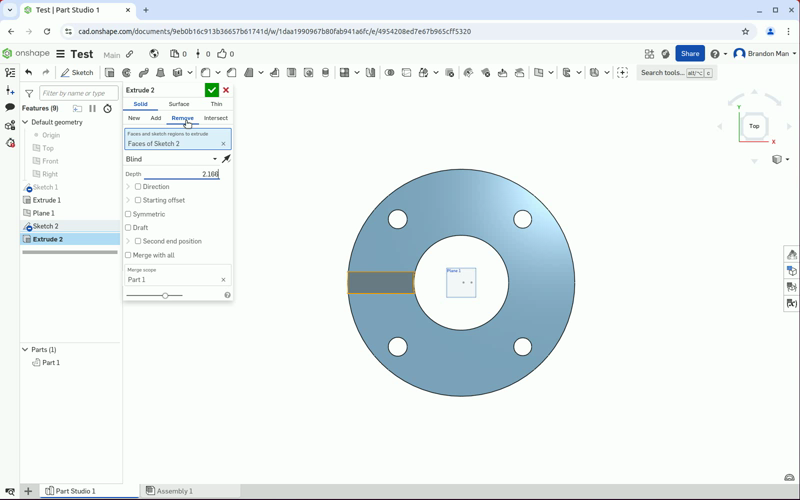
key(tab, 6)
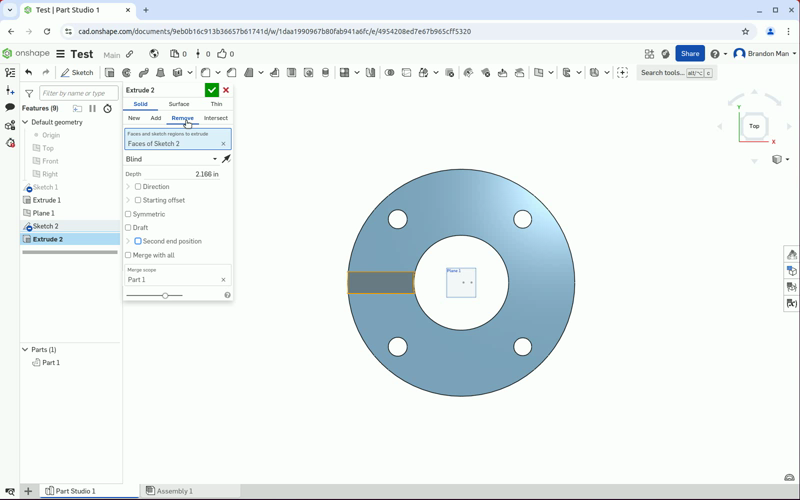
key(space)
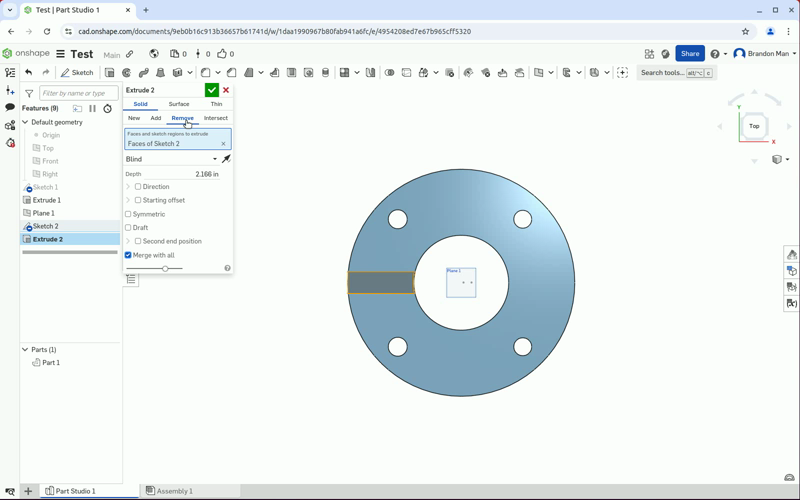
key(enter)
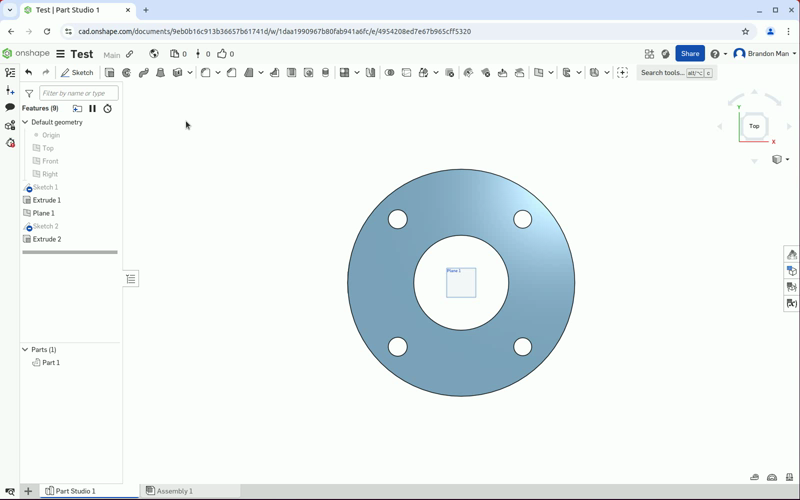
key(shift+h)
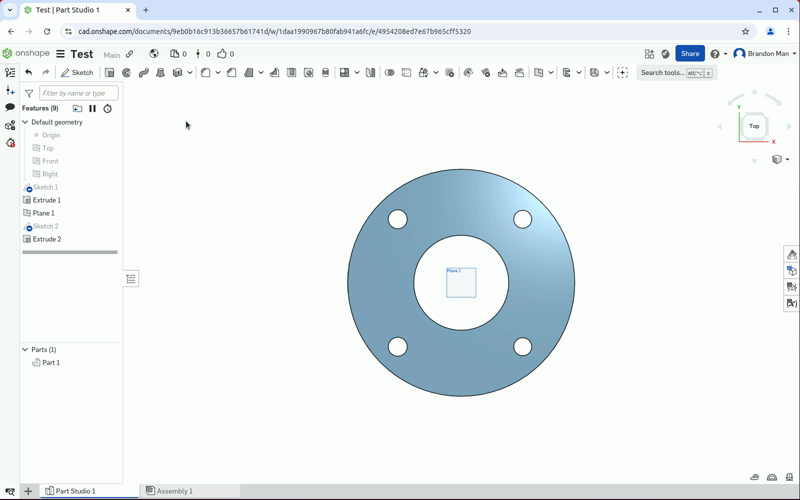
key(shift+h)
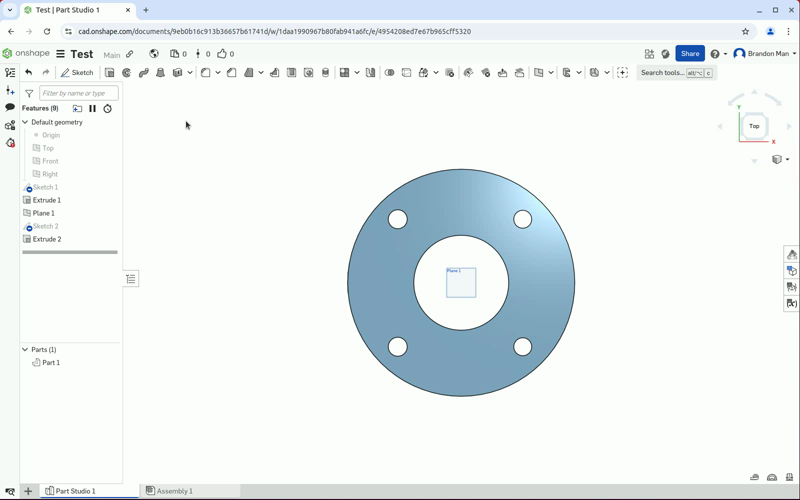
mouse_move(73, 189)
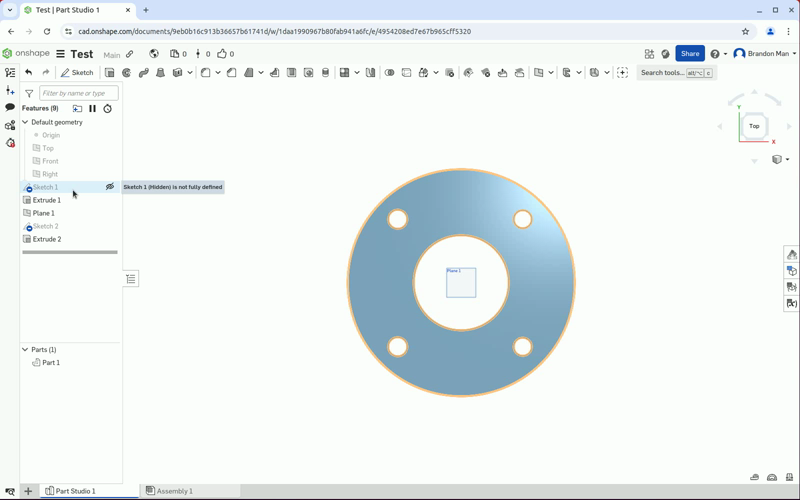
click(73, 189)
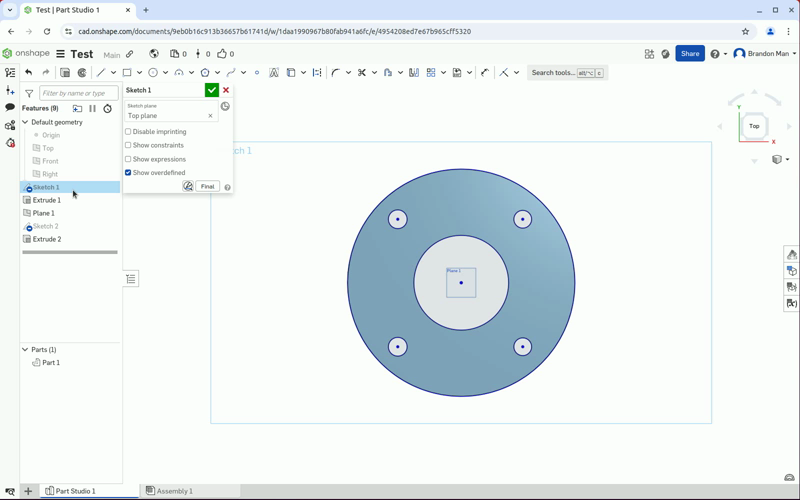
mouse_move(229, 92)
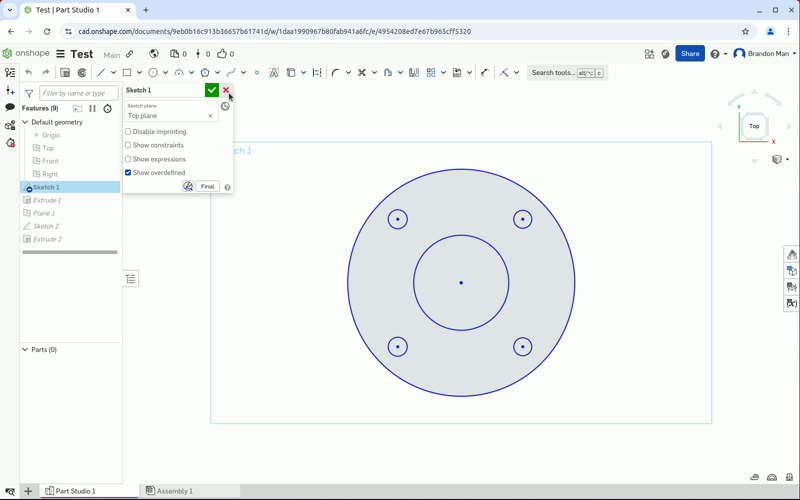
click(229, 92)
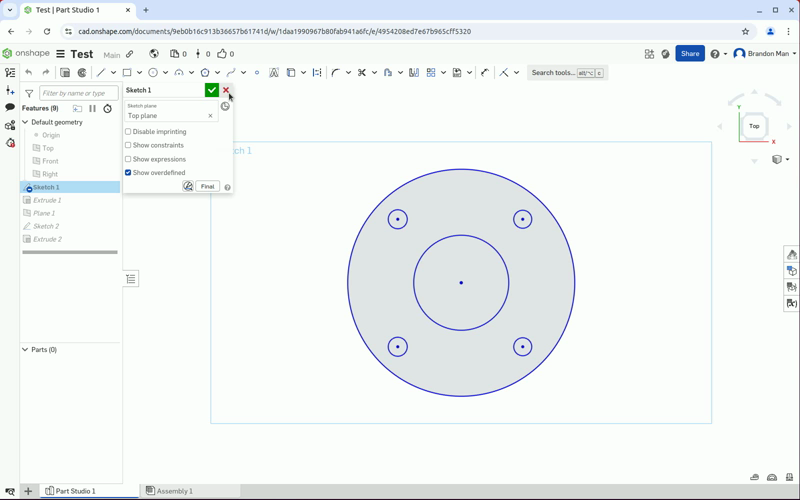
key(shift+s)
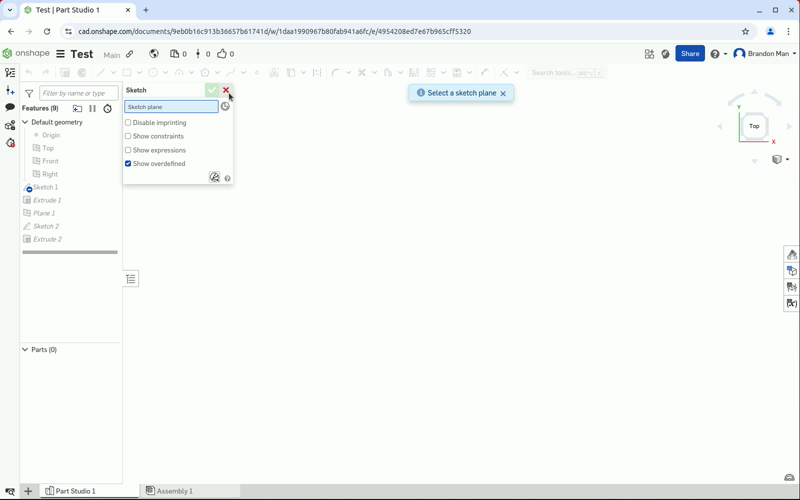
mouse_move(73, 215)
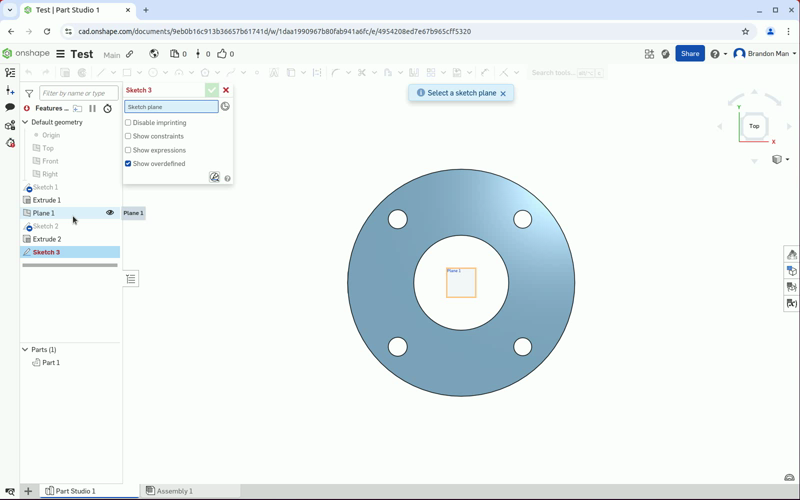
click(73, 215)
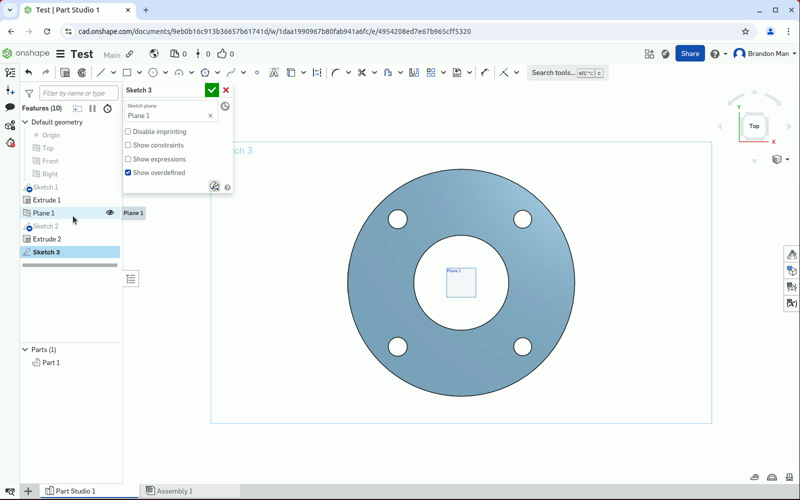
mouse_move(73, 352)
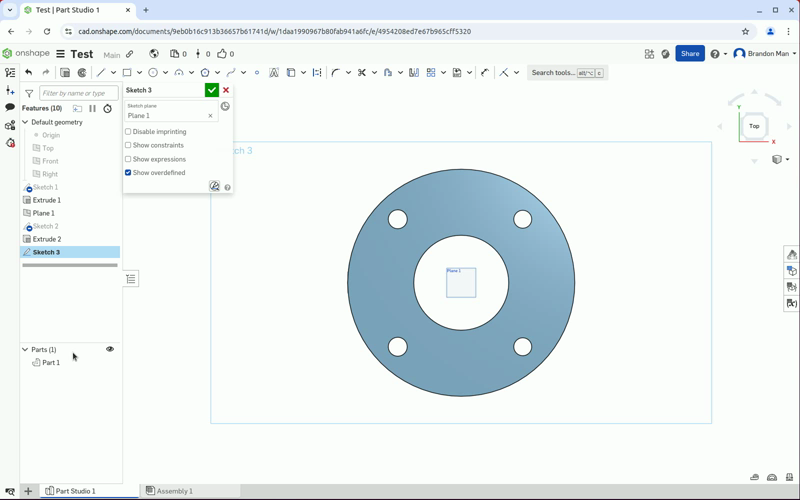
key(y)
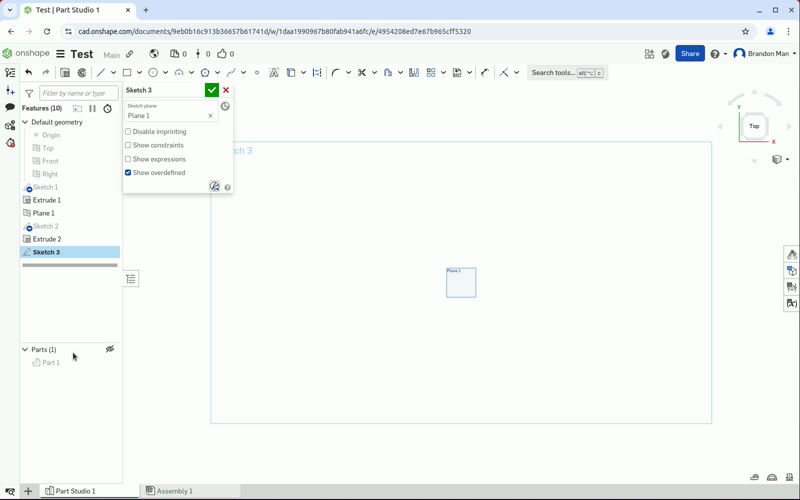
key(l)
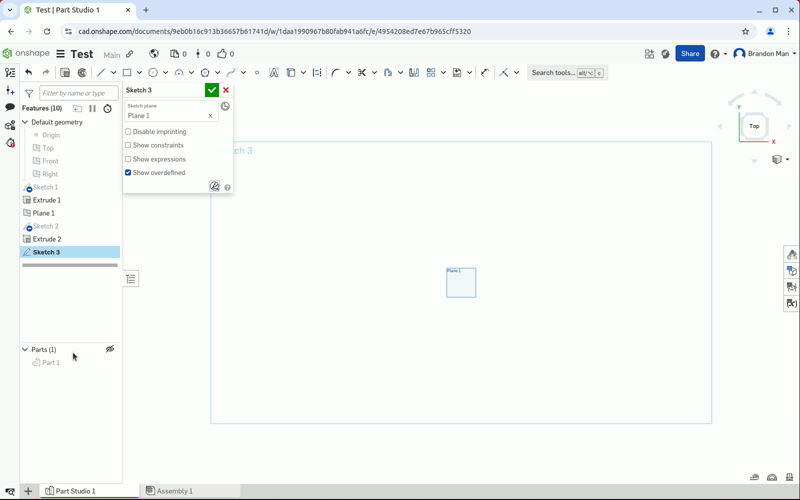
key_down(shift)
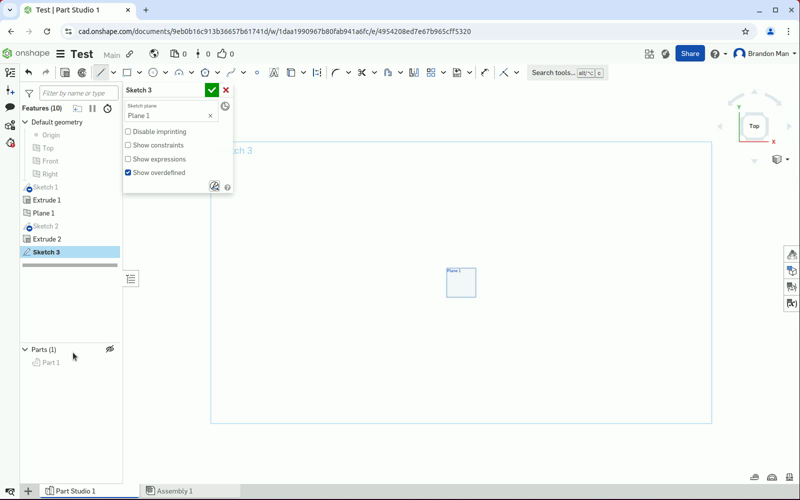
mouse_move(506, 293)
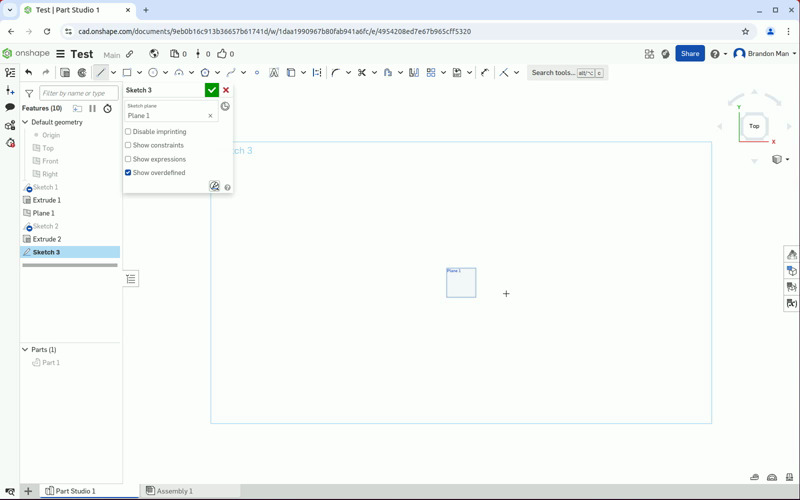
click(506, 293)
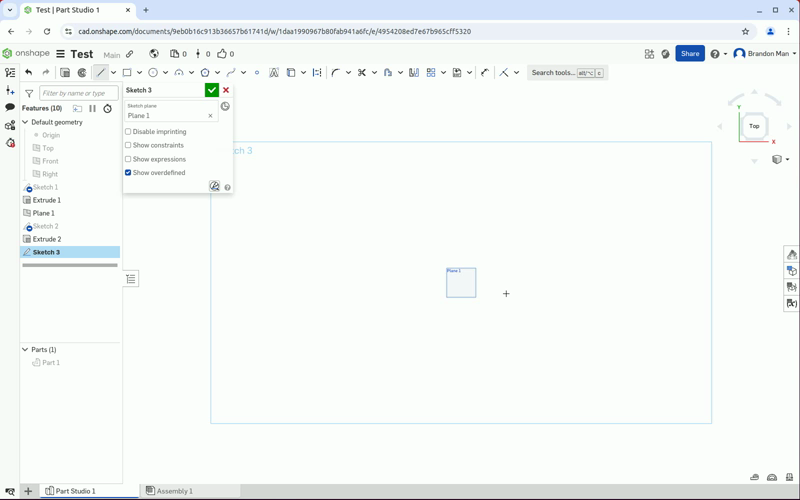
key_up(shift)
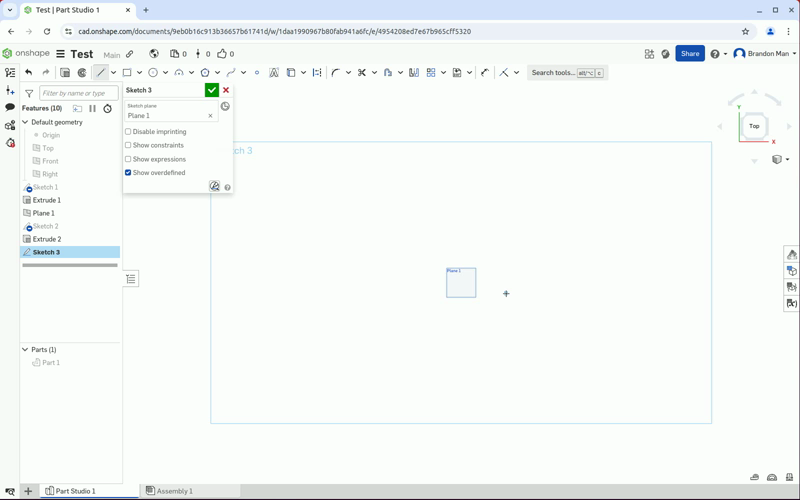
key_down(shift)
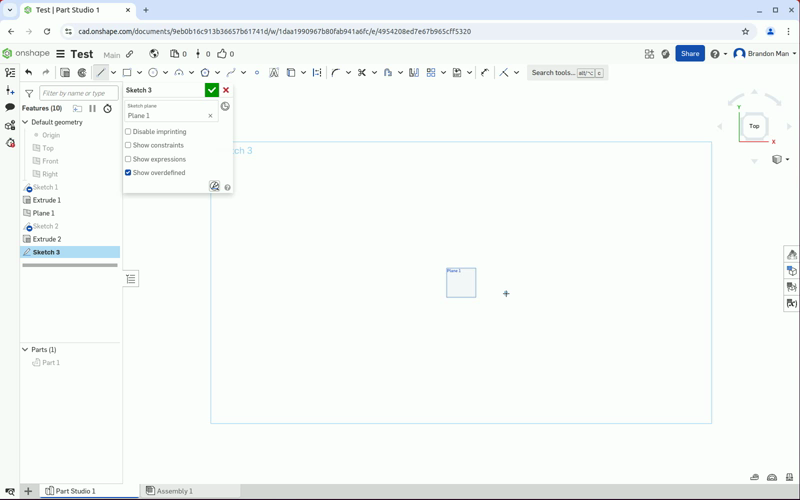
mouse_move(573, 293)
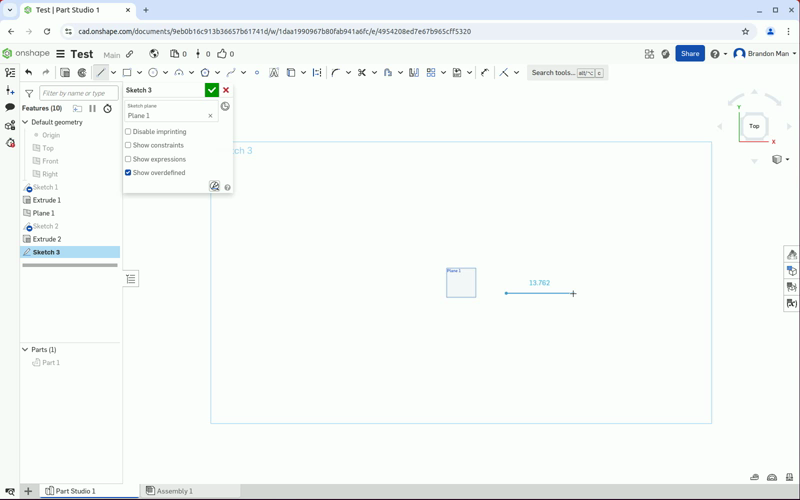
click(573, 293)
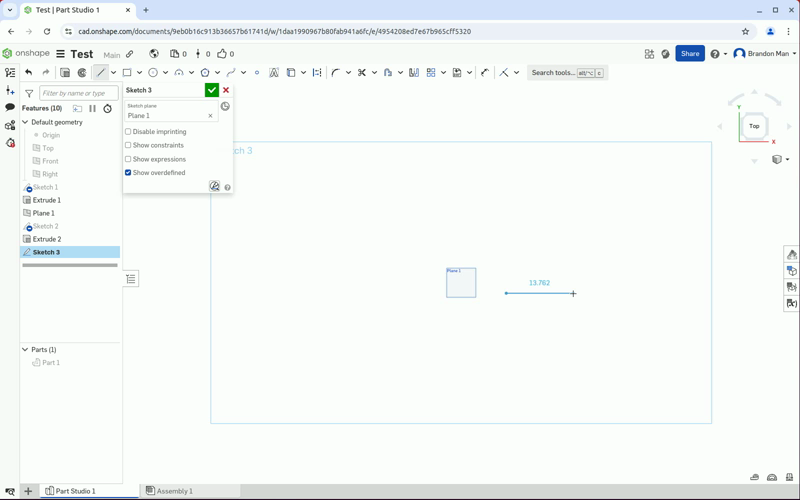
key_up(shift)
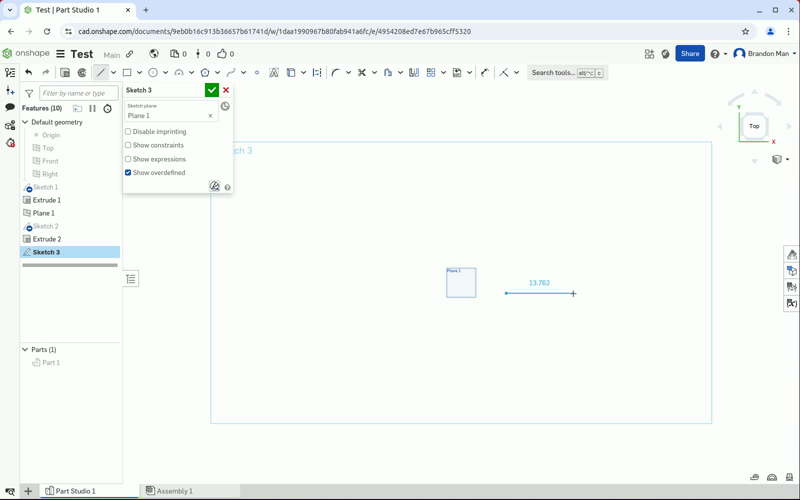
key(esc)
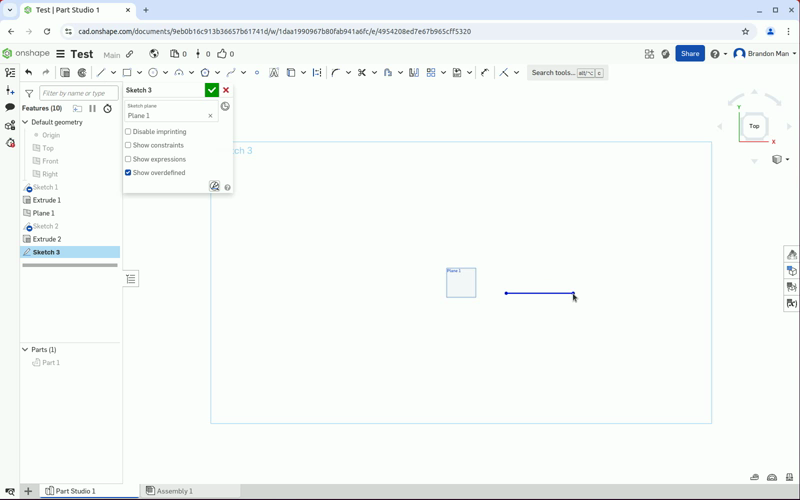
key(a)
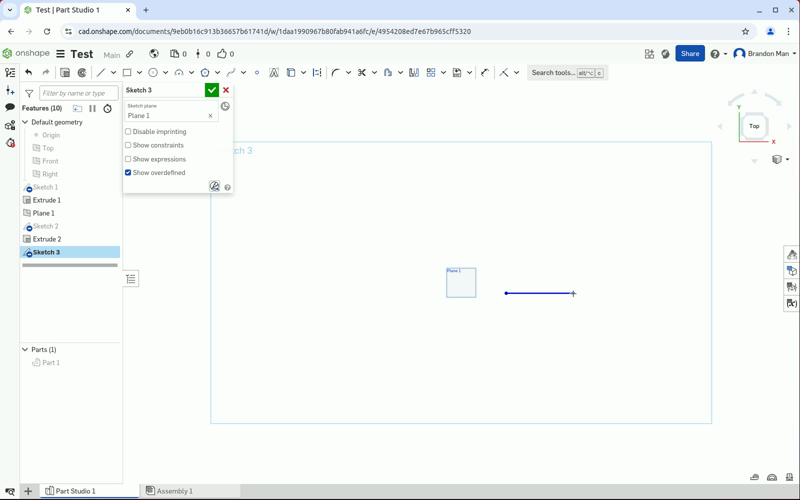
mouse_move(573, 293)
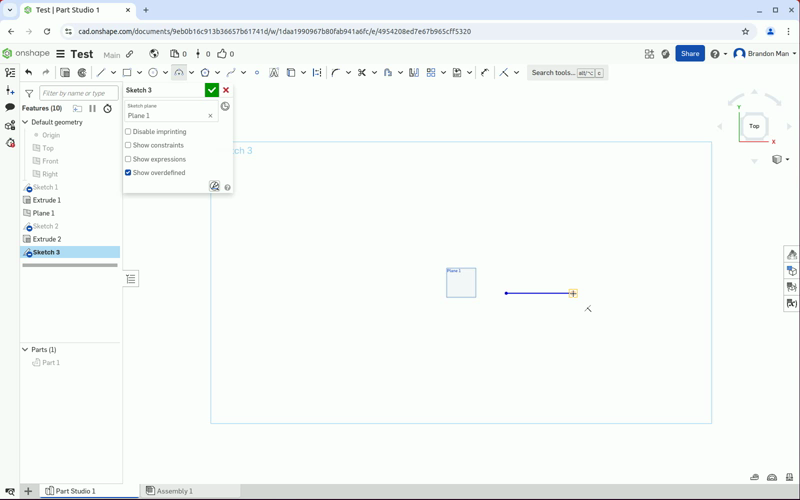
click(573, 293)
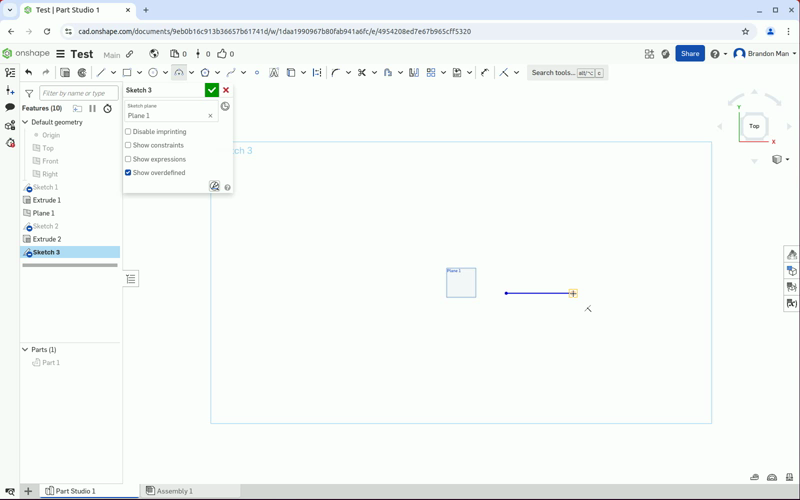
key_down(shift)
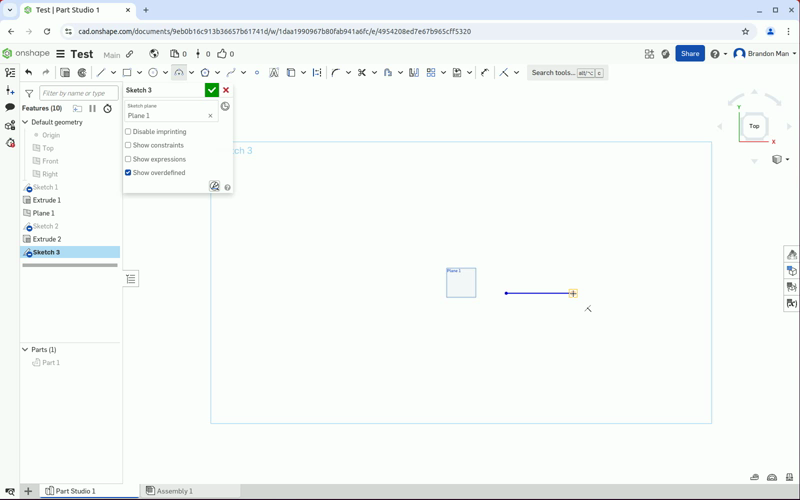
mouse_move(573, 272)
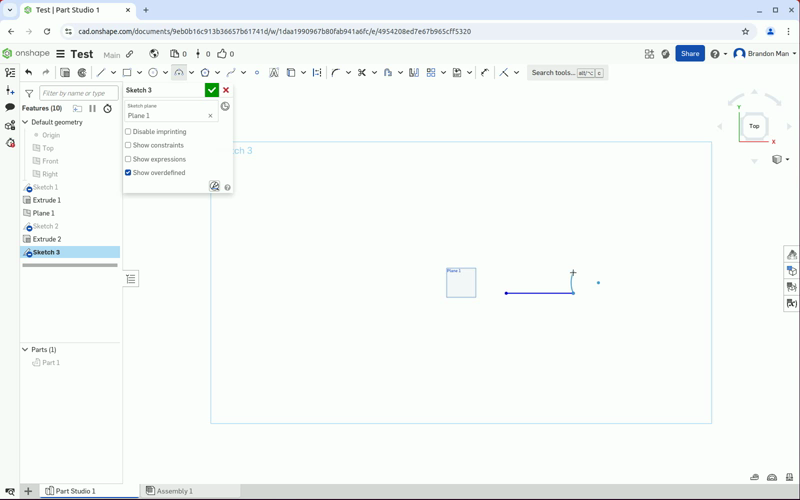
click(573, 272)
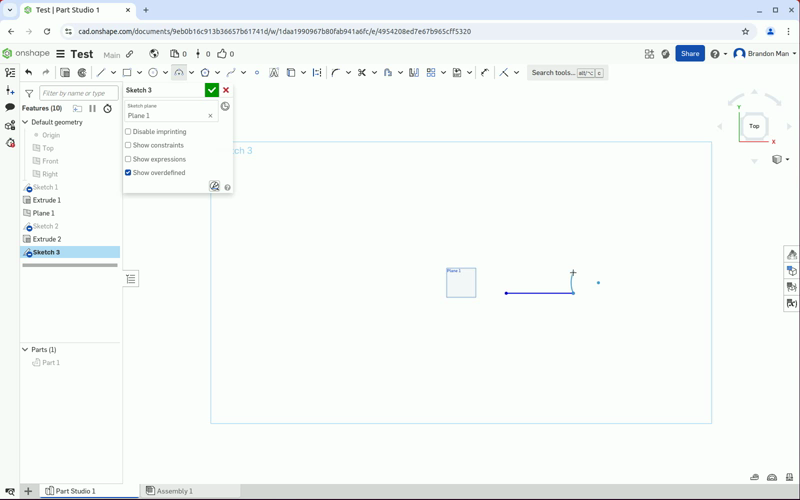
mouse_move(573, 282)
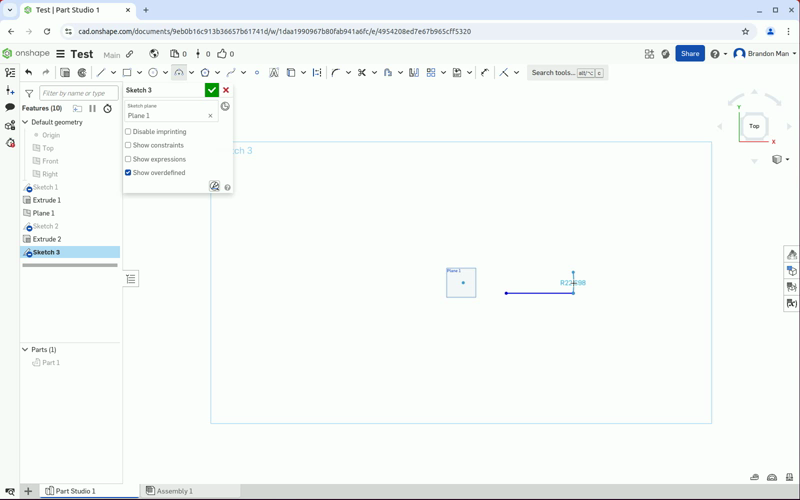
click(573, 282)
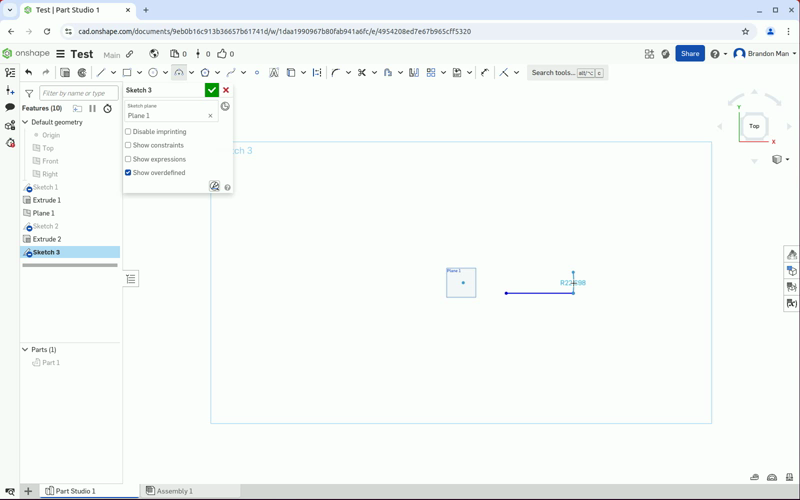
key_up(shift)
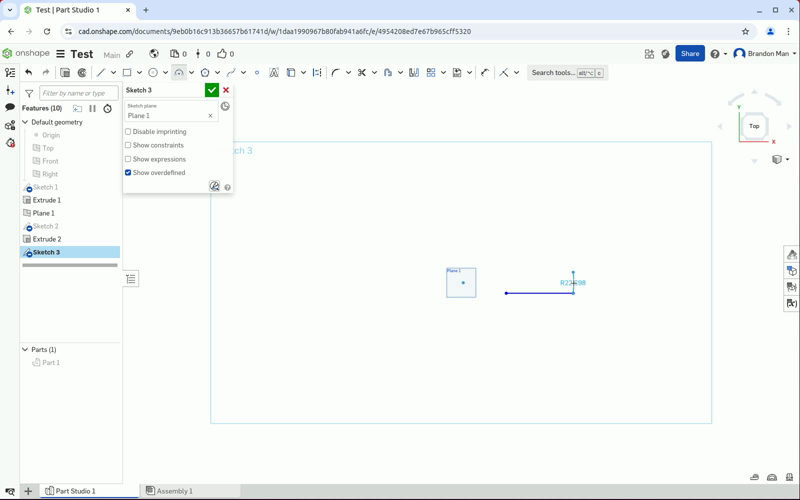
key(esc)
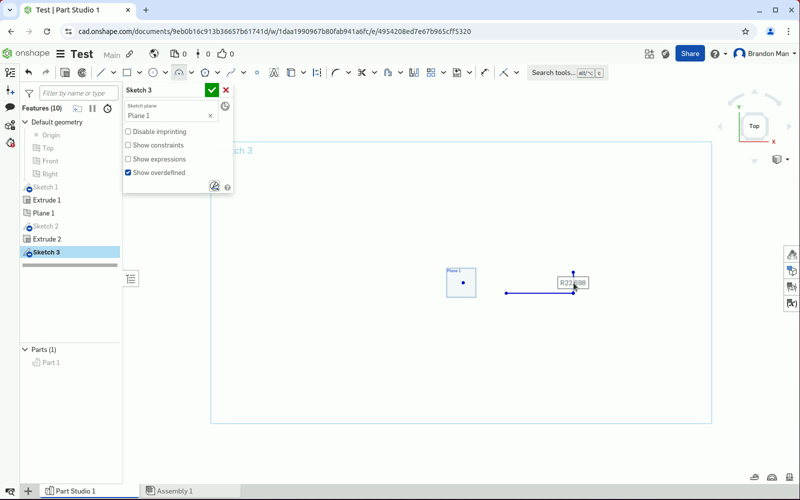
key(l)
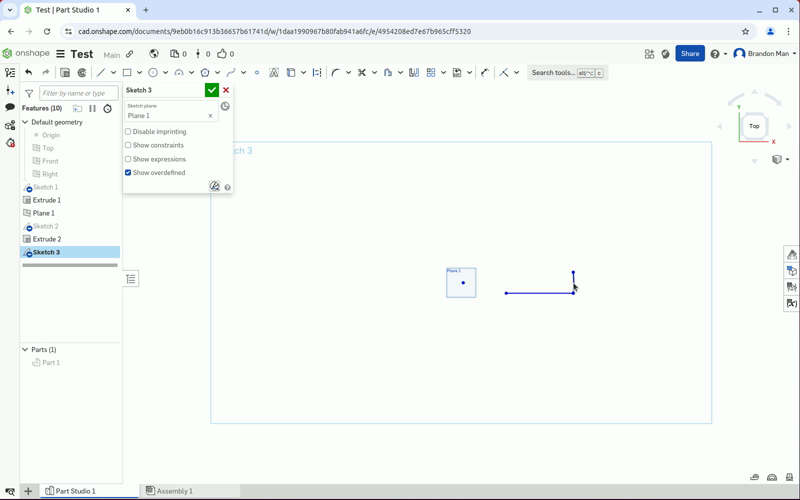
mouse_move(573, 272)
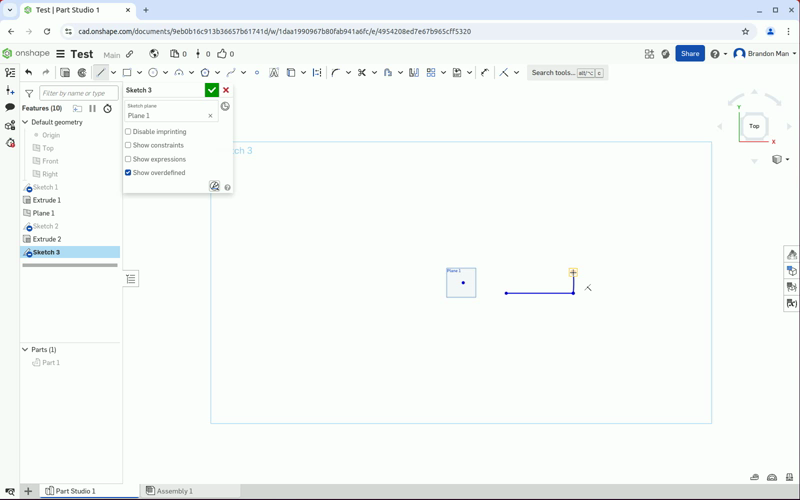
click(573, 272)
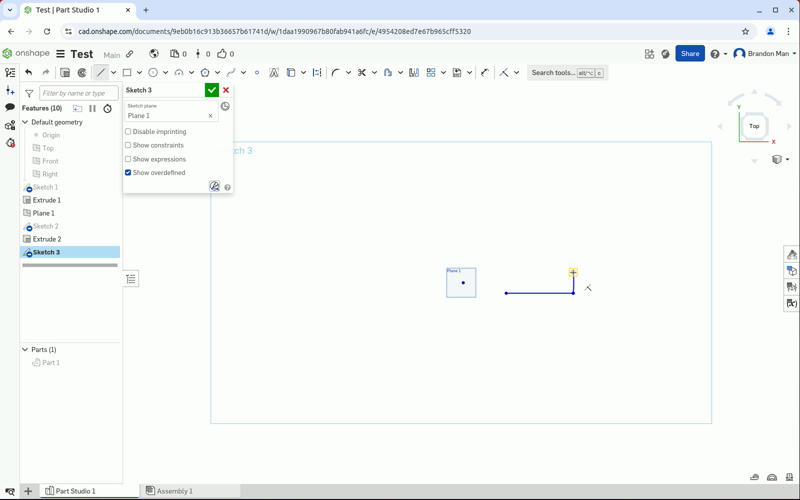
key_down(shift)
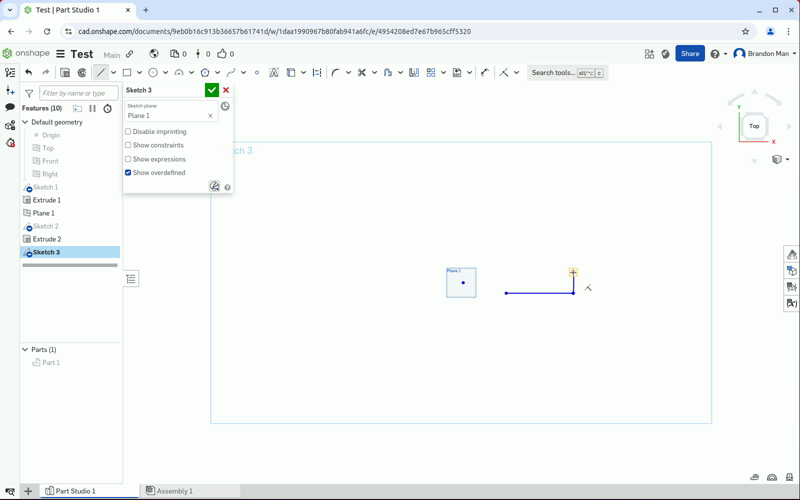
mouse_move(506, 272)
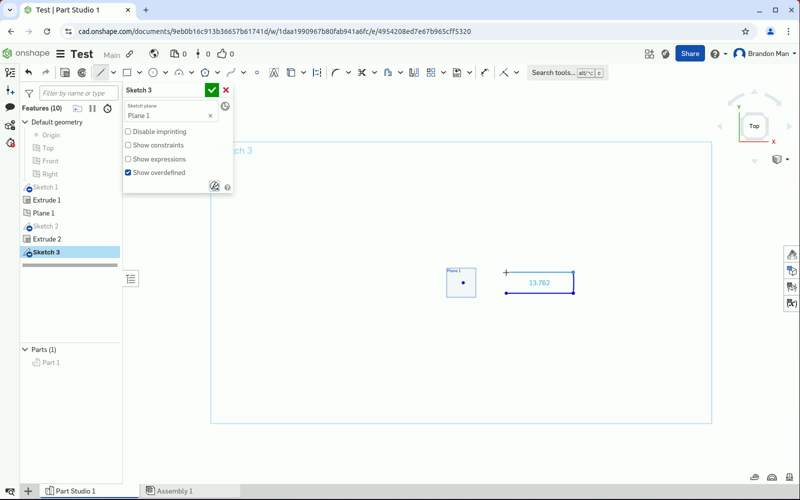
click(506, 272)
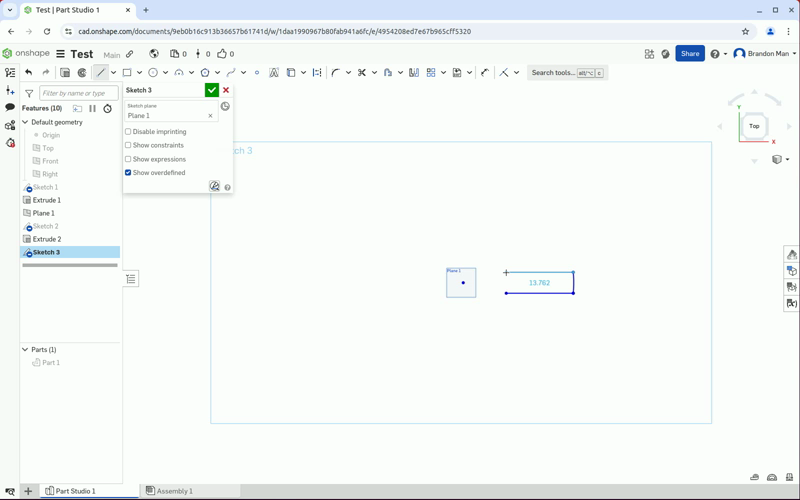
key_up(shift)
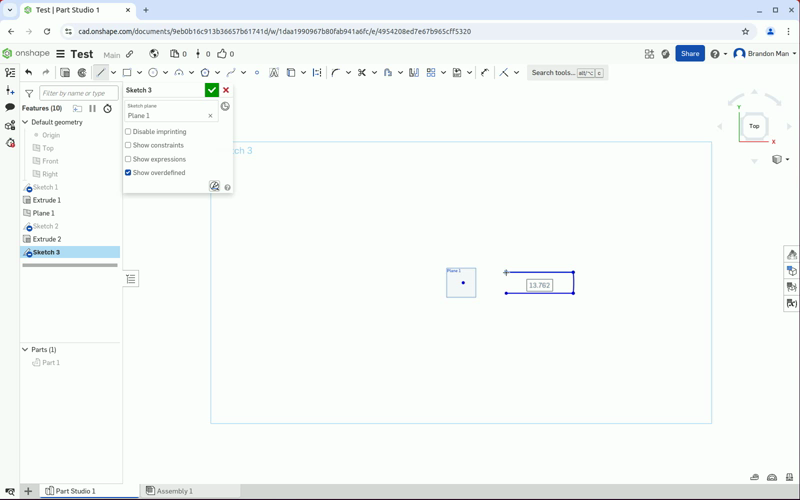
key(esc)
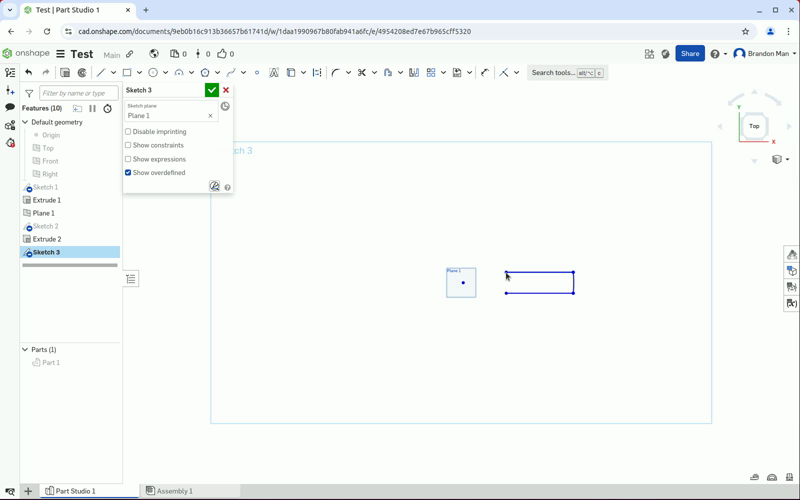
key(a)
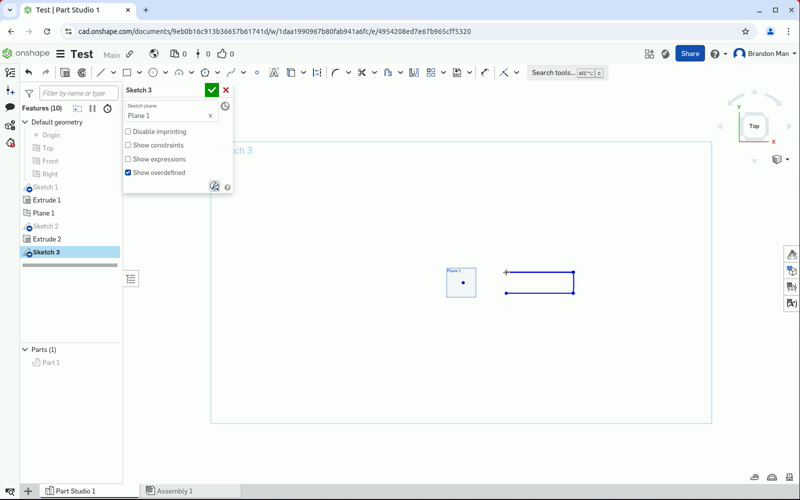
mouse_move(506, 272)
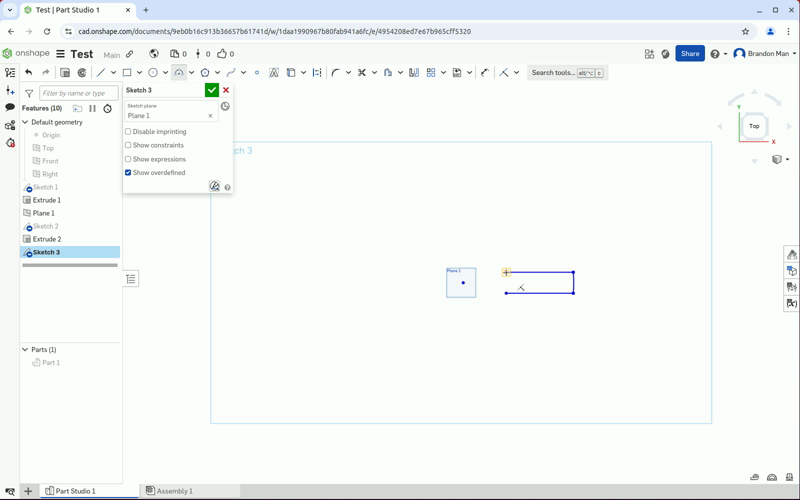
click(506, 272)
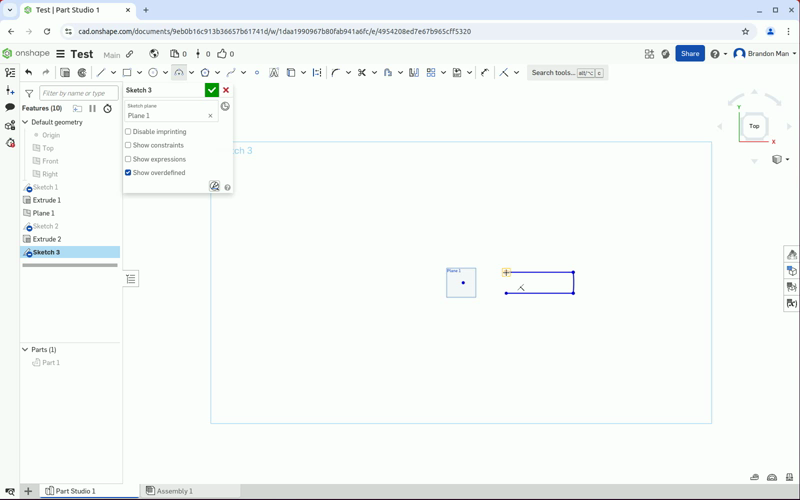
mouse_move(506, 293)
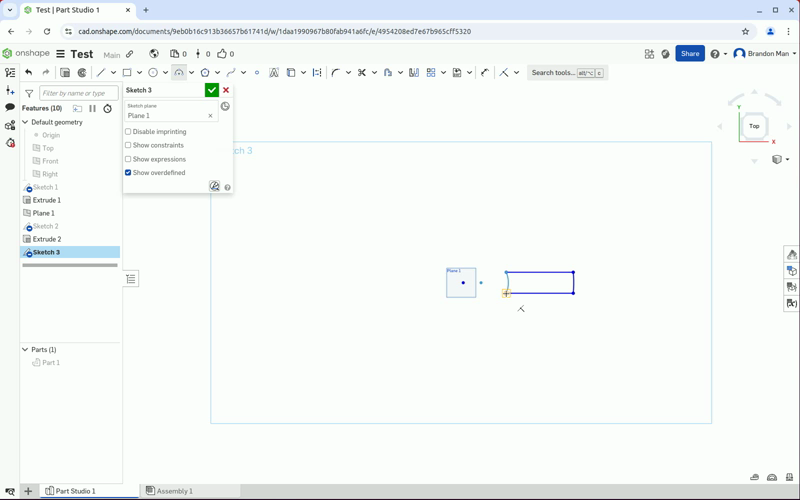
click(506, 293)
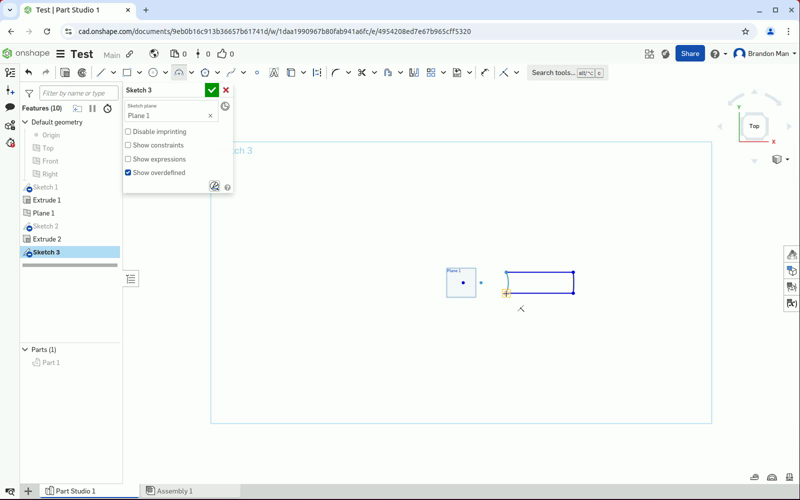
key_down(shift)
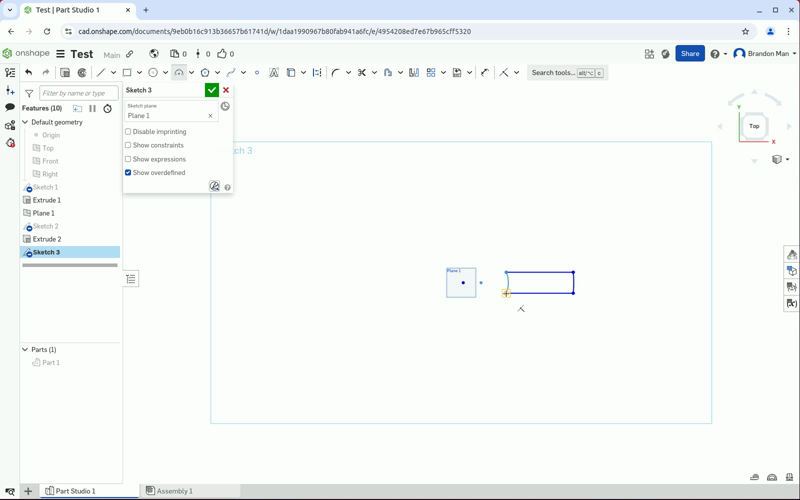
mouse_move(507, 282)
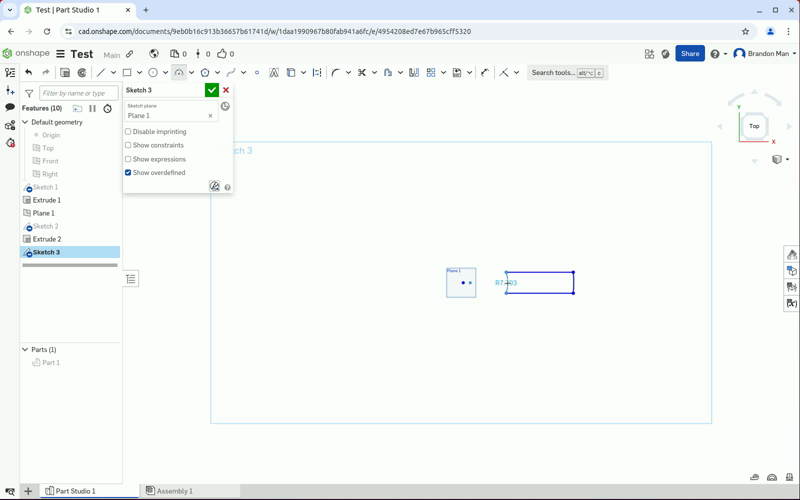
click(507, 282)
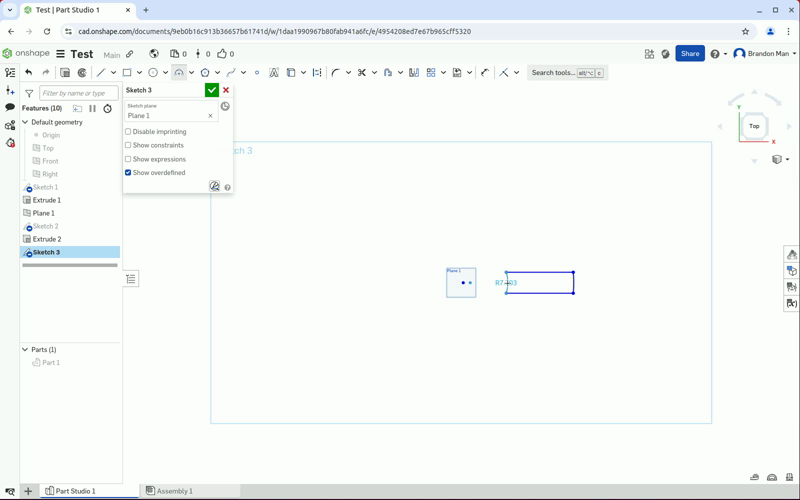
key_up(shift)
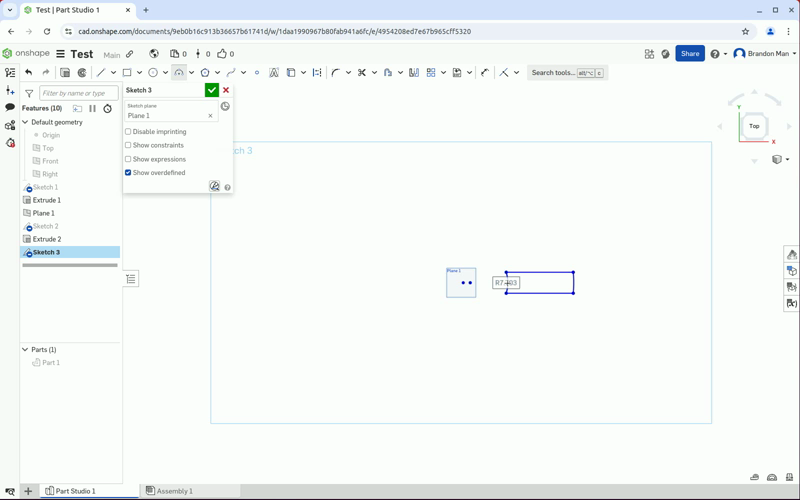
key(esc)
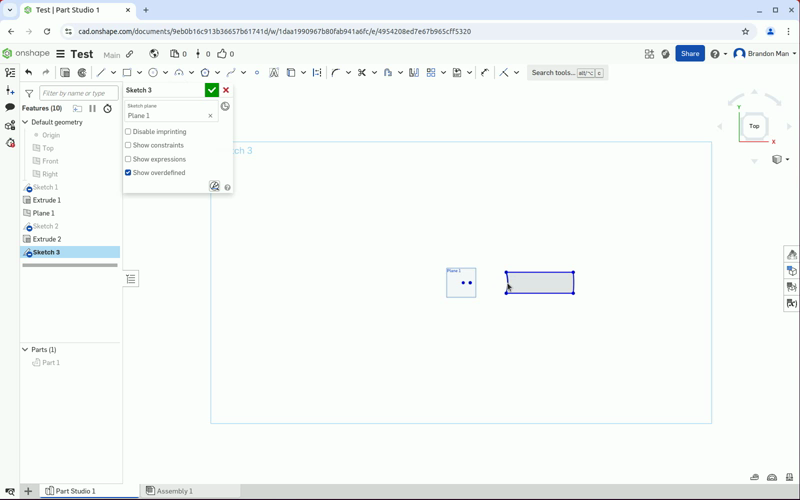
mouse_move(525, 279)
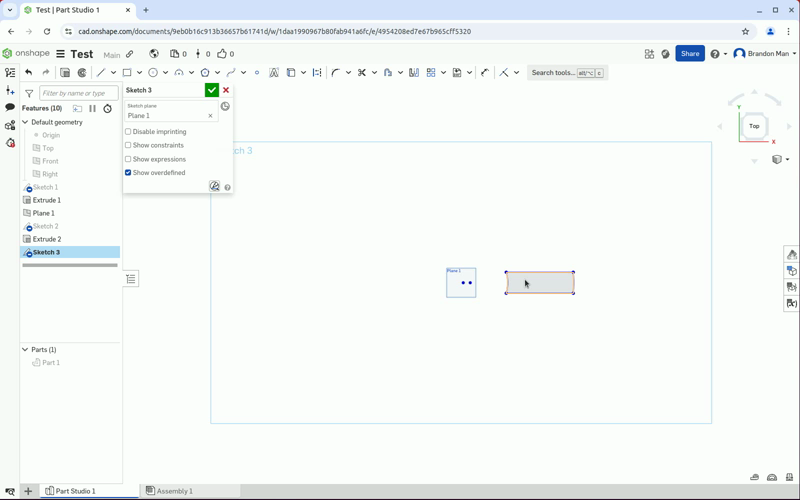
scroll(6)
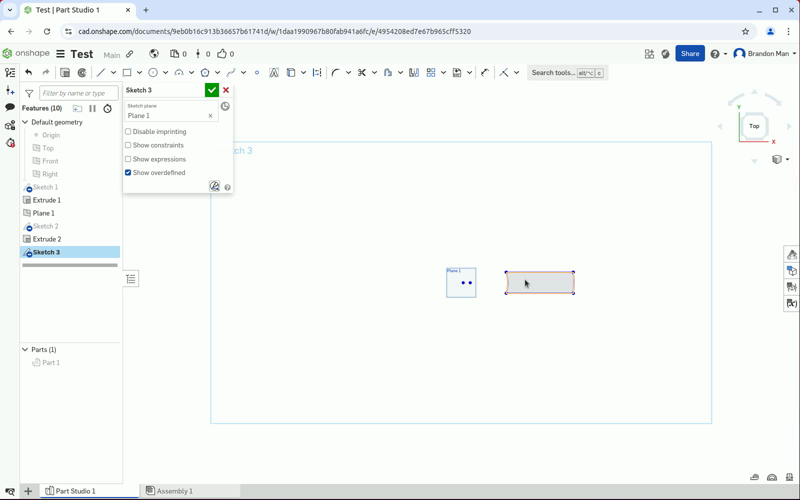
scroll(6)
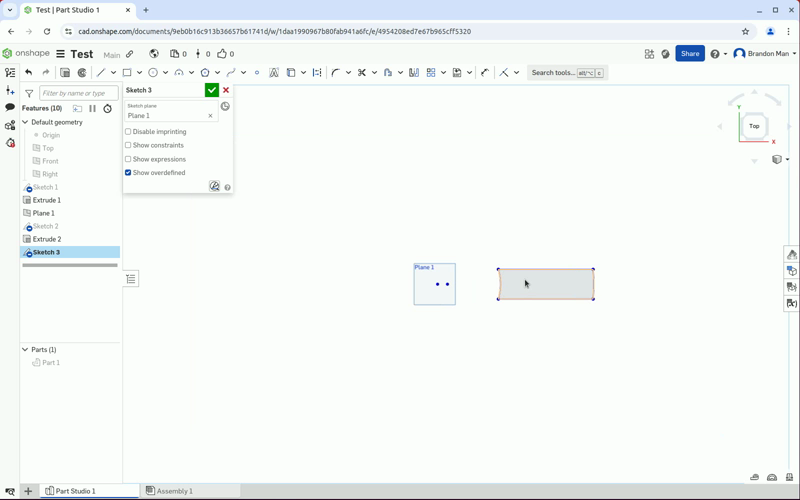
scroll(6)
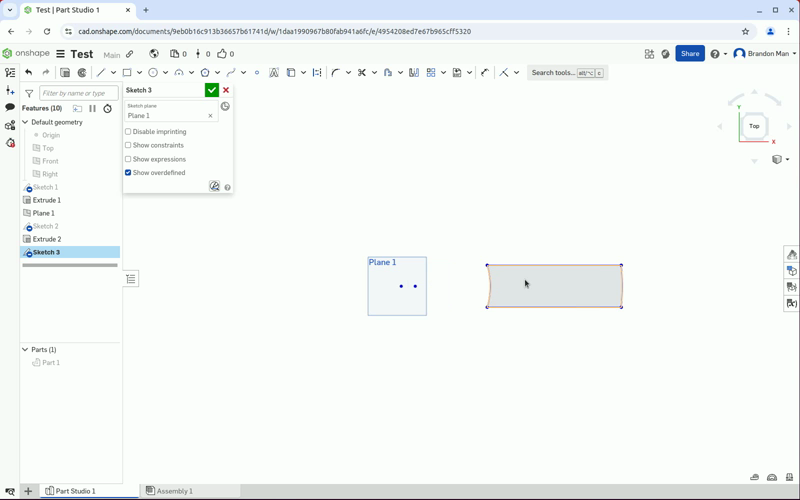
scroll(6)
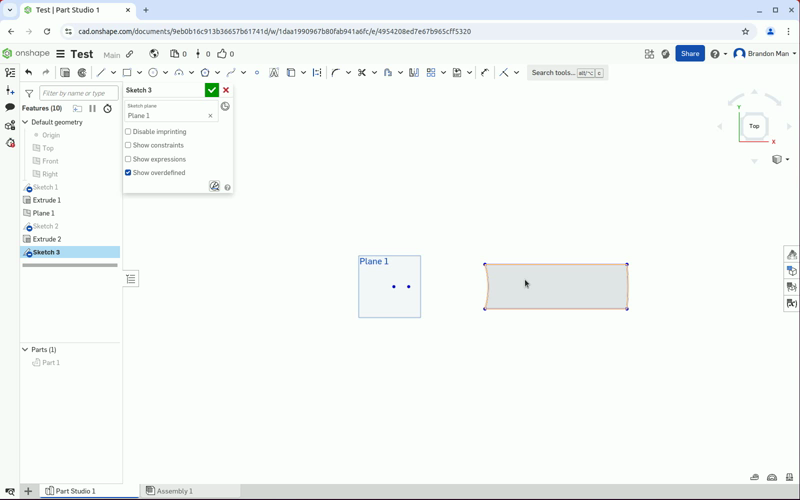
scroll(6)
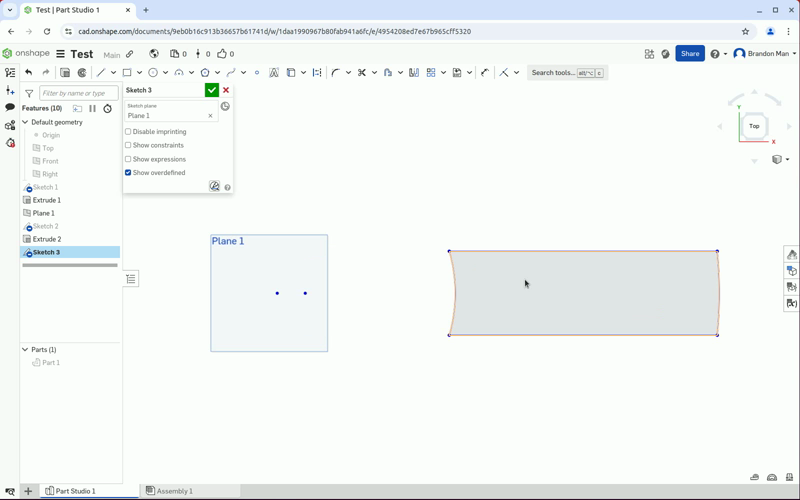
scroll(6)
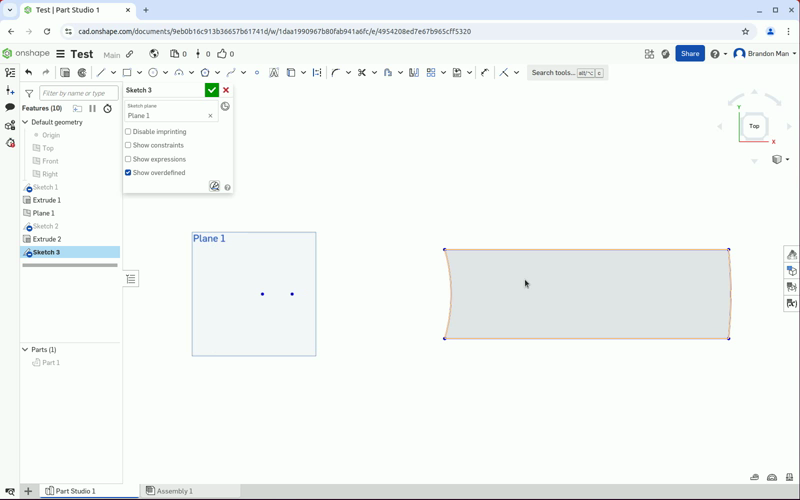
scroll(6)
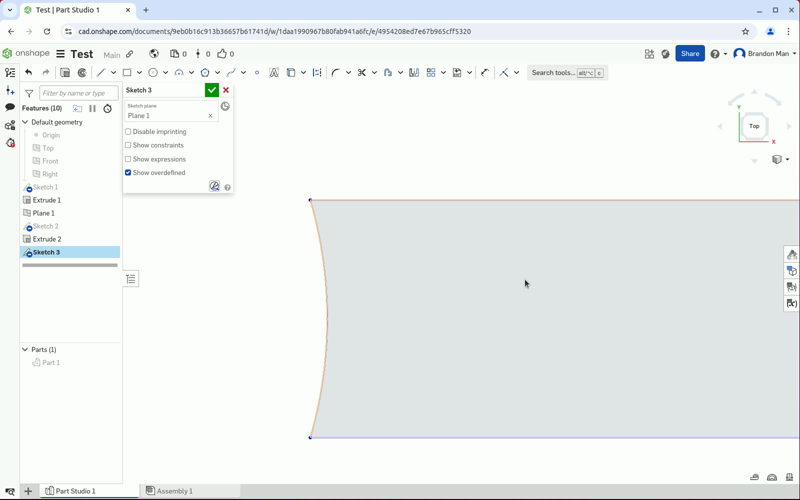
click(525, 279)
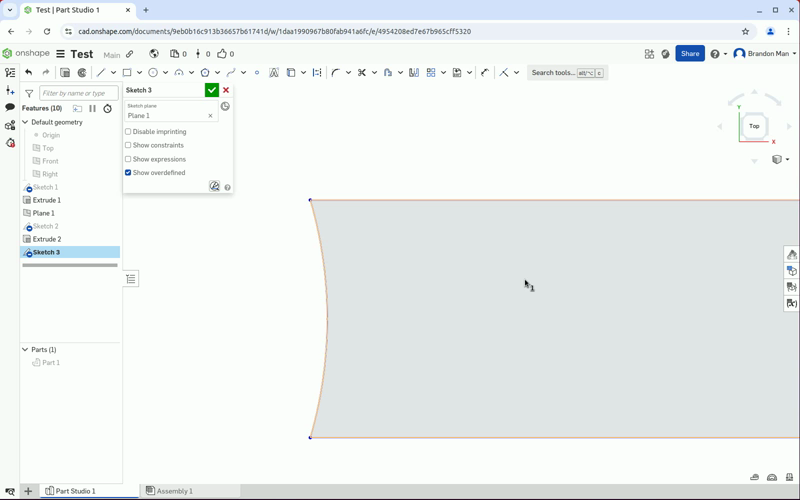
scroll(-6)
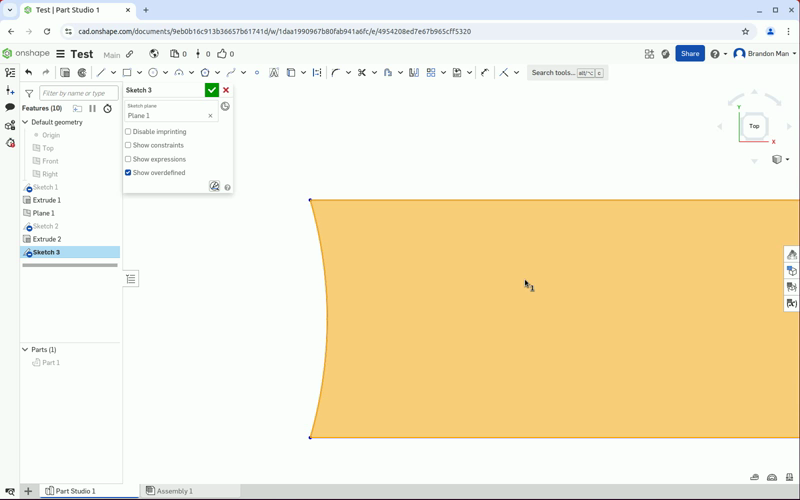
scroll(-6)
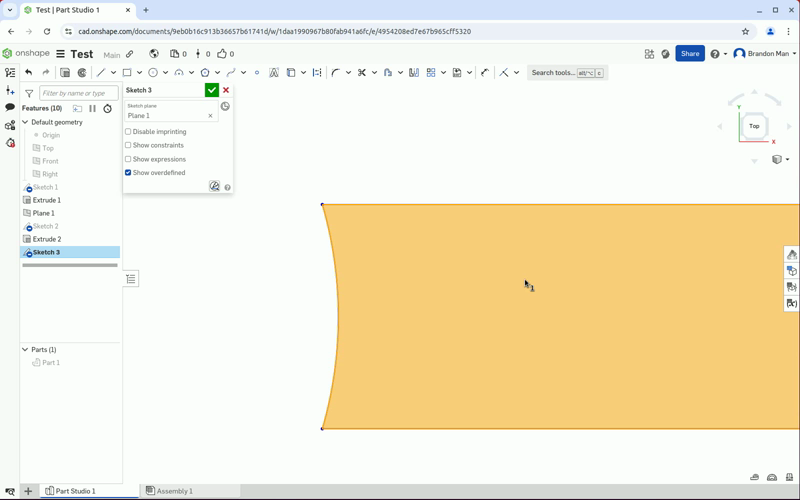
scroll(-6)
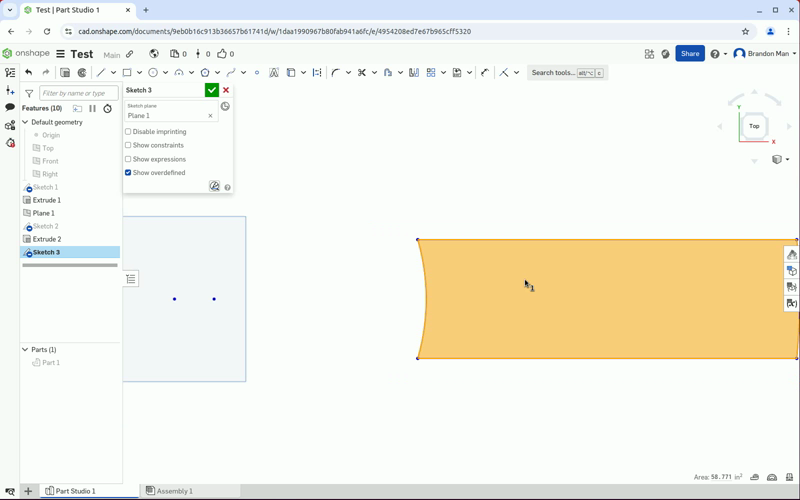
scroll(-6)
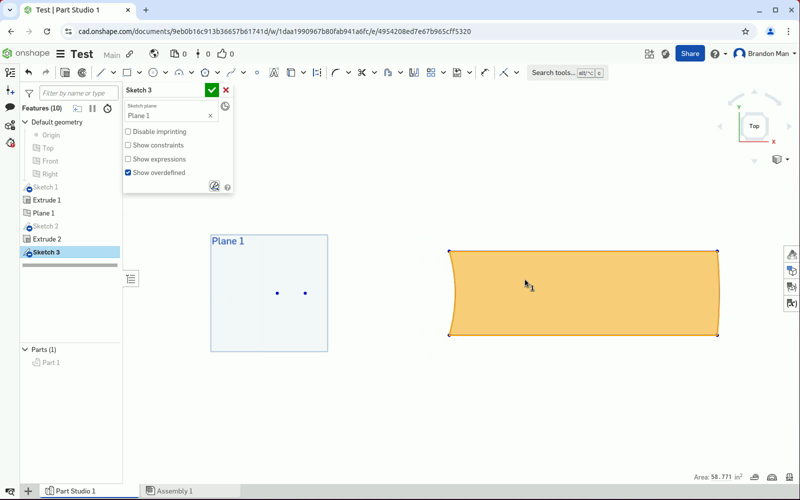
scroll(-6)
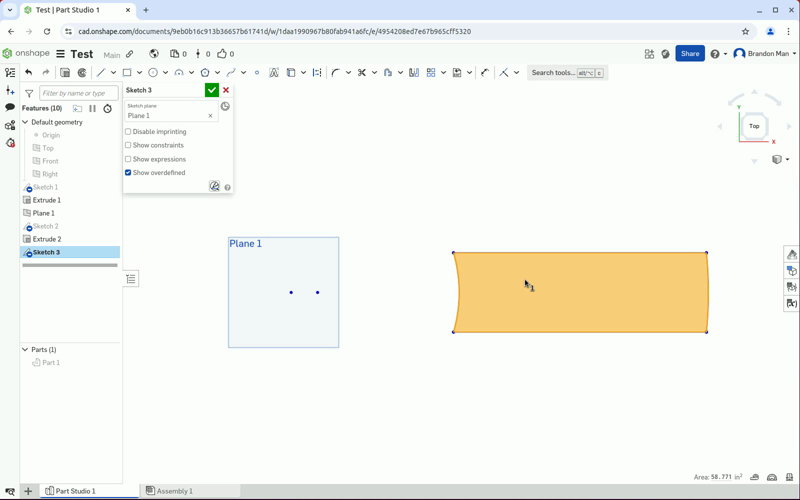
scroll(-6)
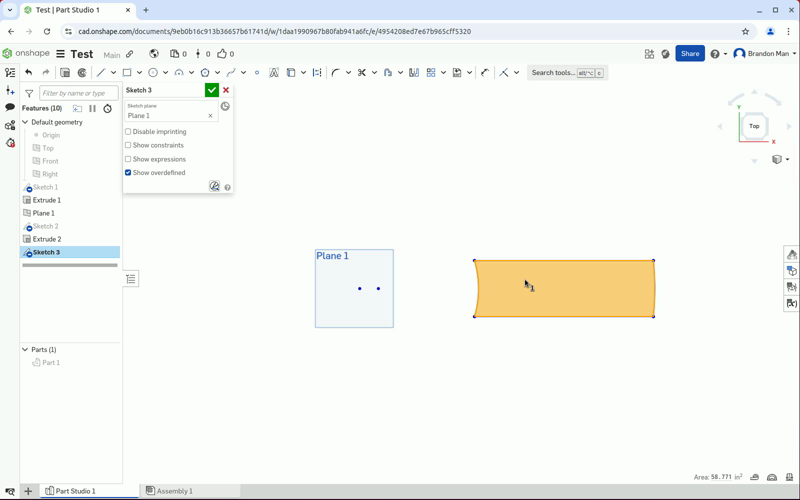
scroll(-6)
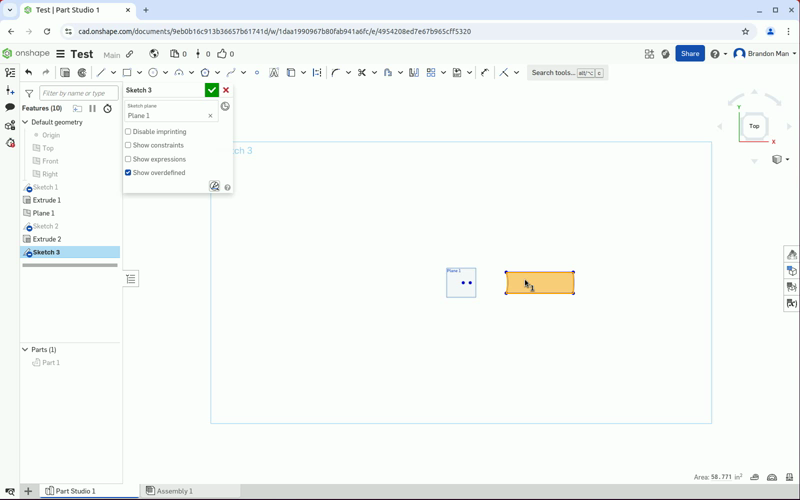
mouse_move(73, 352)
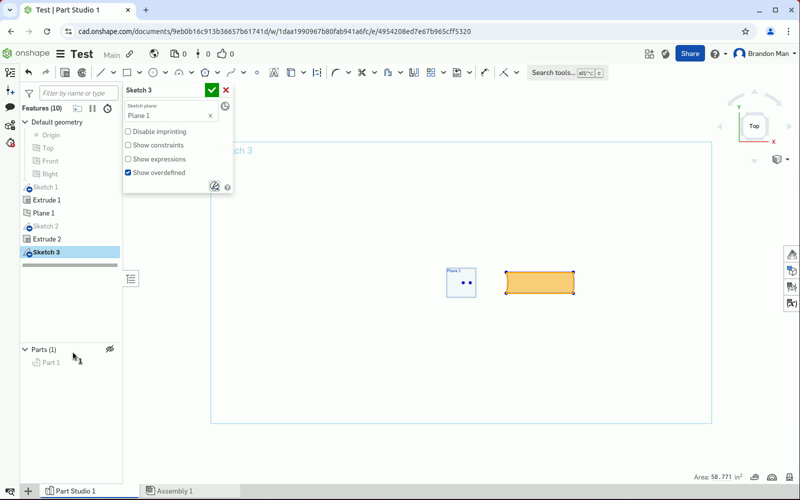
key(shift+y)
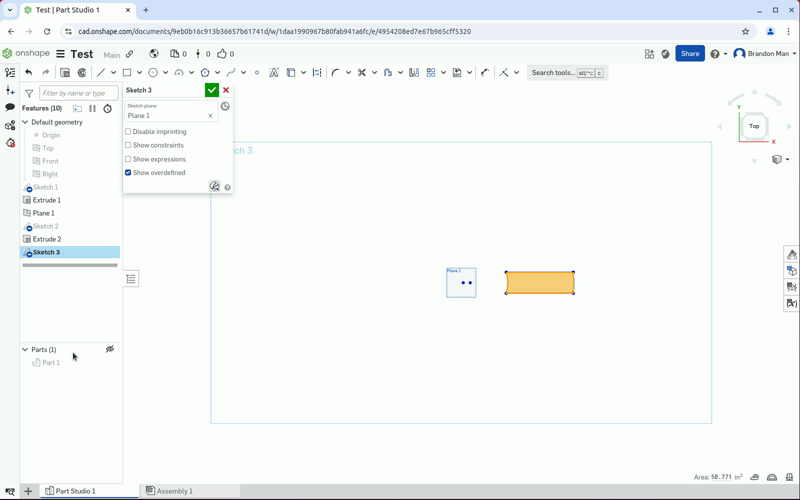
key(shift+e)
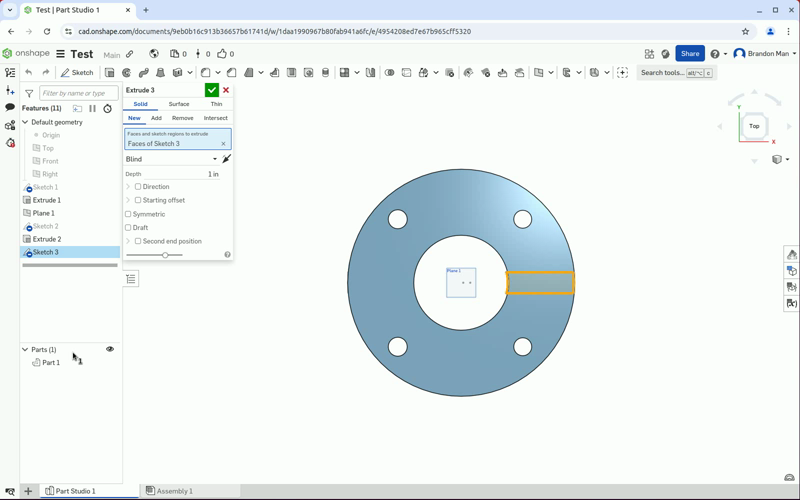
mouse_move(143, 106)
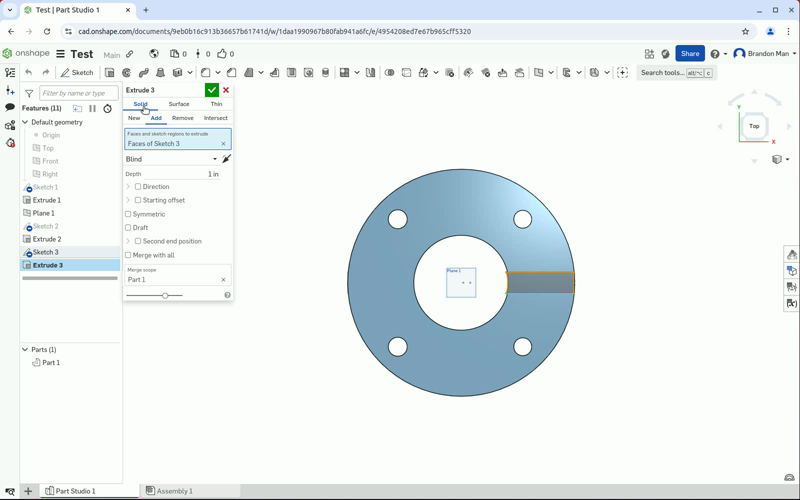
click(143, 106)
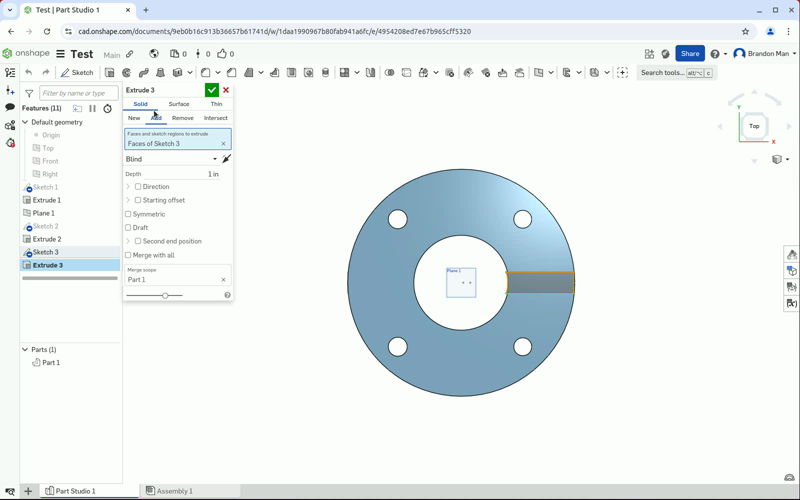
mouse_move(186, 120)
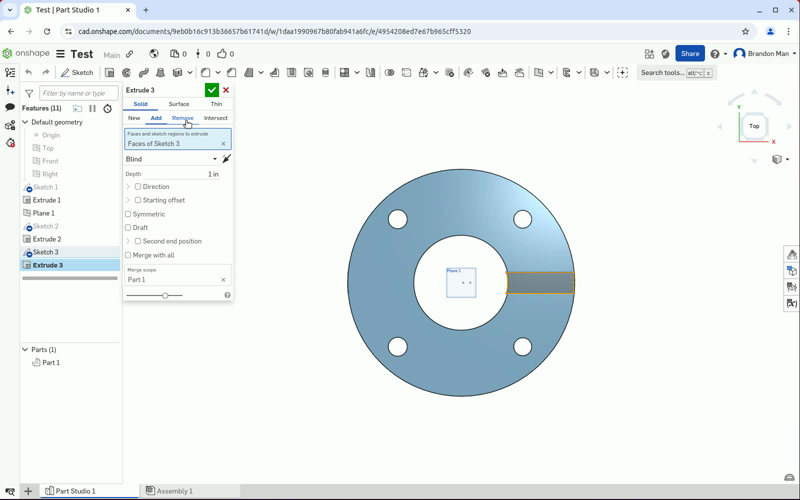
click(186, 120)
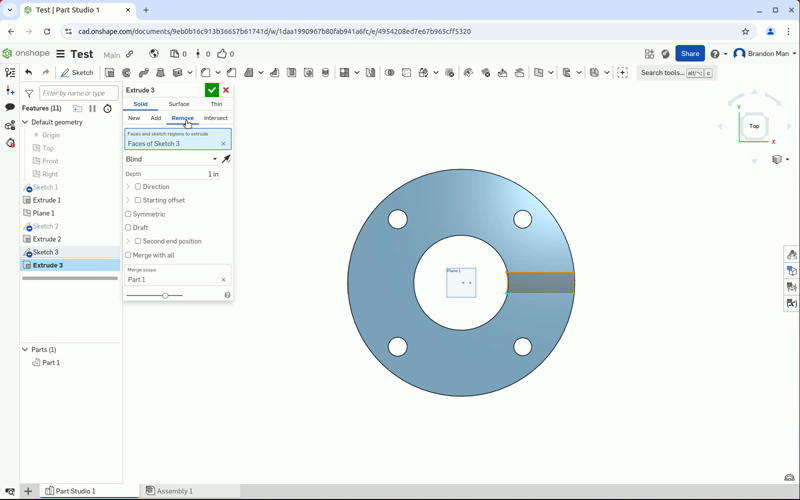
key(tab, 4)
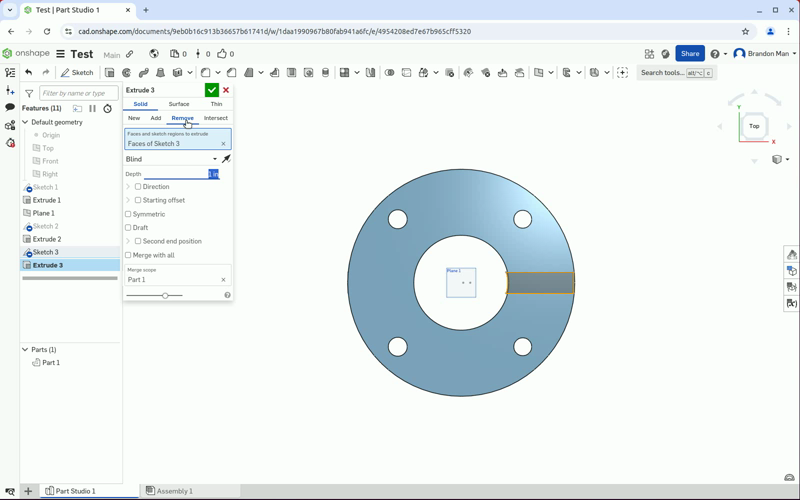
text(2.166)
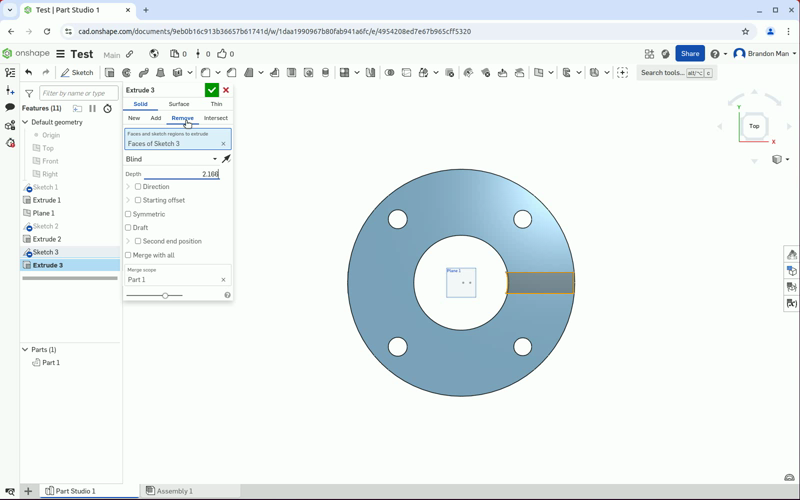
key(tab, 6)
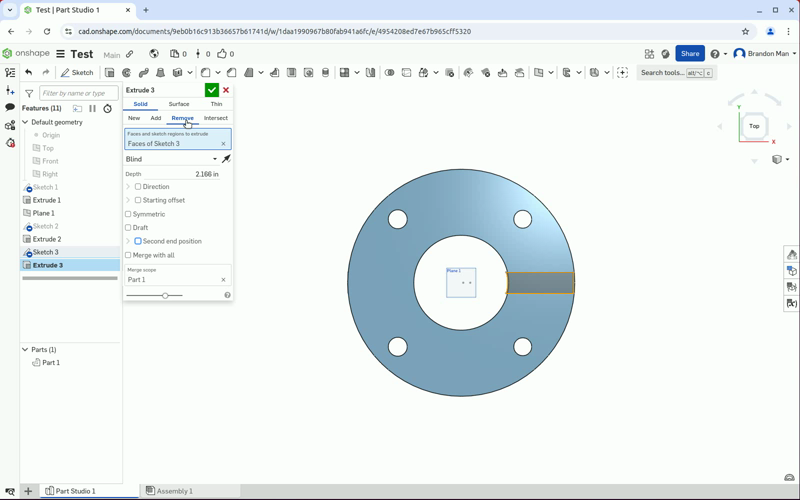
key(space)
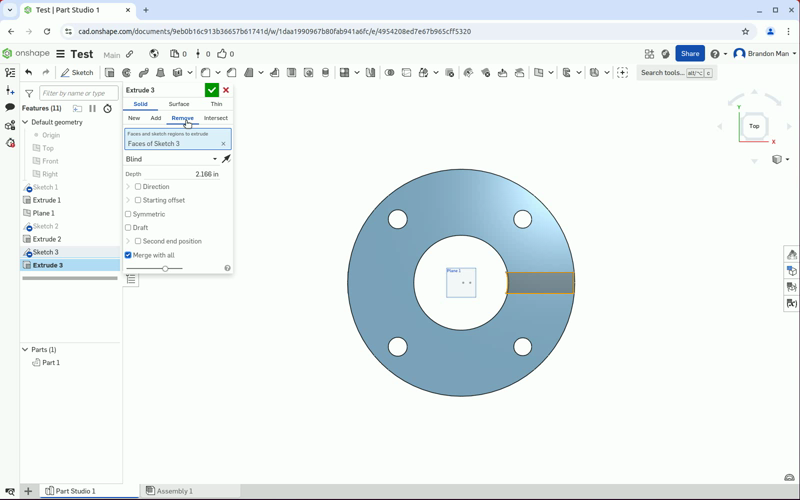
key(enter)
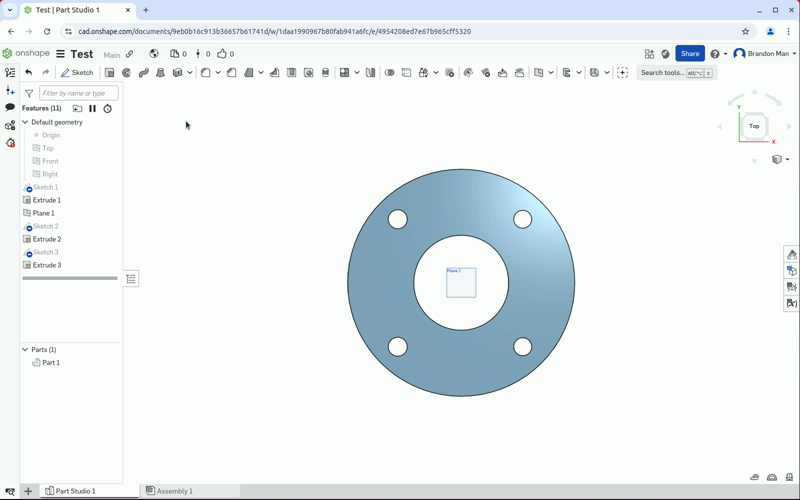
key(shift+h)
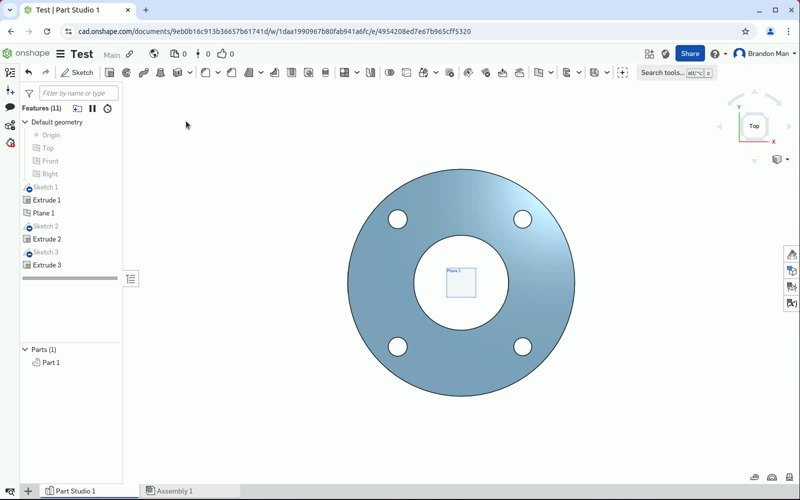
key(shift+h)
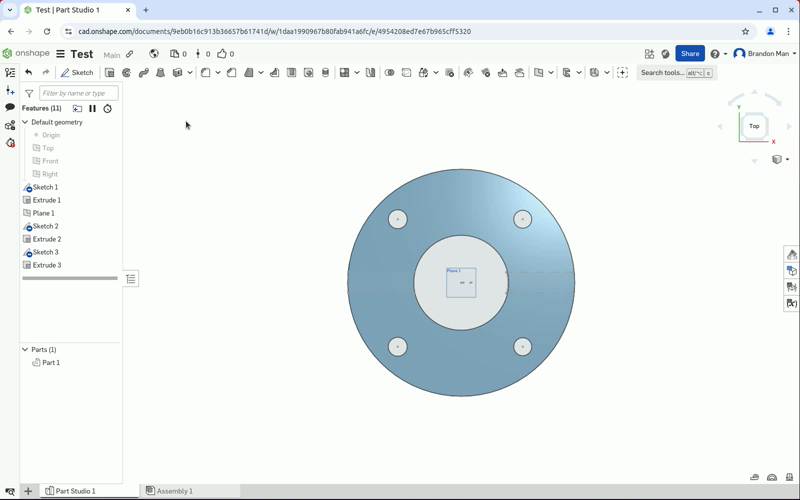
key(shift+7)
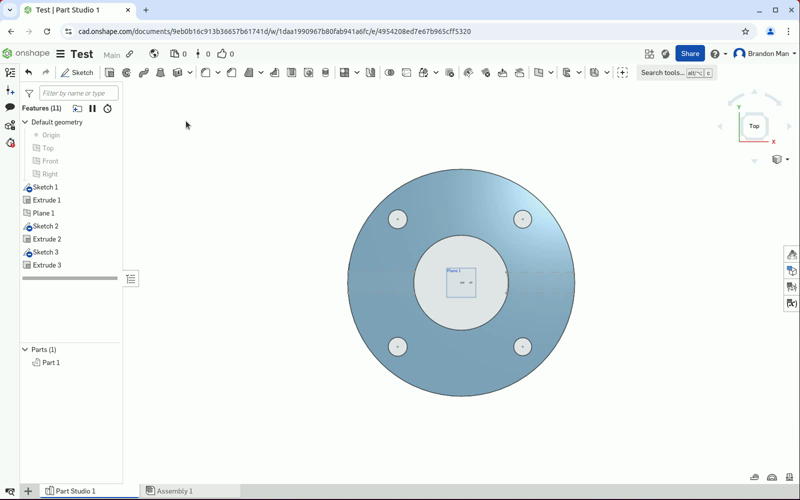
key(up, 3)
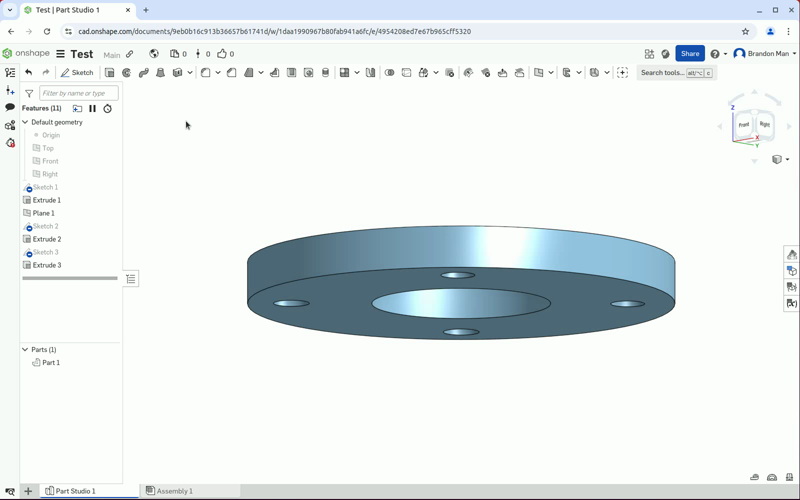
key(left, 3)
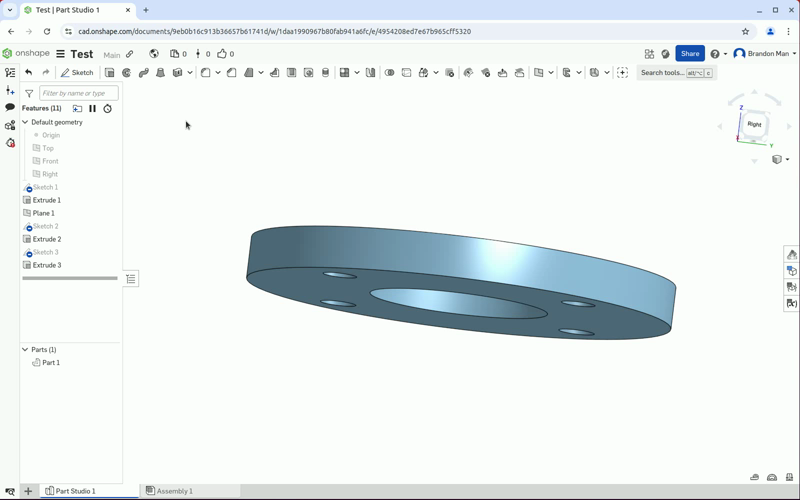
key(right, 3)
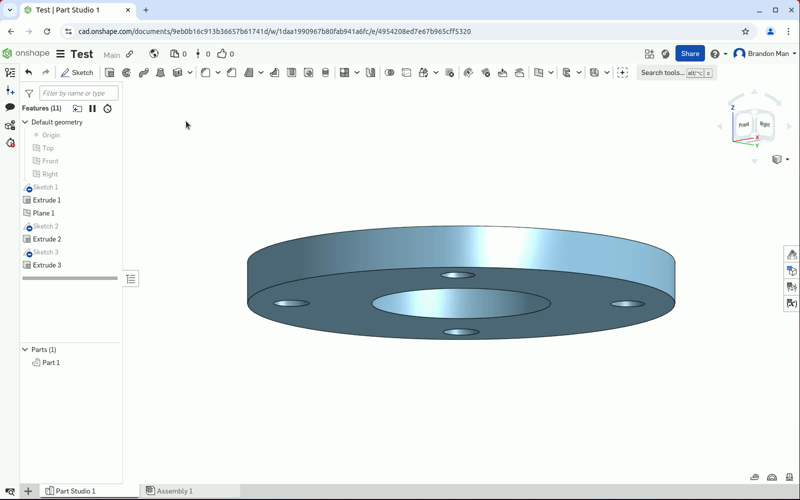
key(down, 3)
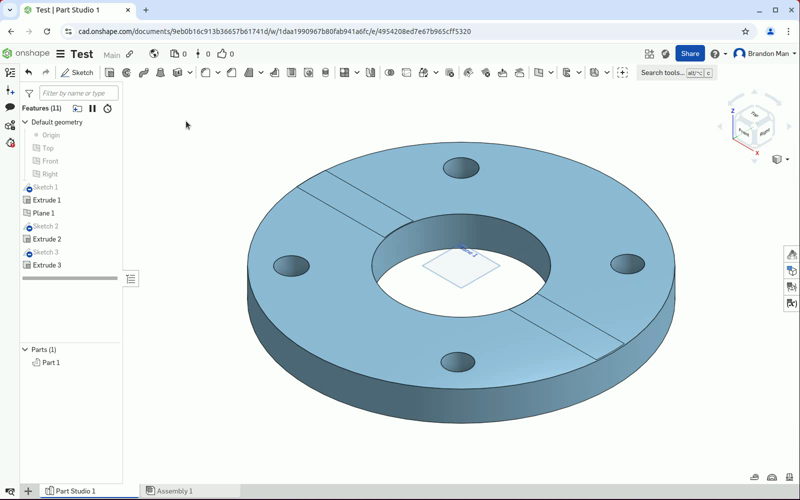
mouse_move(73, 189)
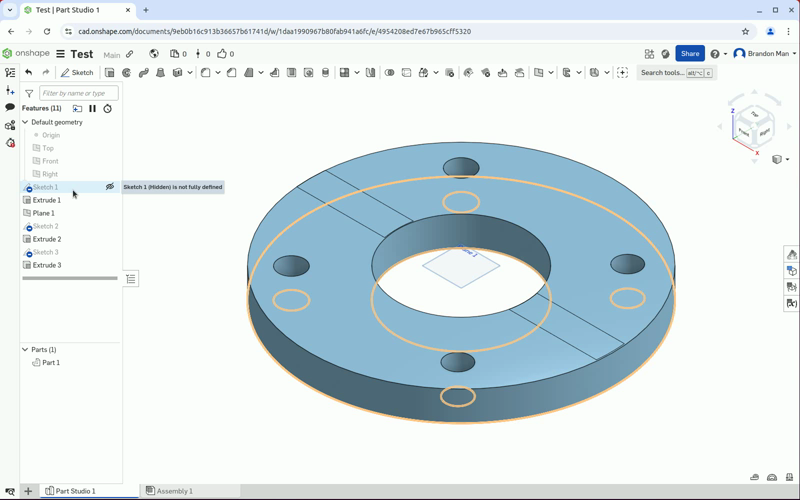
click(73, 189)